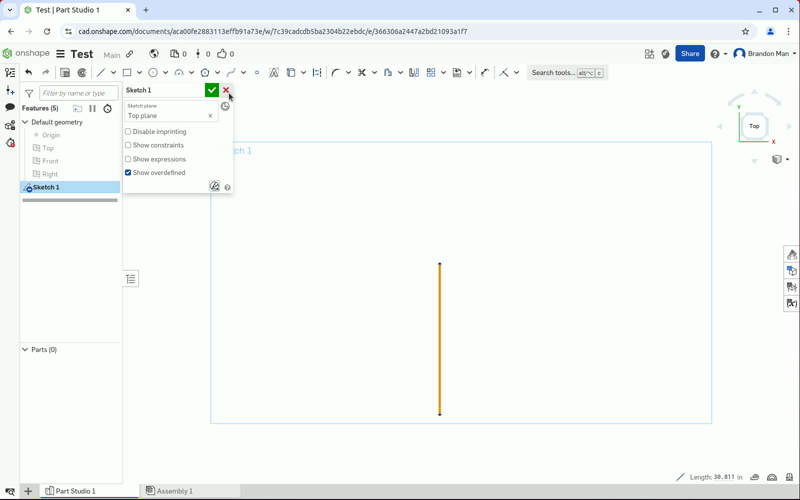
key(shift+h)
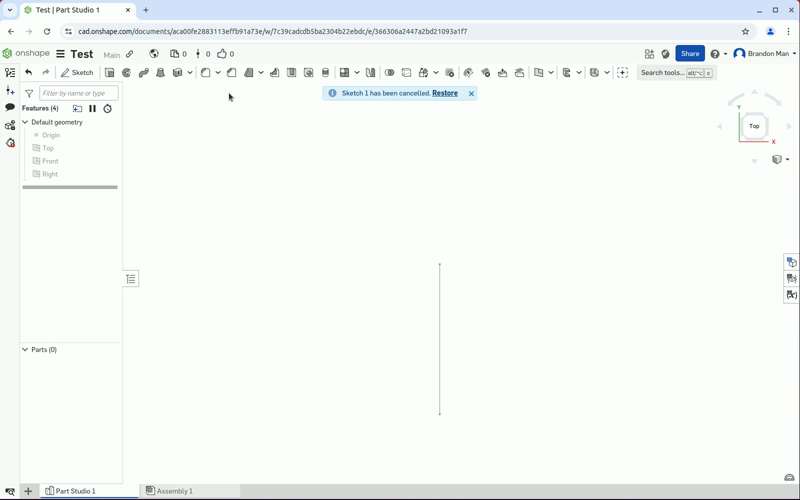
mouse_move(73, 352)
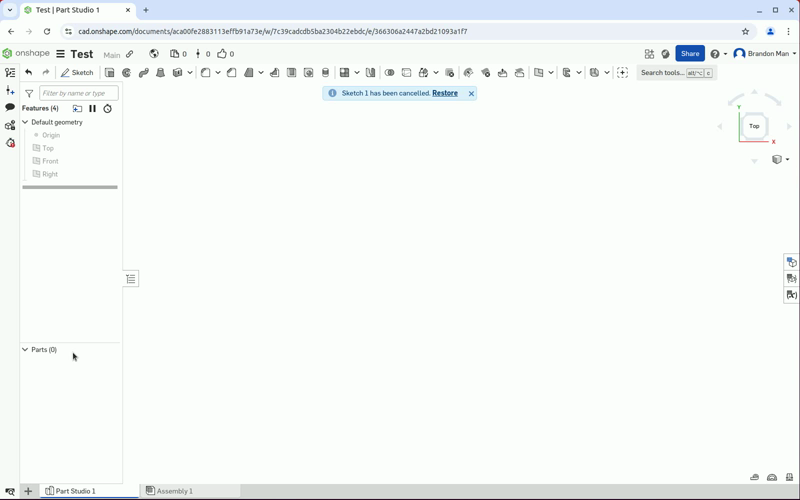
key(y)
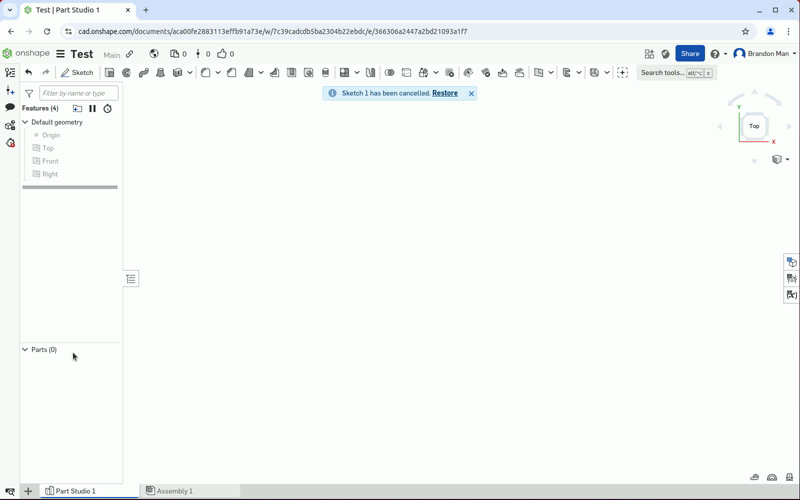
key(shift+p)
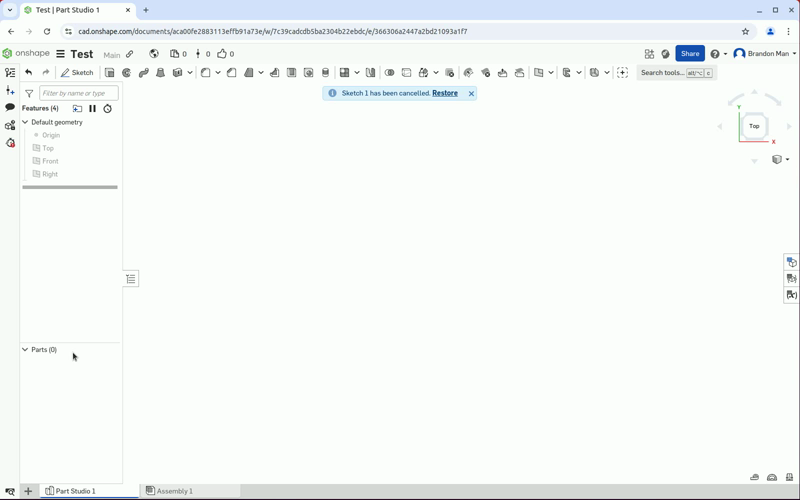
key(space)
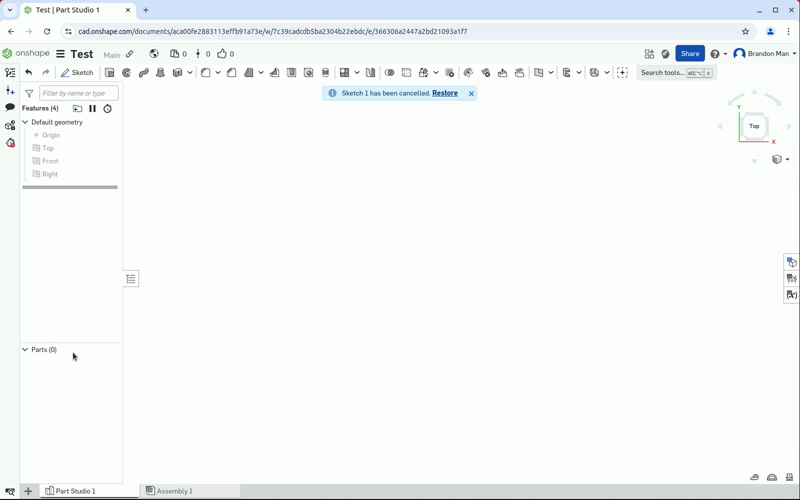
key_down(shift)
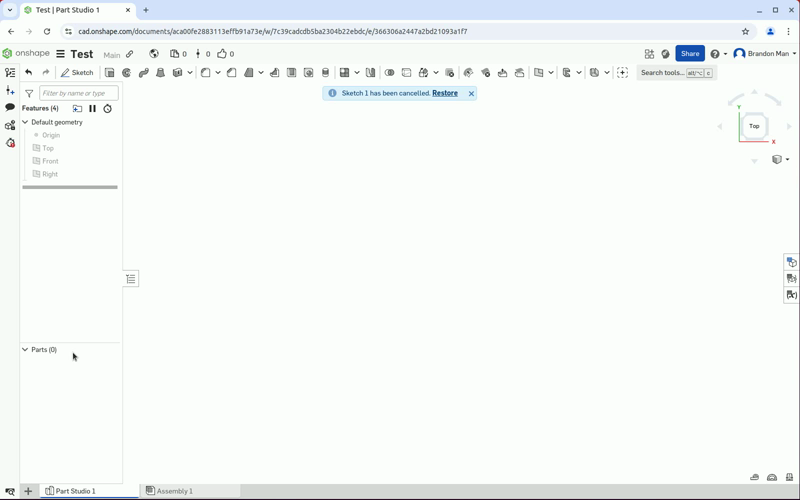
key(up)
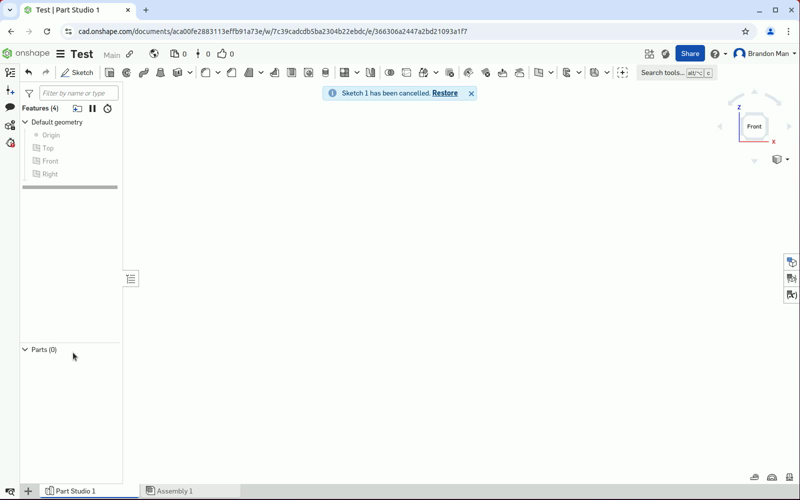
key_up(shift)
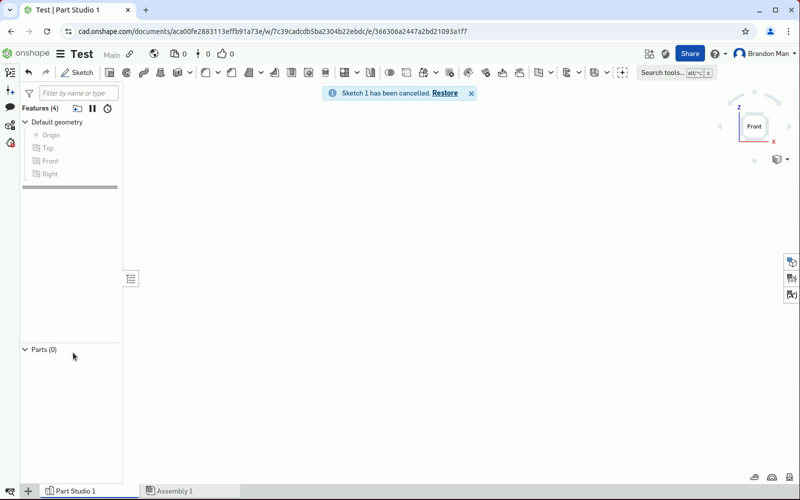
mouse_move(73, 352)
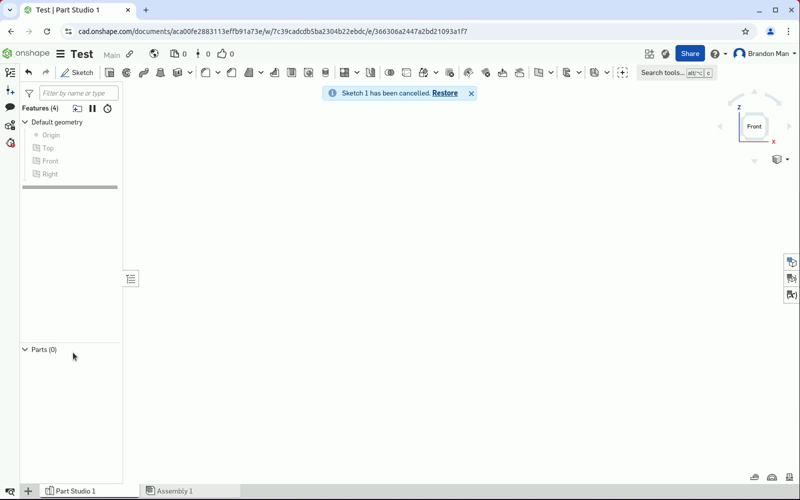
key(shift+y)
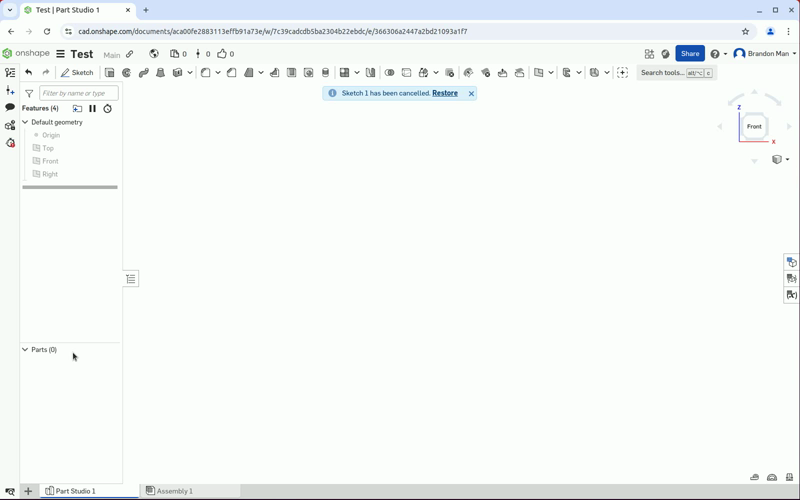
key(shift+s)
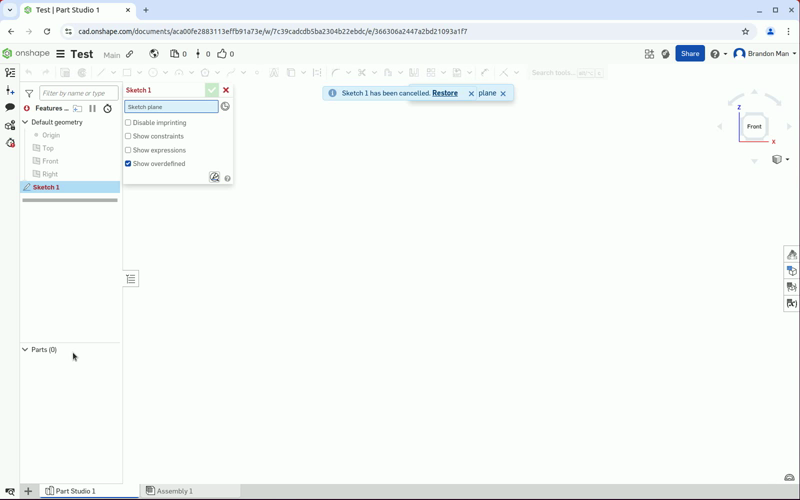
mouse_move(73, 163)
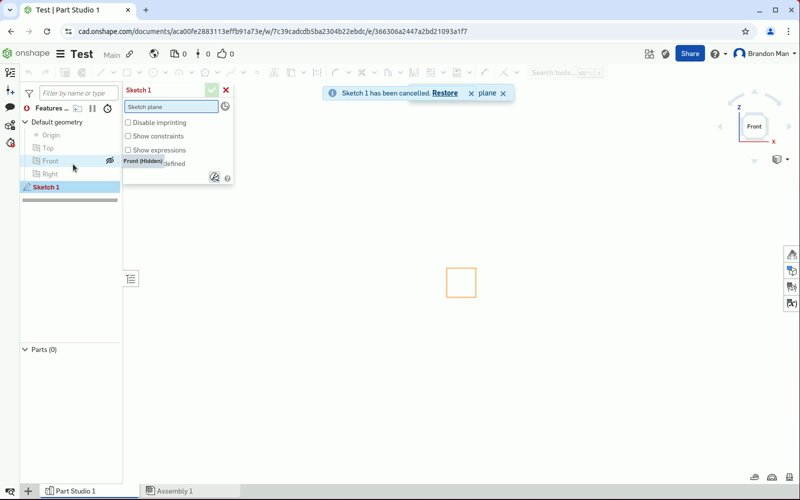
click(73, 163)
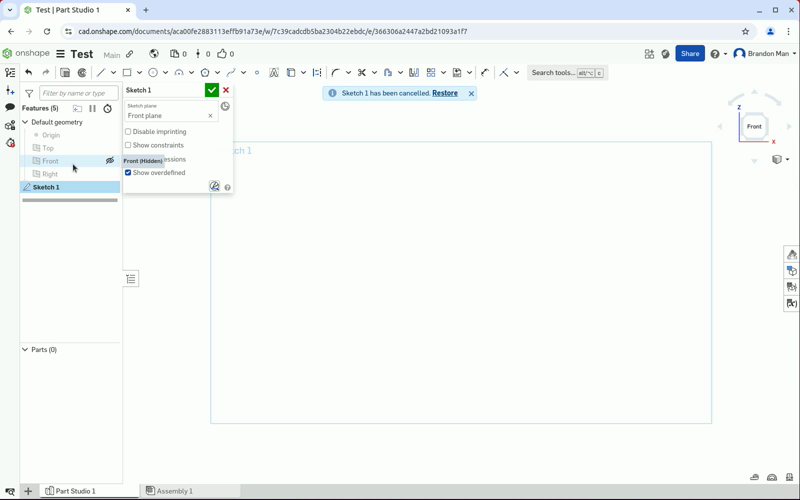
mouse_move(73, 352)
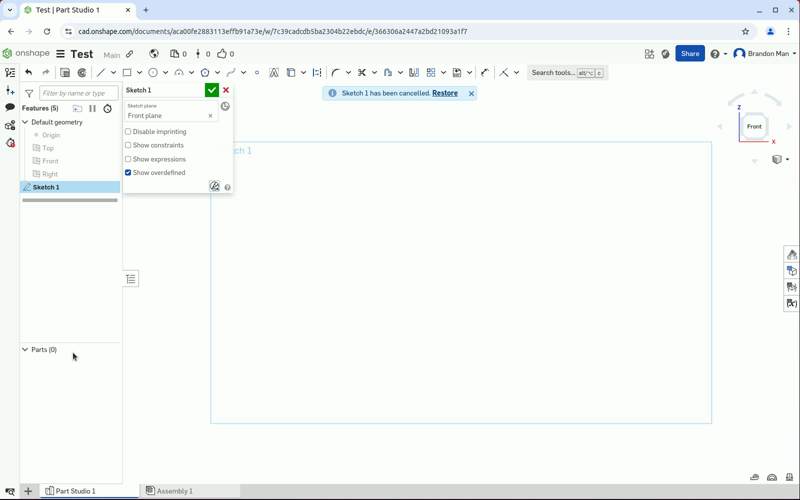
key(y)
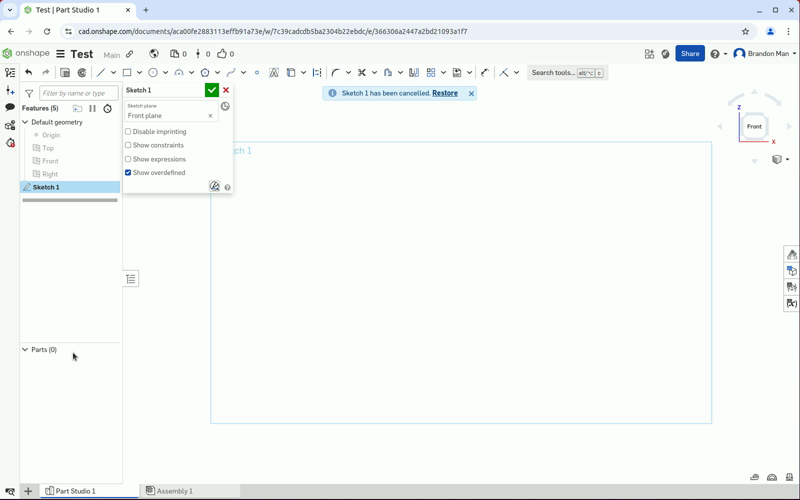
key(l)
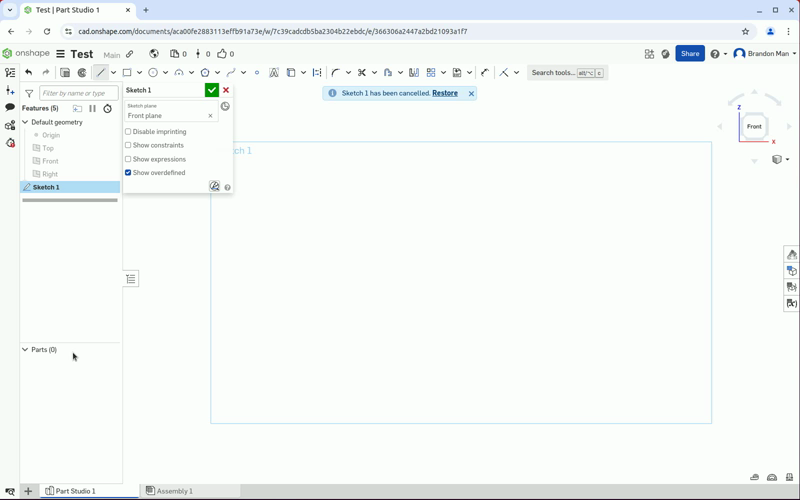
key_down(shift)
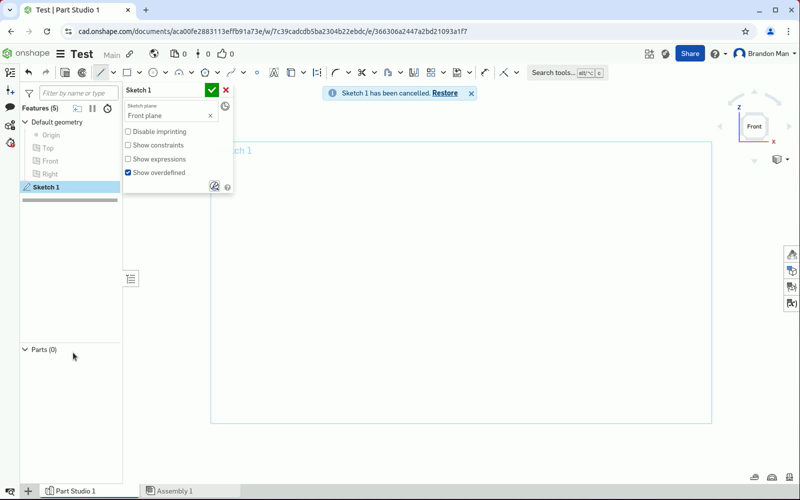
mouse_move(410, 352)
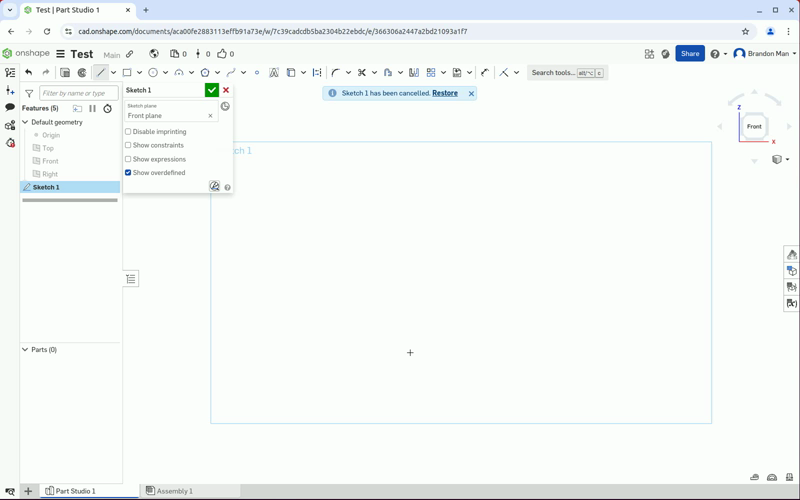
click(410, 352)
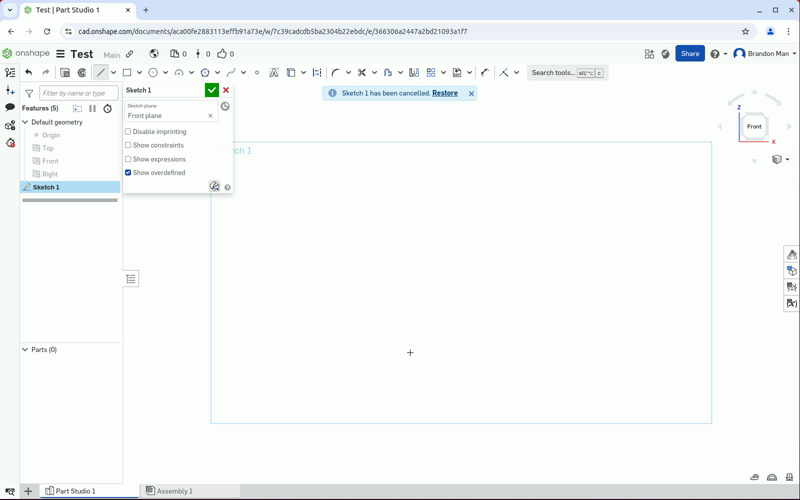
key_up(shift)
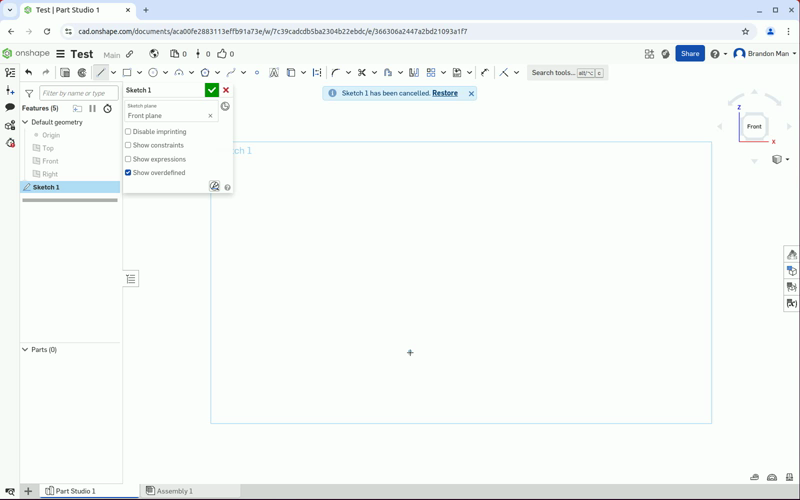
key_down(shift)
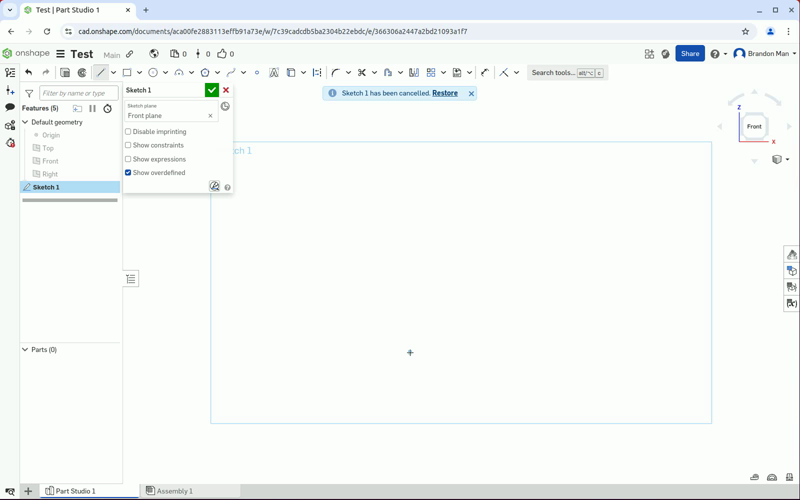
mouse_move(510, 352)
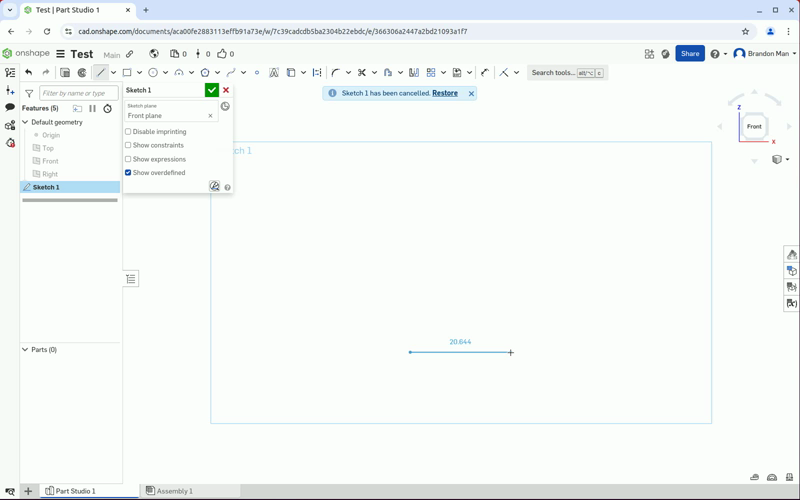
click(510, 352)
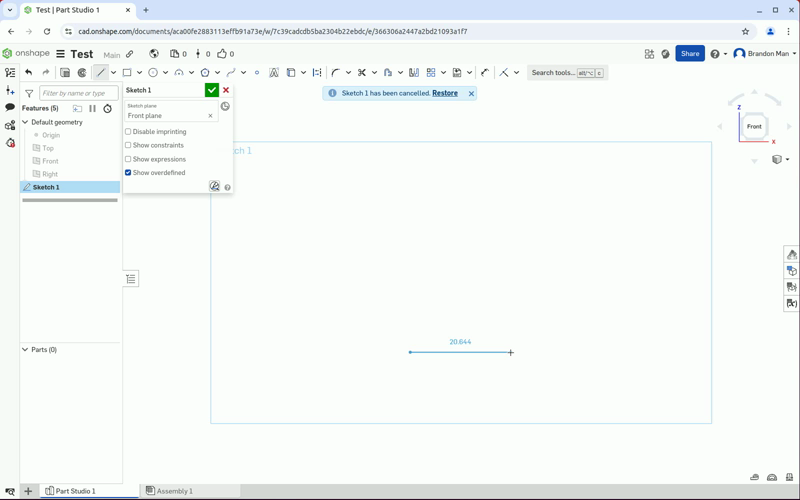
key_up(shift)
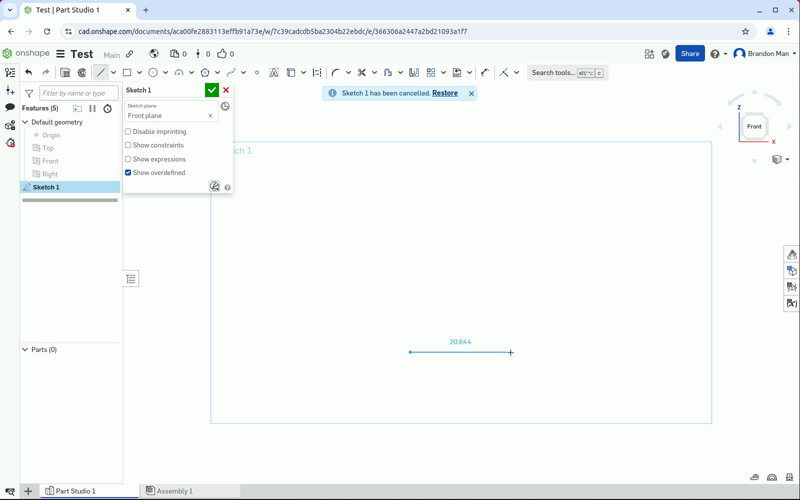
key_down(shift)
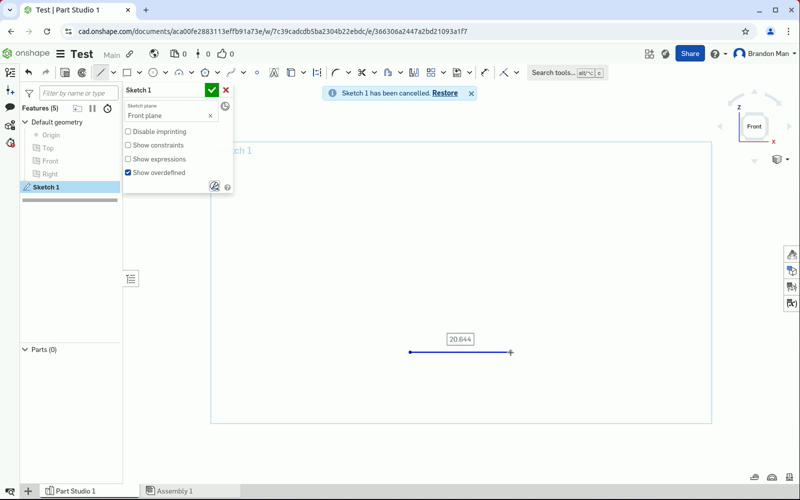
mouse_move(510, 213)
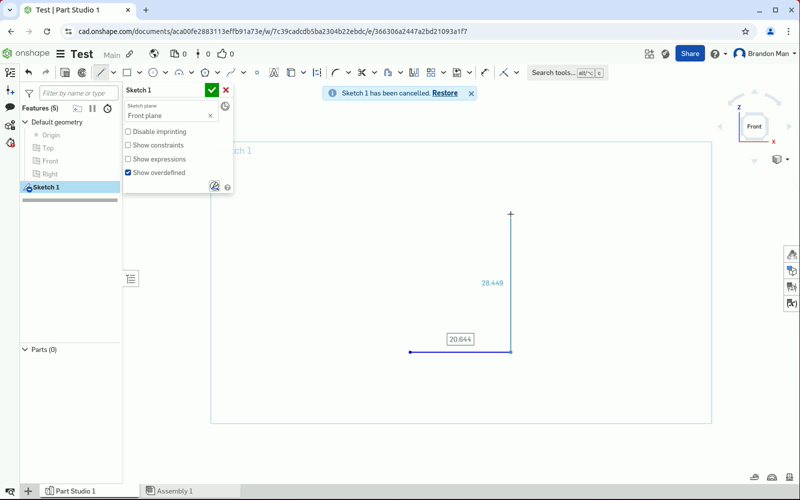
click(510, 213)
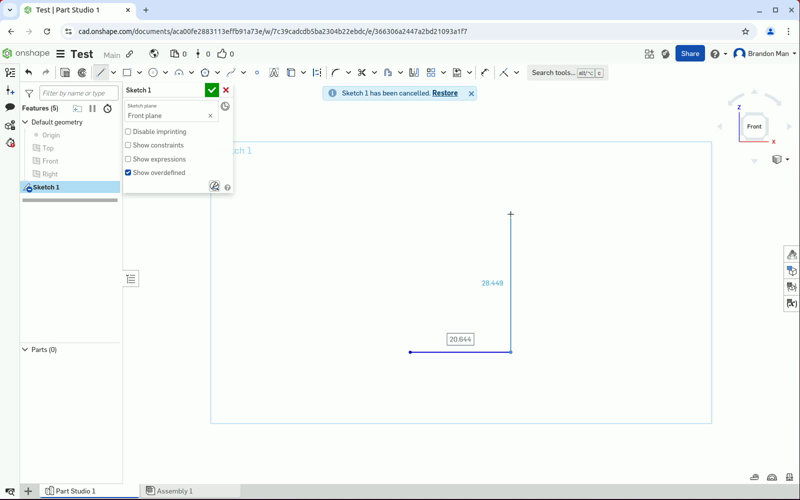
key_up(shift)
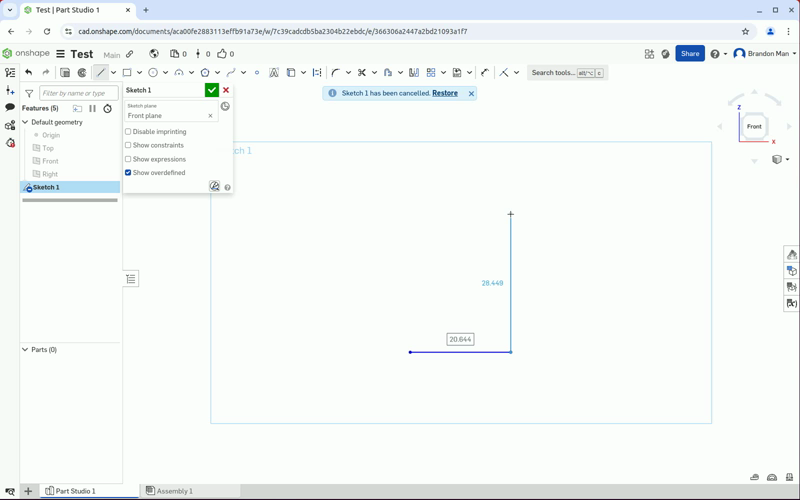
key_down(shift)
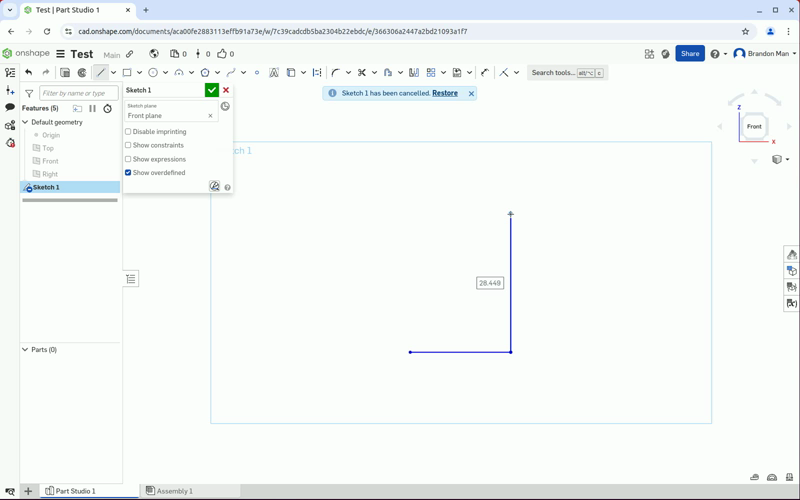
mouse_move(410, 213)
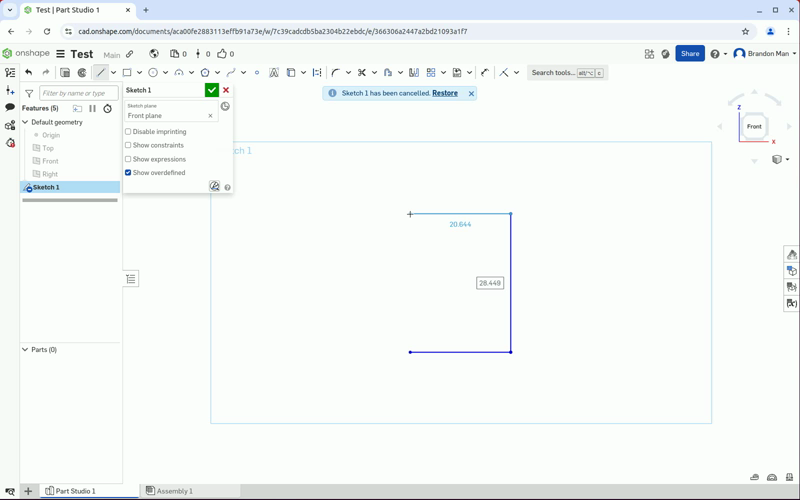
click(410, 213)
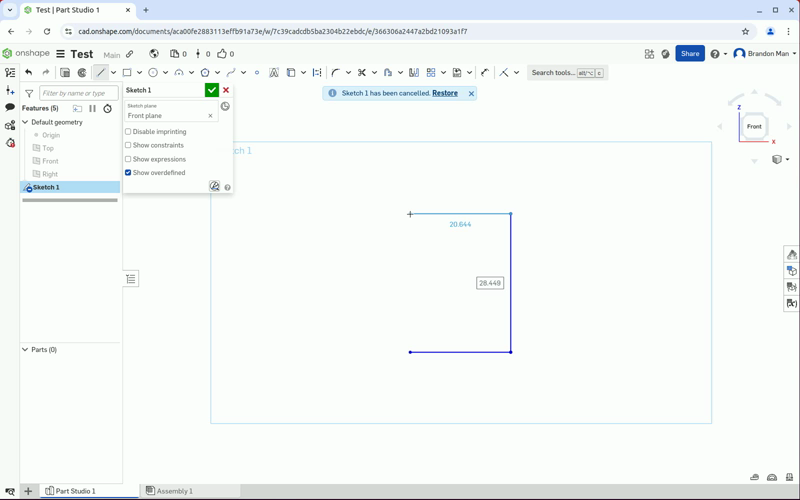
key_up(shift)
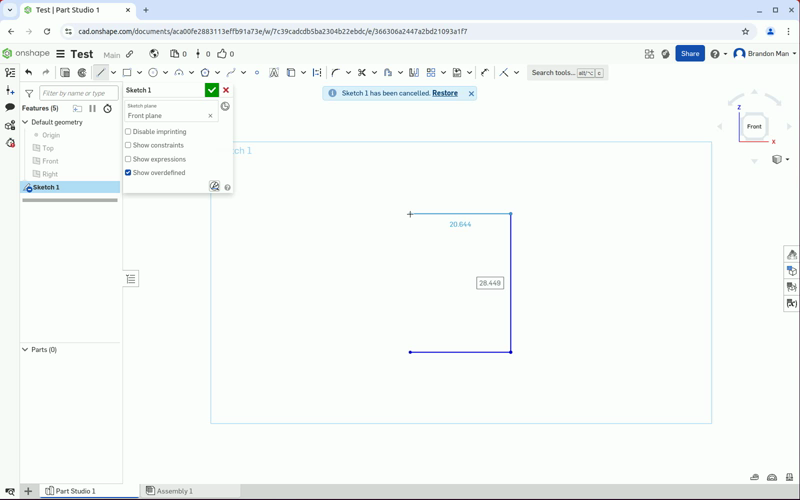
key_down(shift)
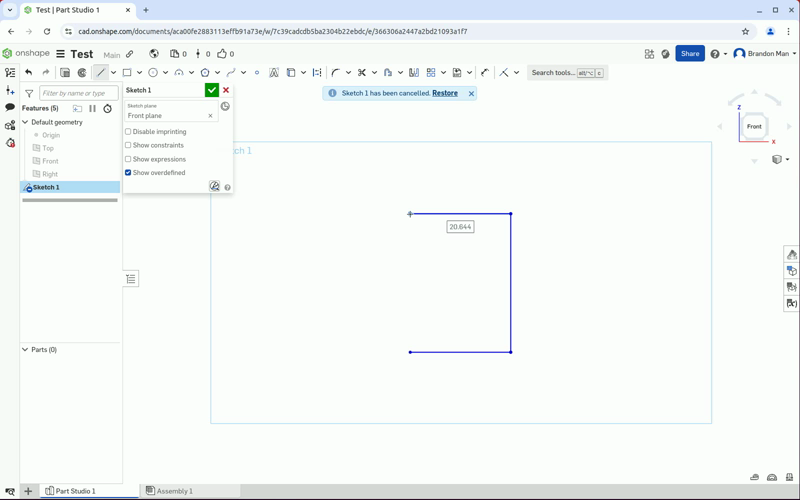
mouse_move(410, 352)
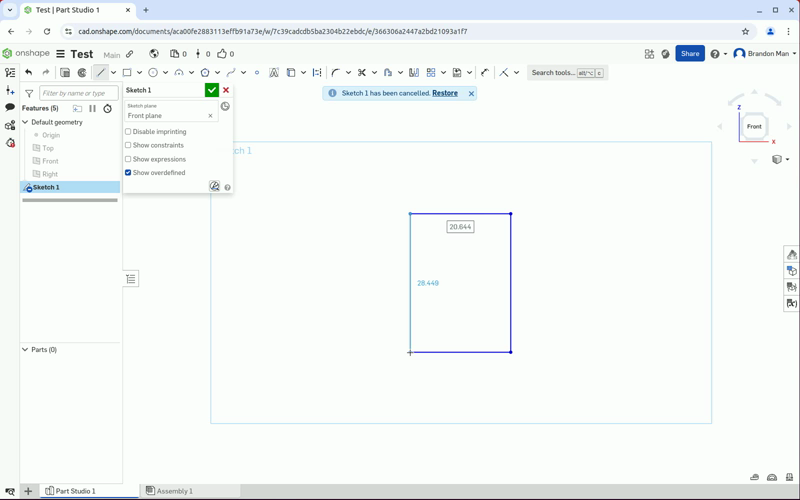
key_up(shift)
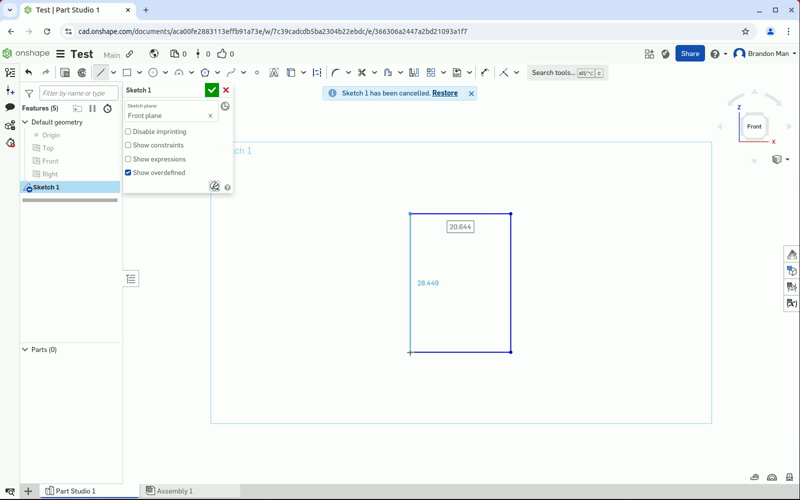
click(410, 352)
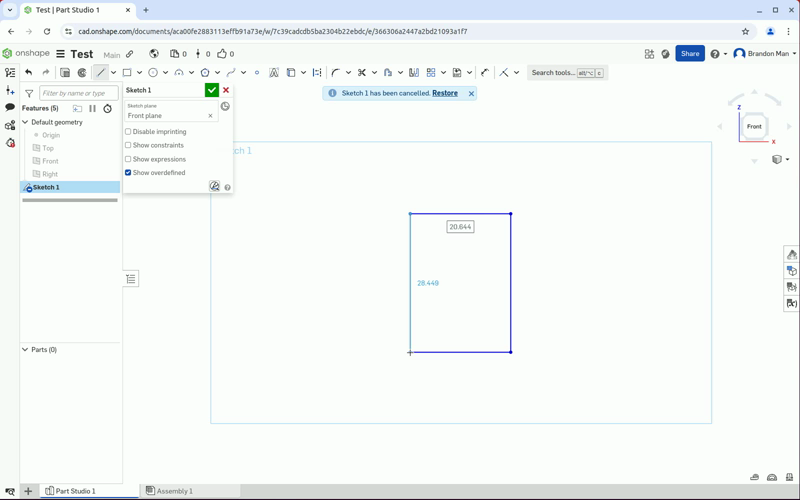
key(esc)
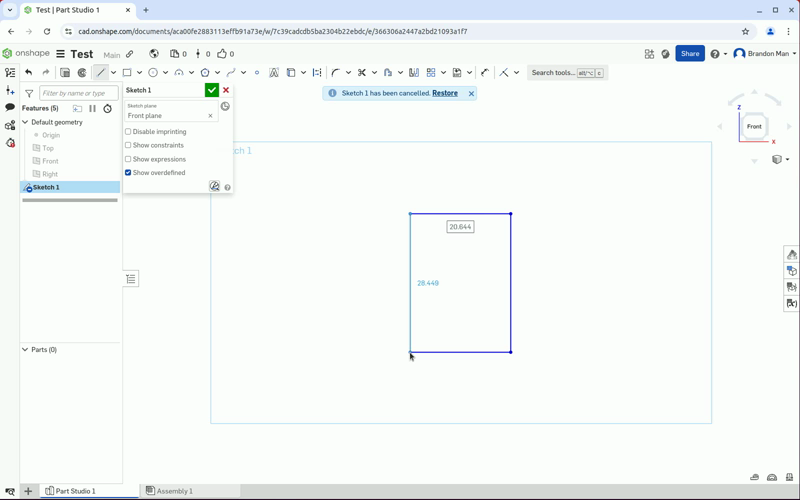
mouse_move(427, 325)
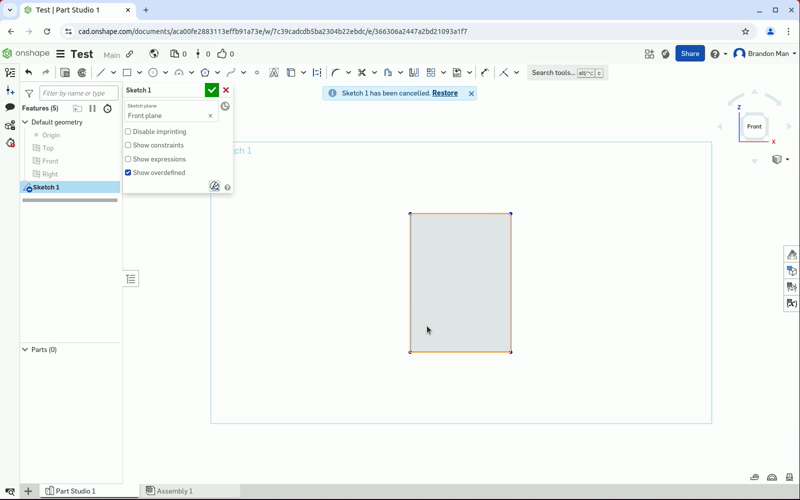
click(427, 325)
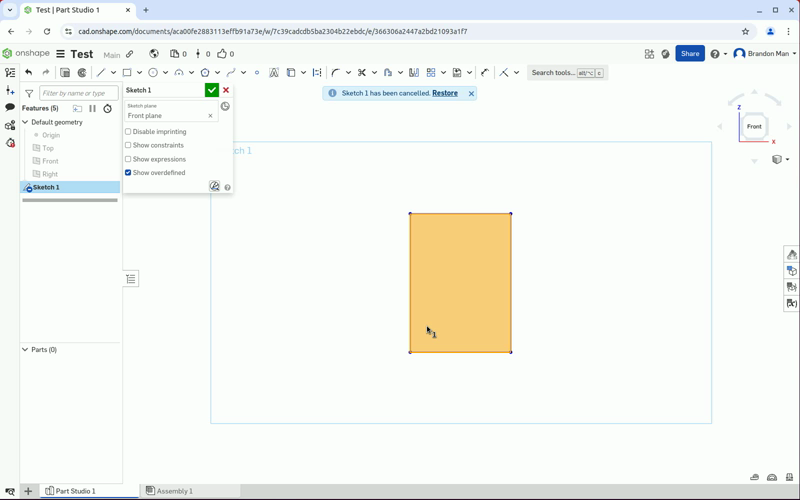
mouse_move(73, 352)
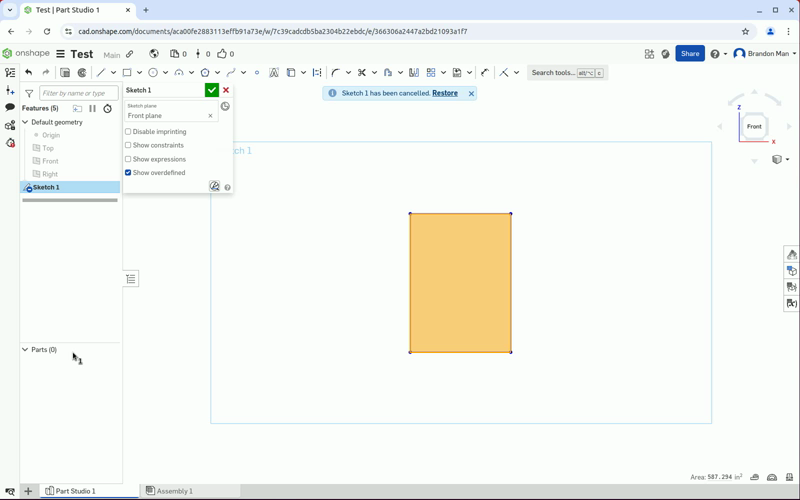
key(shift+y)
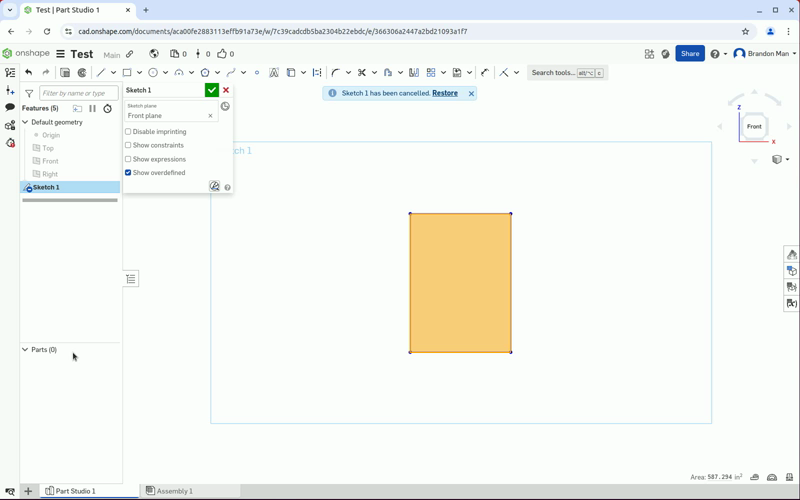
key(shift+e)
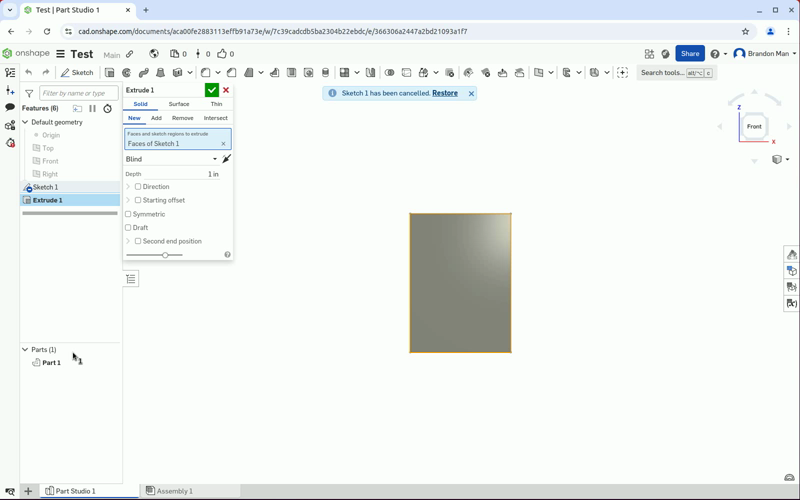
mouse_move(143, 106)
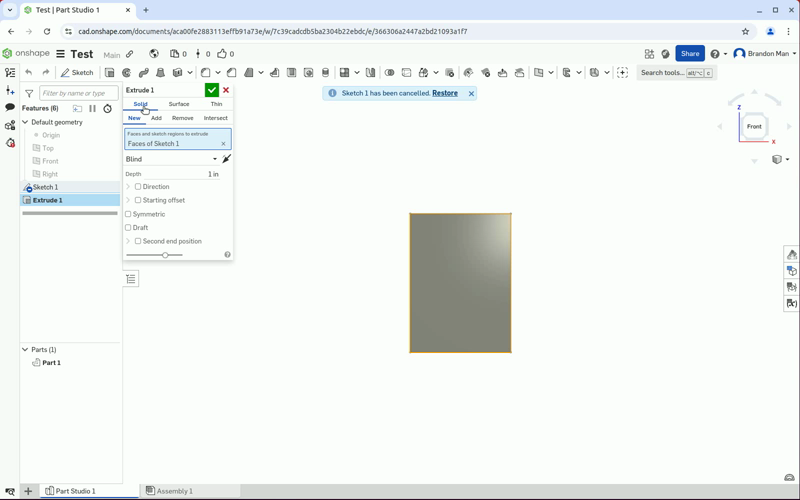
click(143, 106)
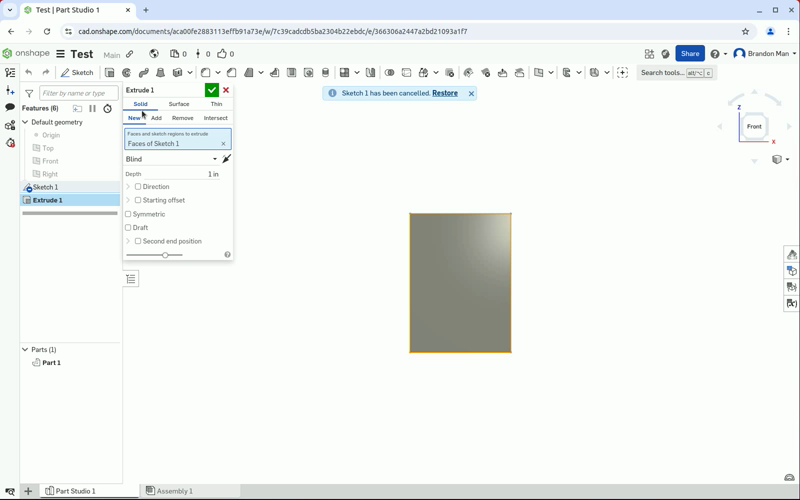
mouse_move(137, 120)
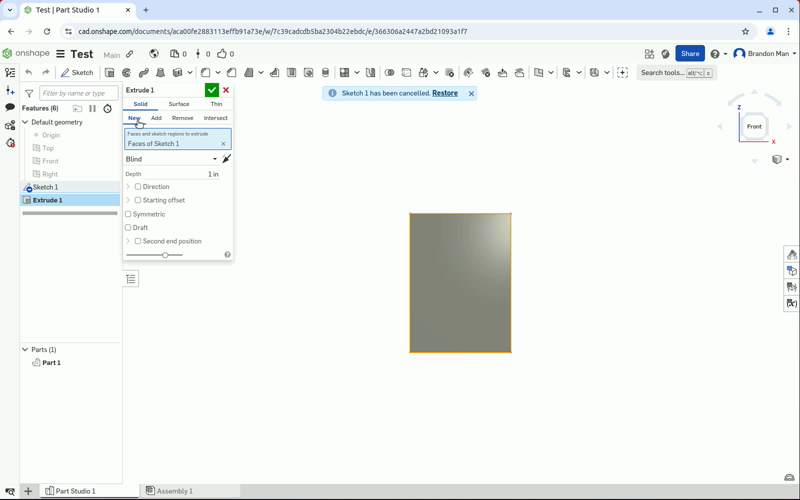
click(137, 120)
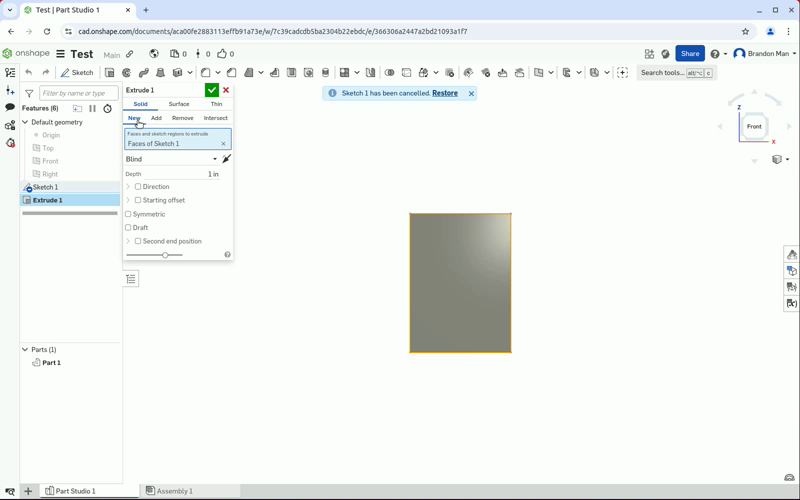
key(tab, 4)
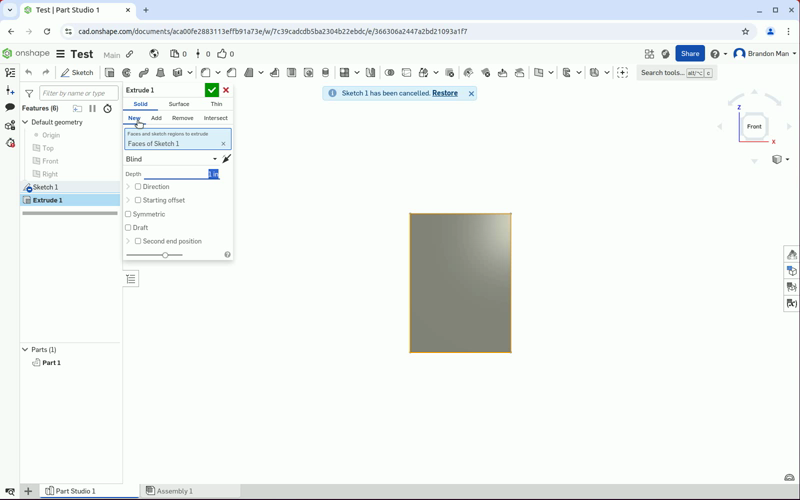
text(4.333)
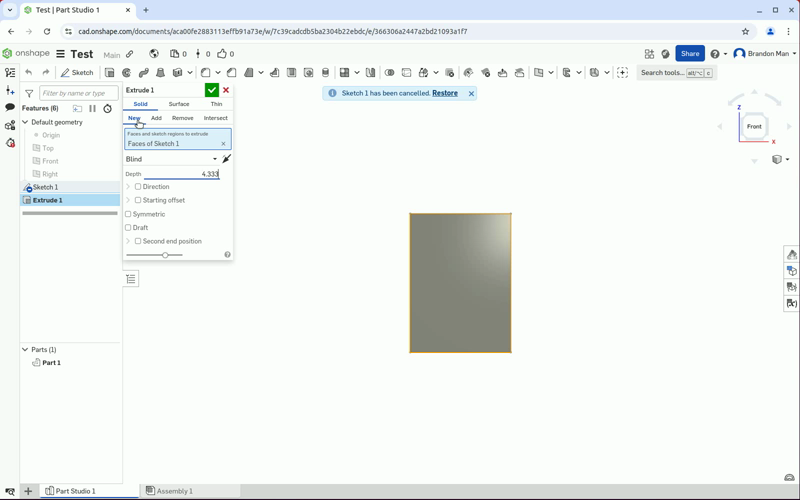
key(enter)
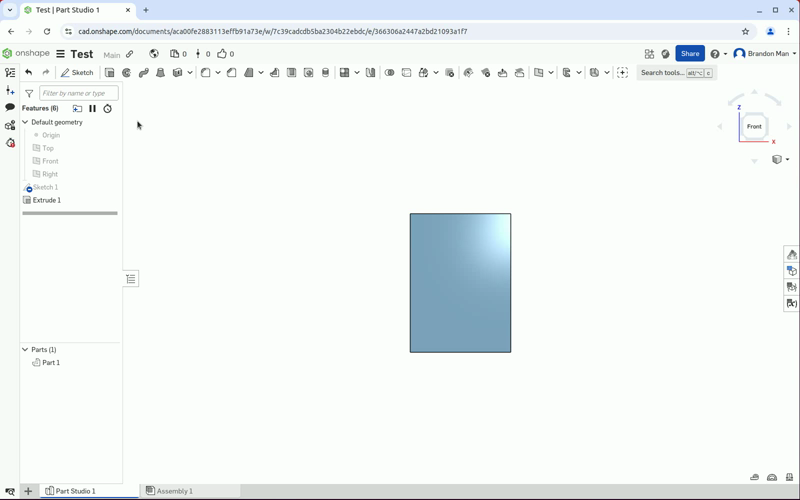
key(shift+h)
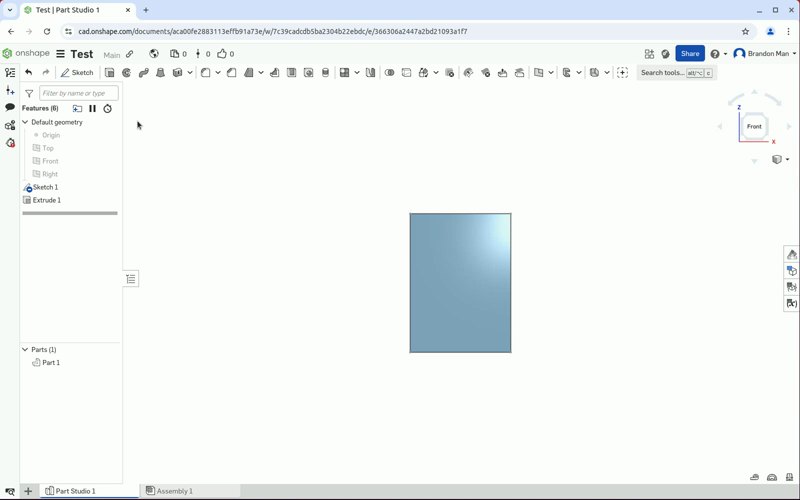
key(shift+h)
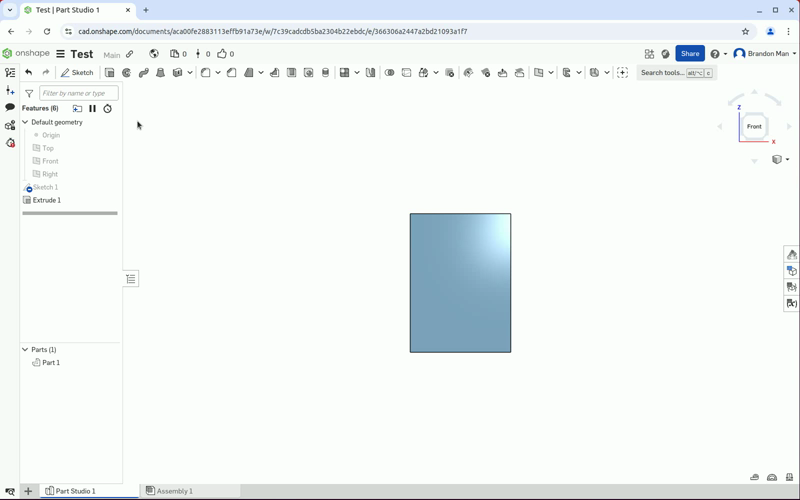
mouse_move(73, 189)
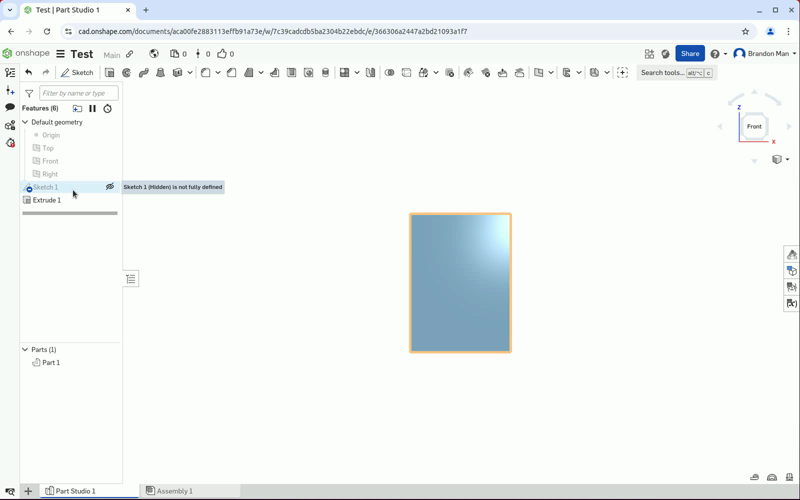
click(73, 189)
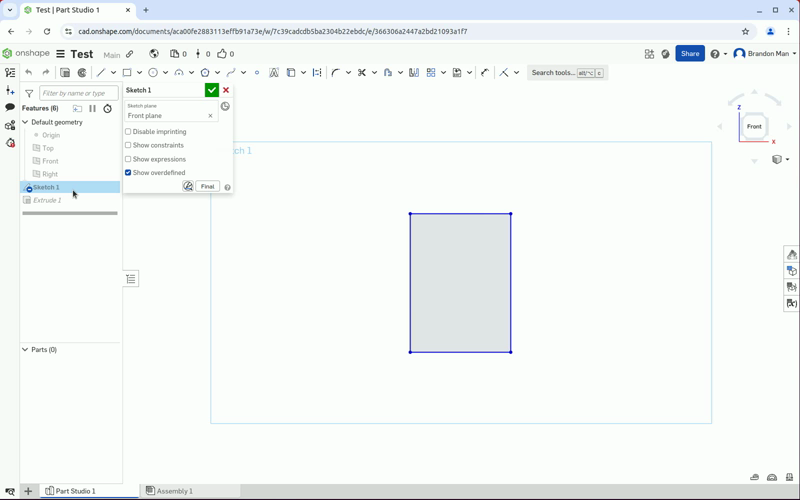
mouse_move(229, 92)
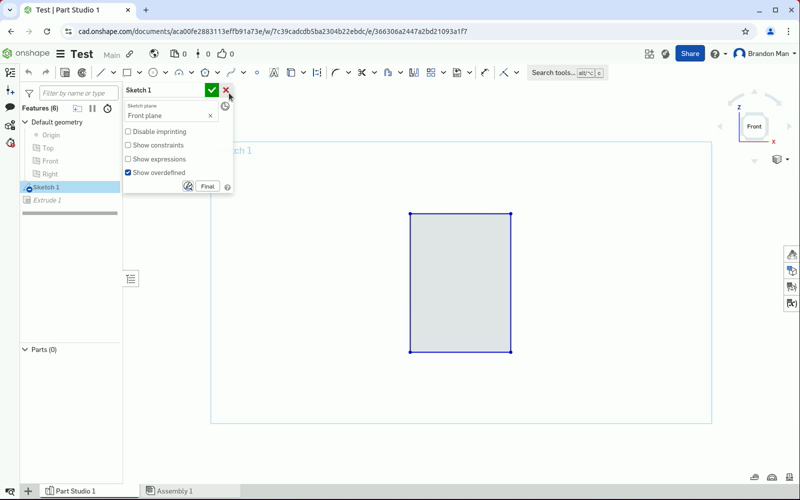
click(229, 92)
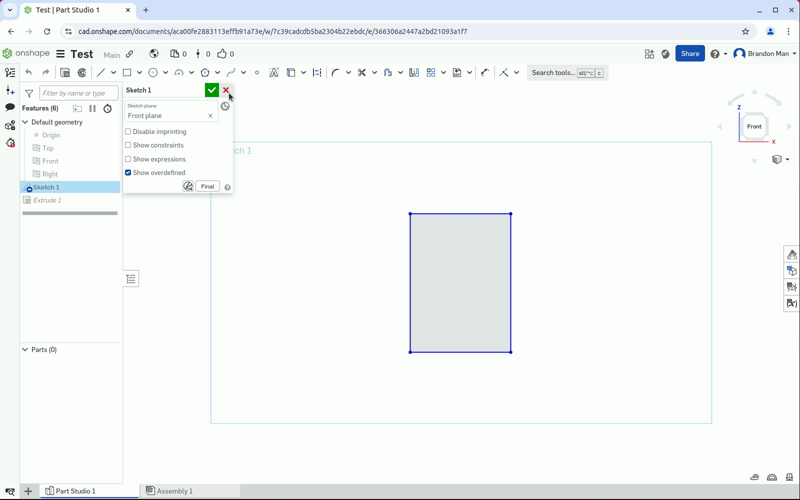
key(shift+s)
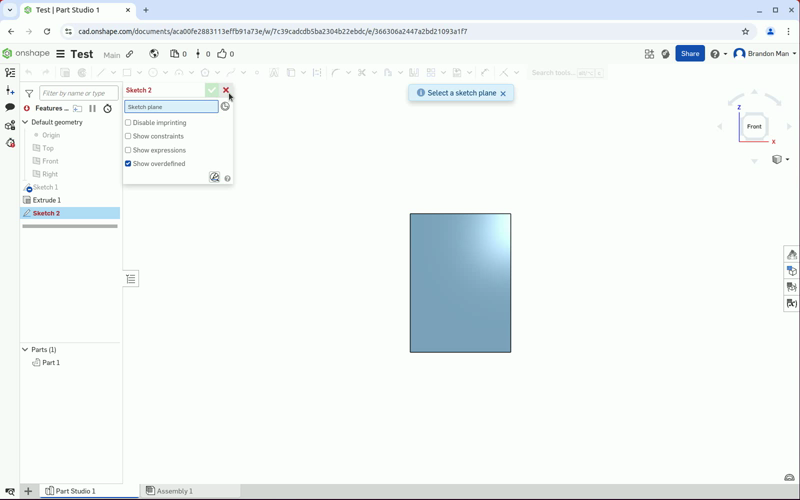
mouse_move(73, 163)
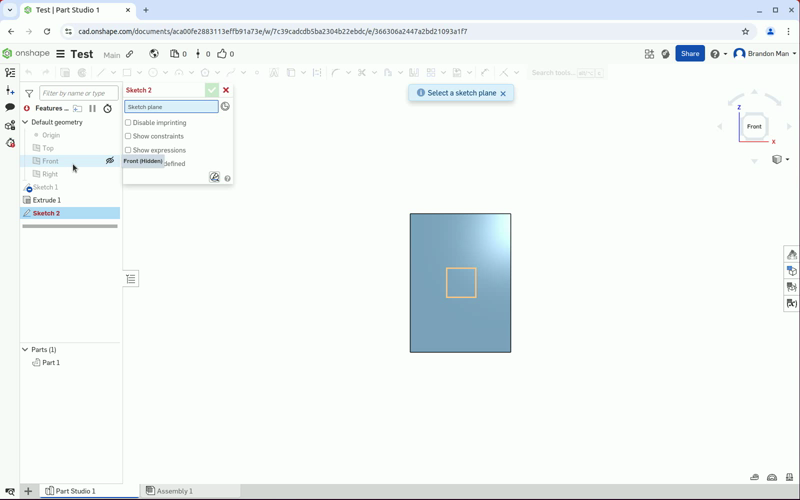
click(73, 163)
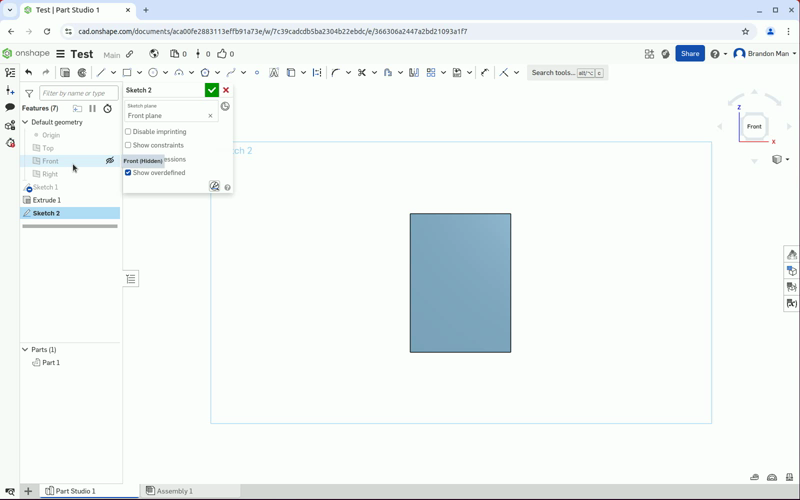
mouse_move(73, 352)
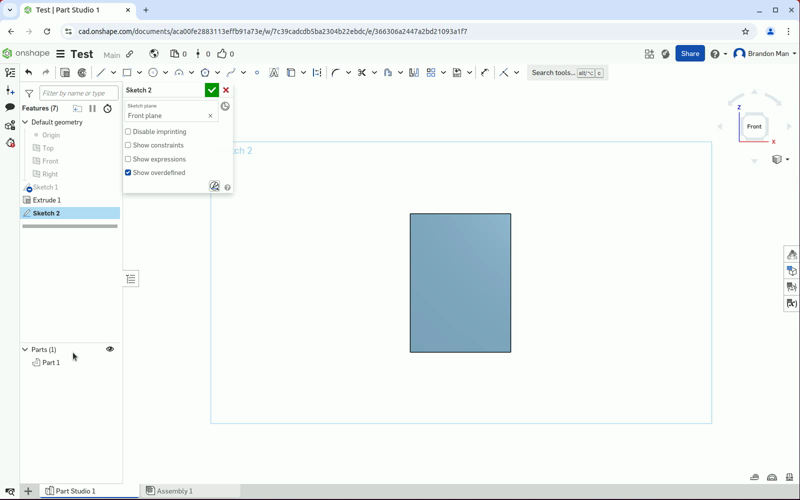
key(y)
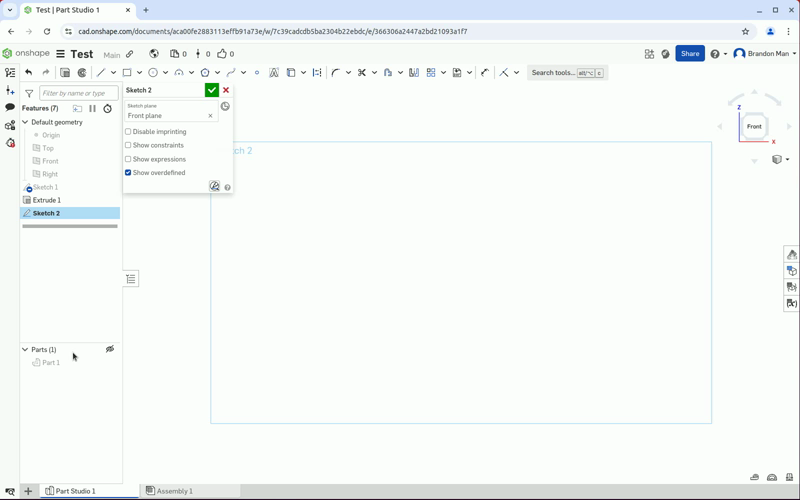
key(l)
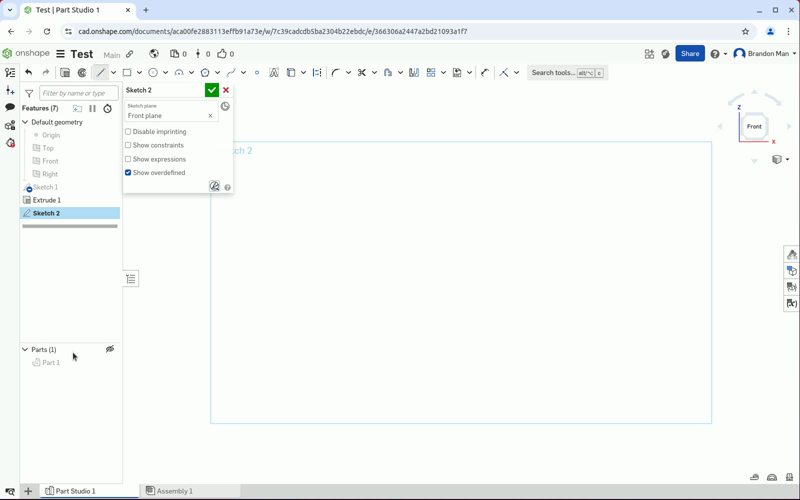
key_down(shift)
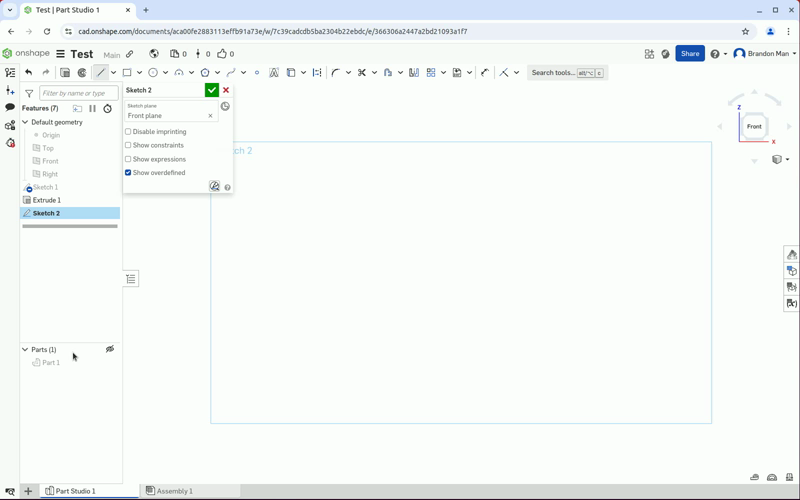
mouse_move(410, 352)
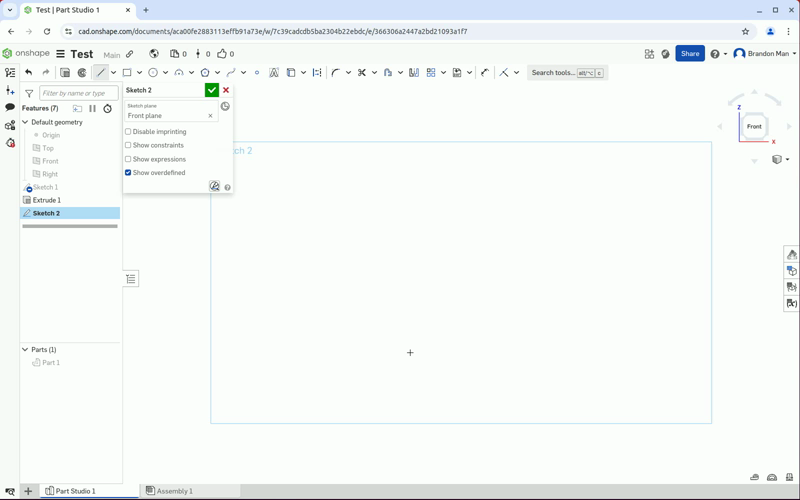
click(410, 352)
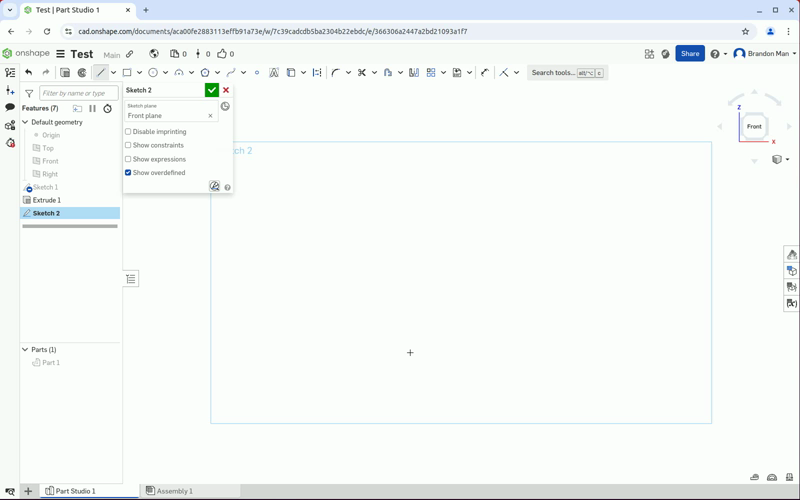
key_up(shift)
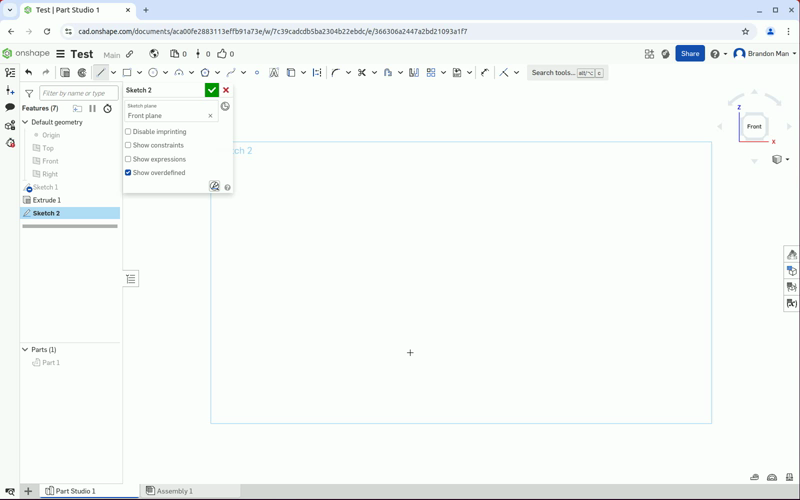
key_down(shift)
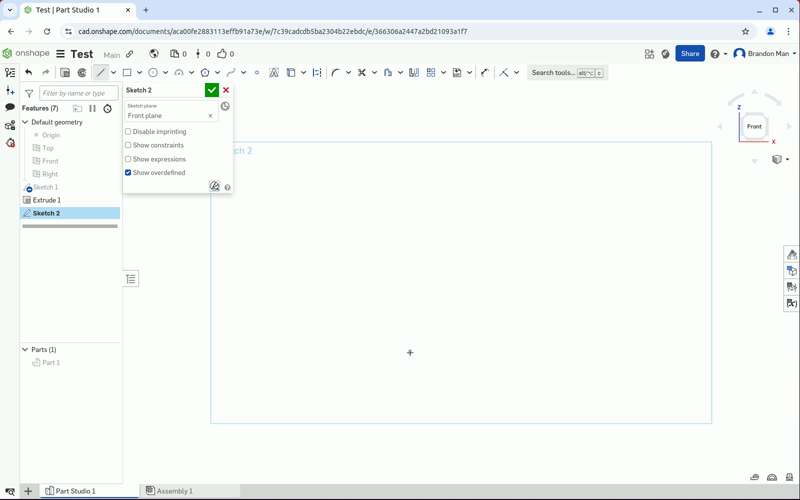
mouse_move(510, 352)
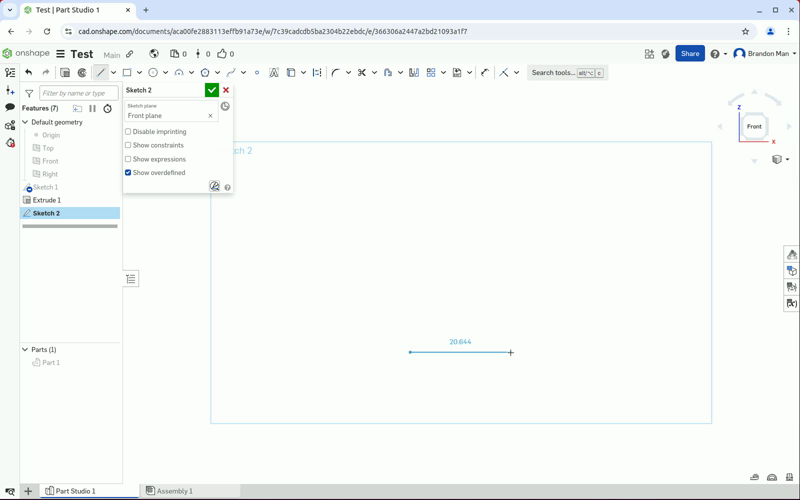
click(510, 352)
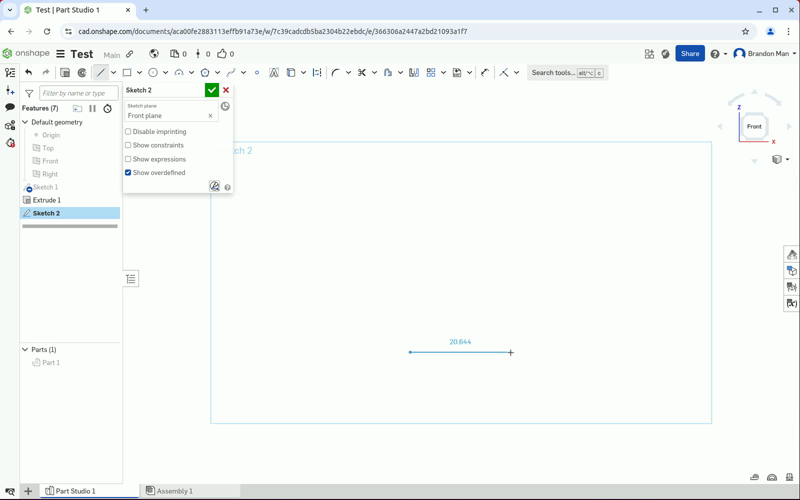
key_up(shift)
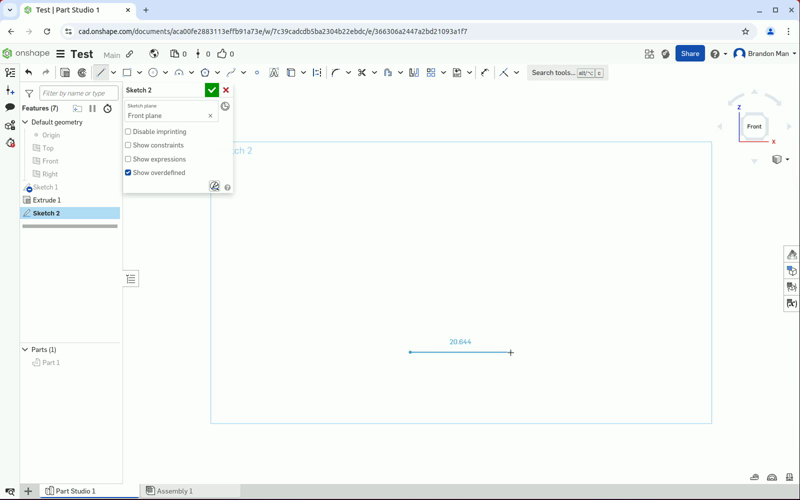
key_down(shift)
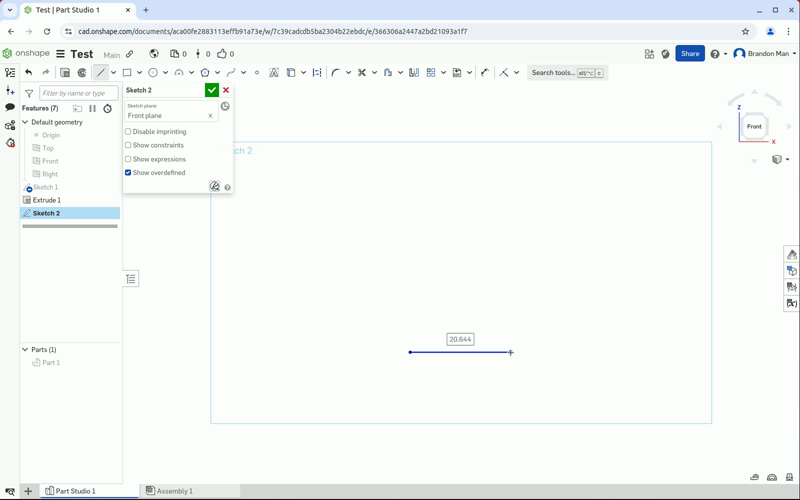
mouse_move(510, 213)
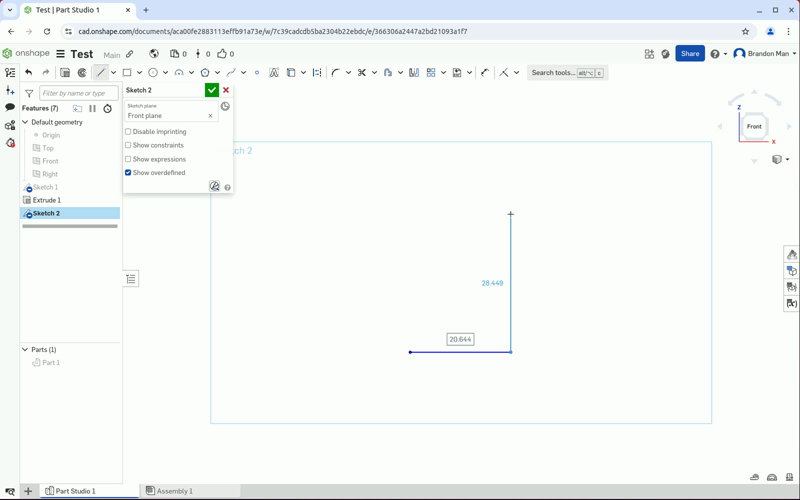
click(510, 213)
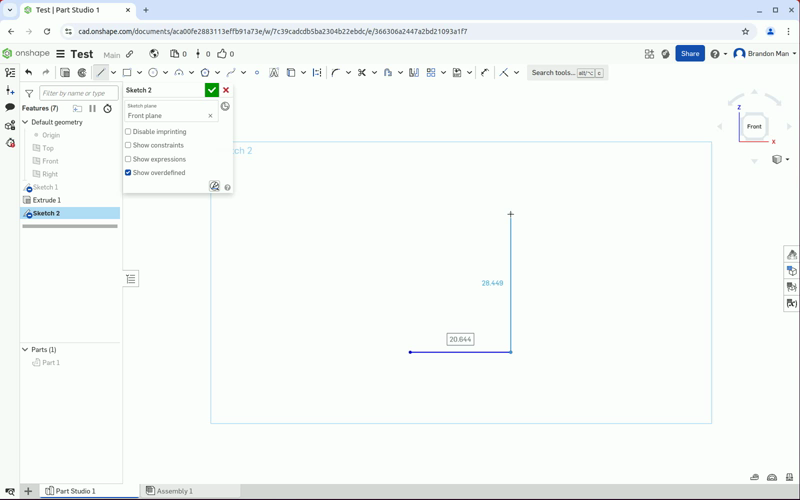
key_up(shift)
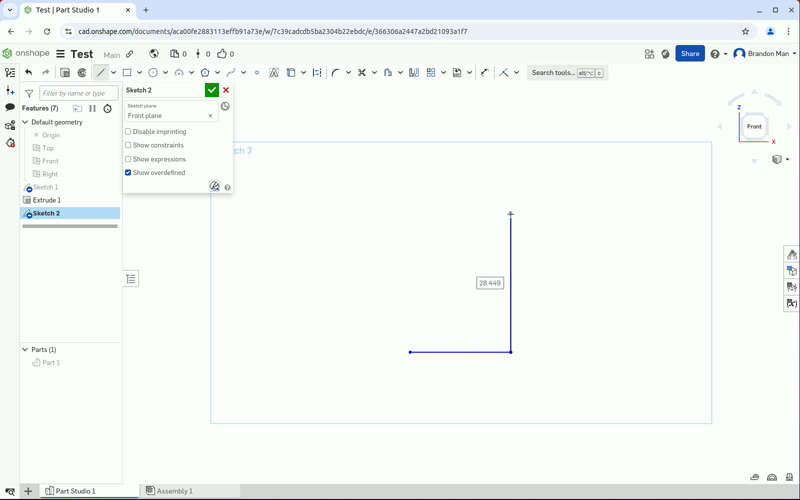
key_down(shift)
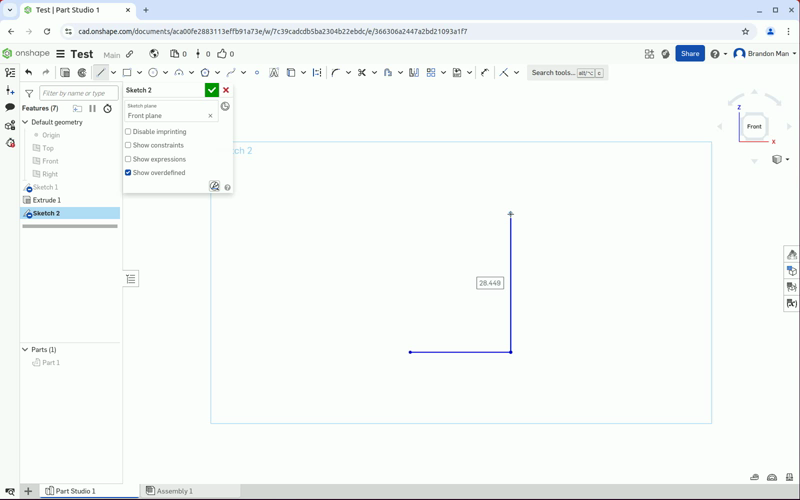
mouse_move(410, 213)
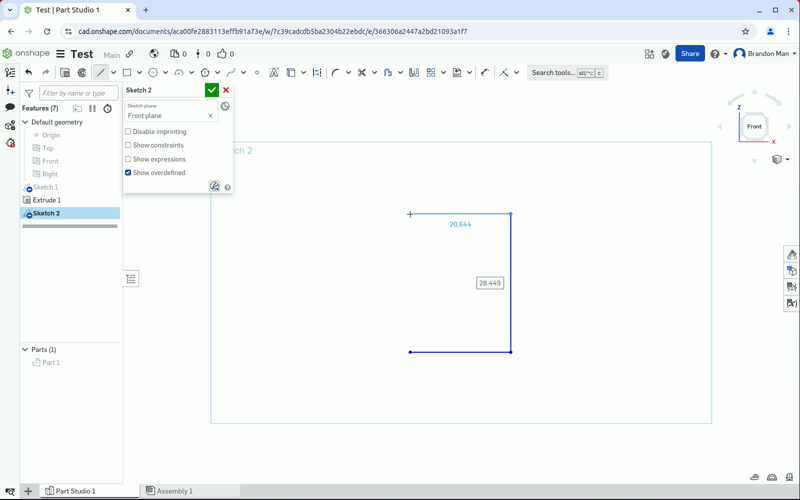
click(410, 213)
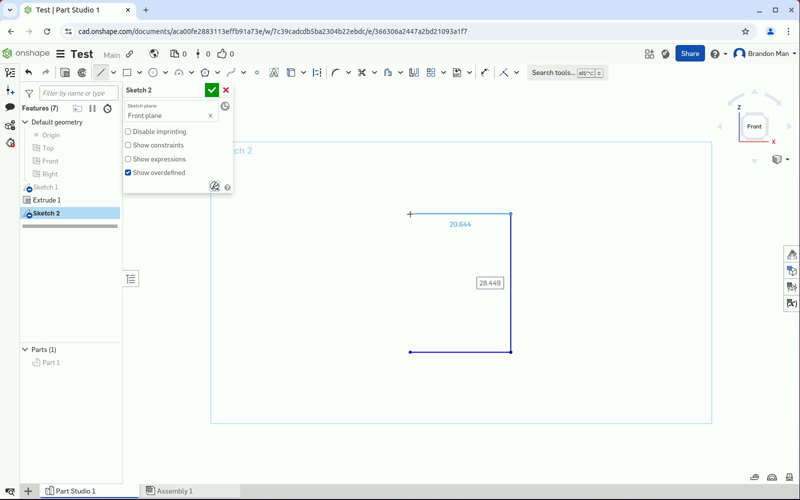
key_up(shift)
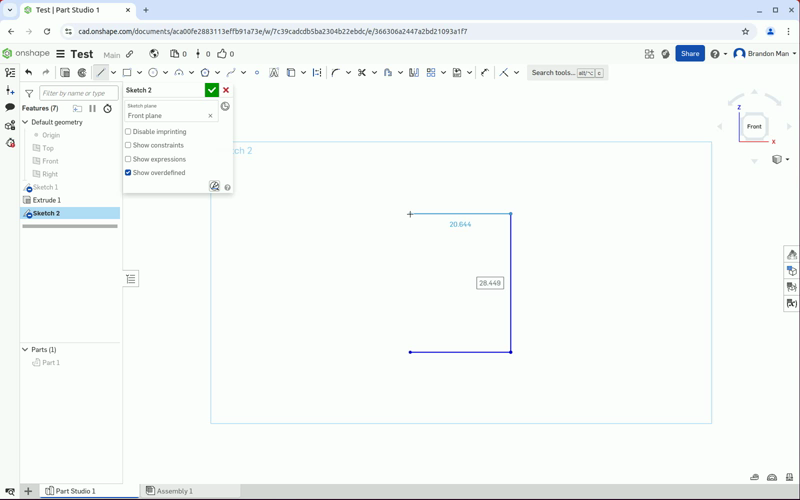
key_down(shift)
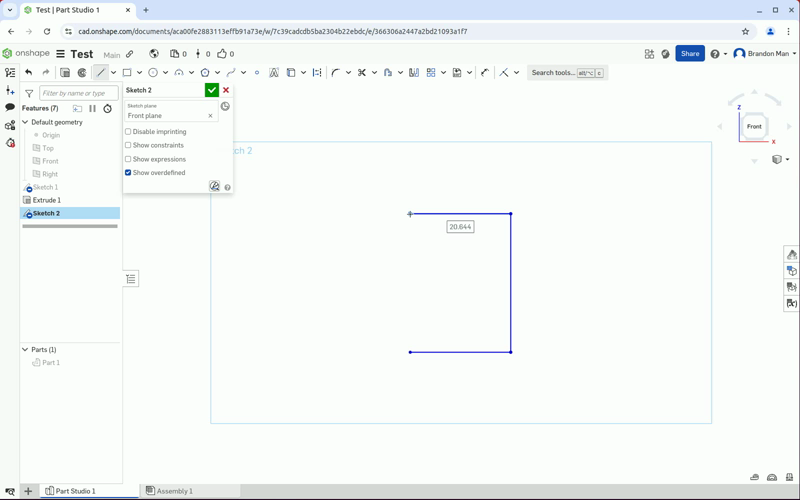
mouse_move(410, 352)
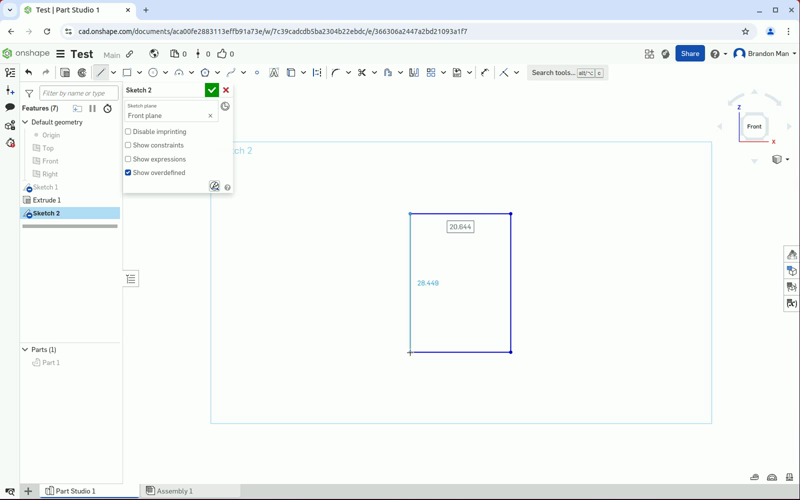
key_up(shift)
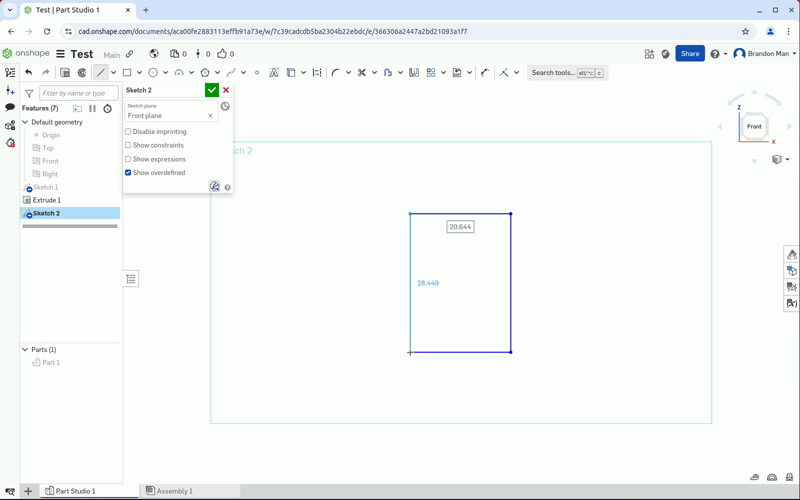
click(410, 352)
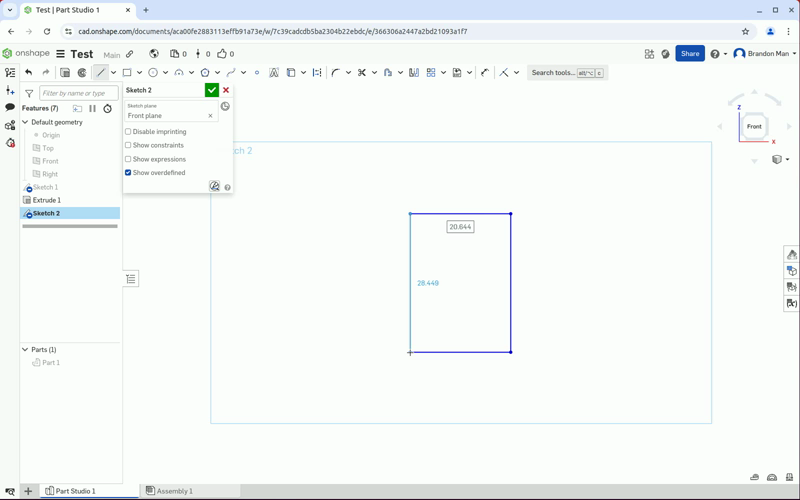
key(esc)
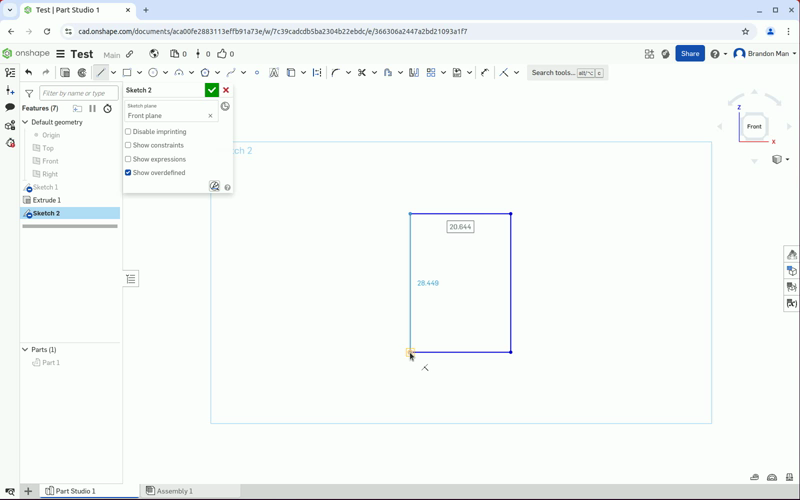
mouse_move(478, 277)
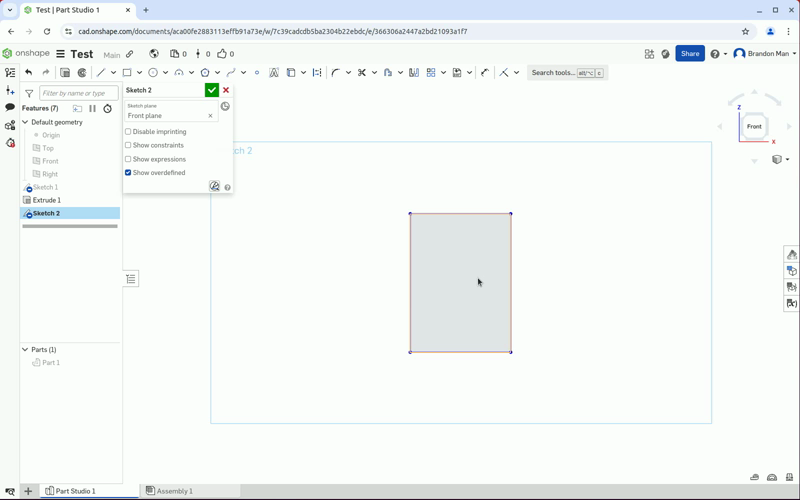
click(478, 277)
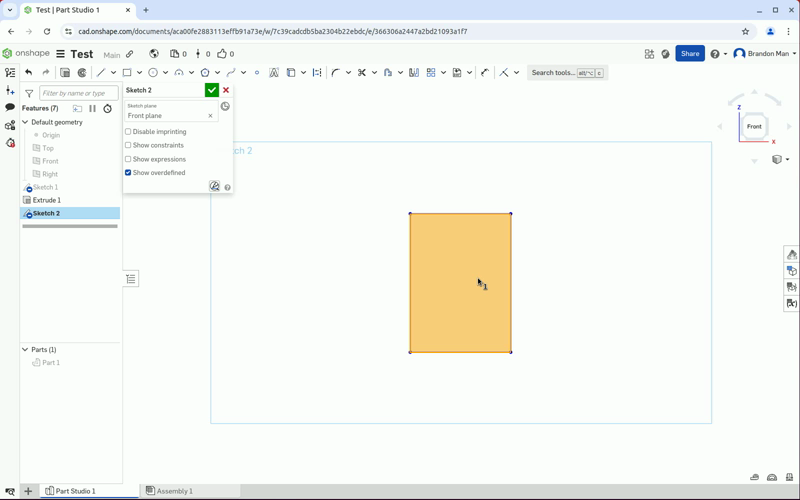
mouse_move(73, 352)
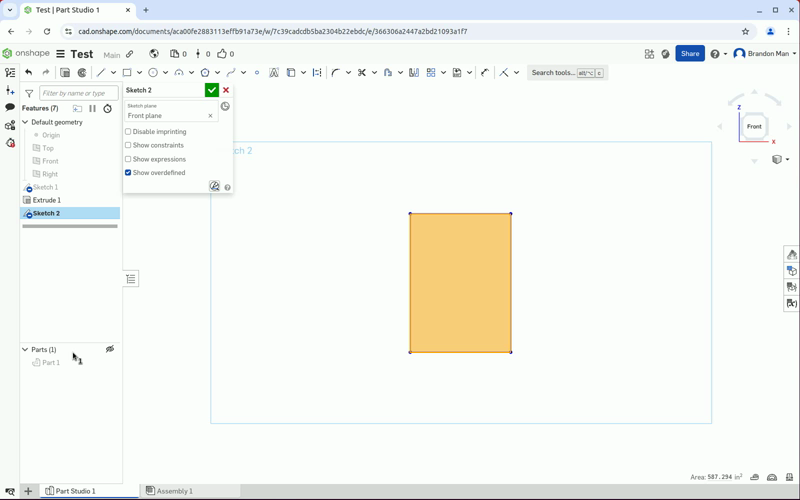
key(shift+y)
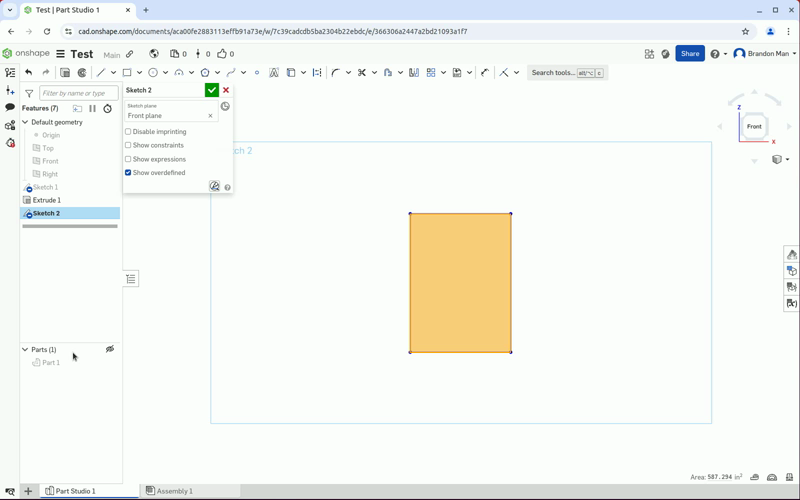
key(shift+e)
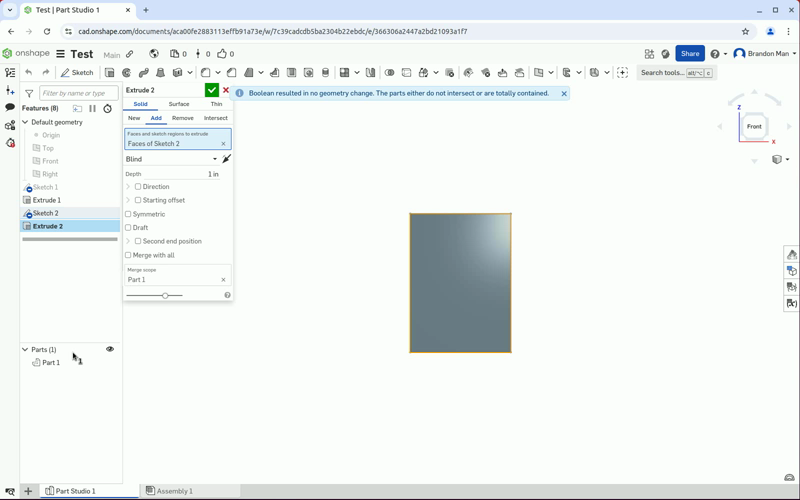
mouse_move(143, 106)
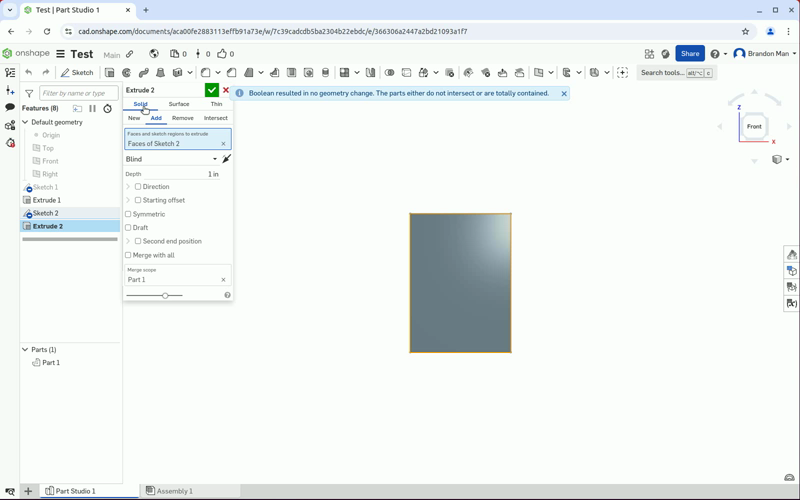
click(143, 106)
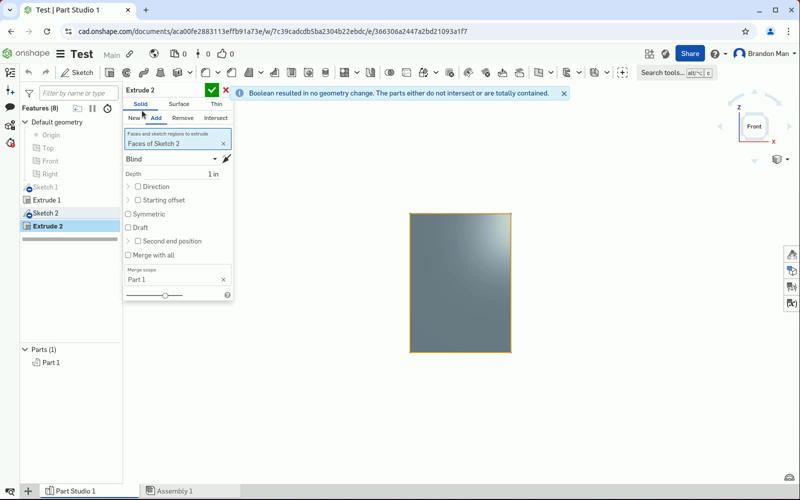
mouse_move(137, 120)
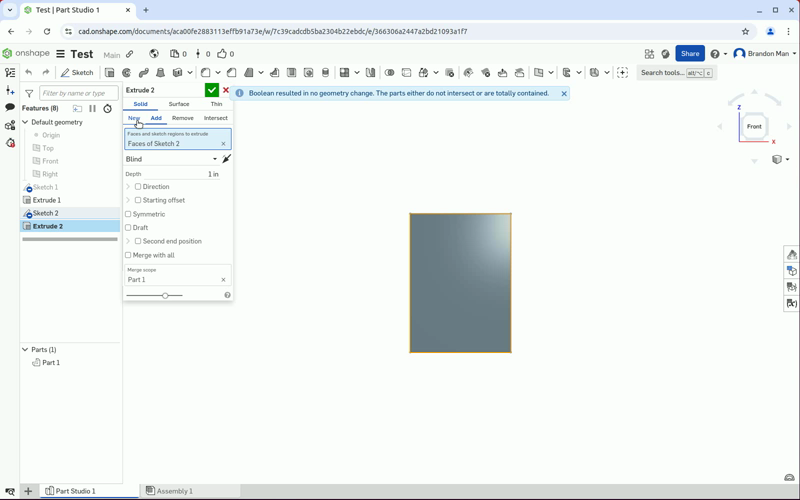
click(137, 120)
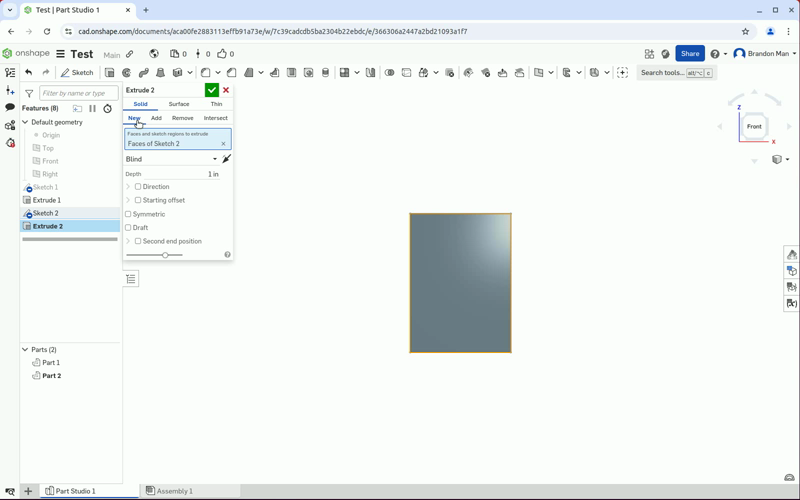
key(tab, 4)
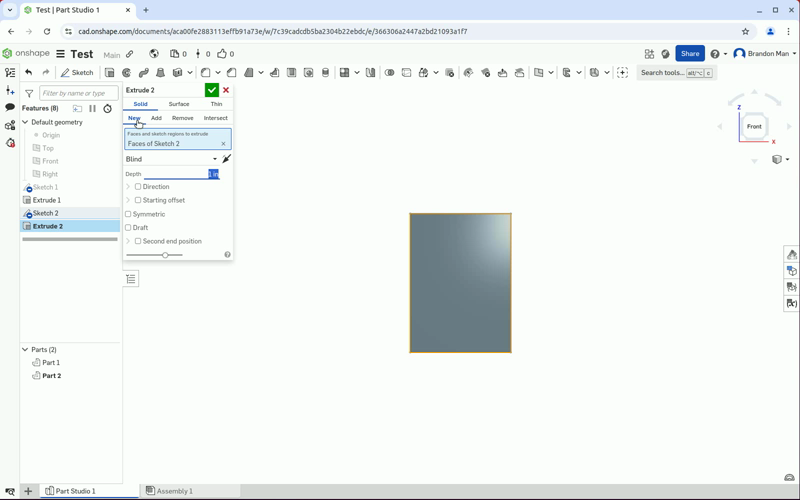
text(3.851)
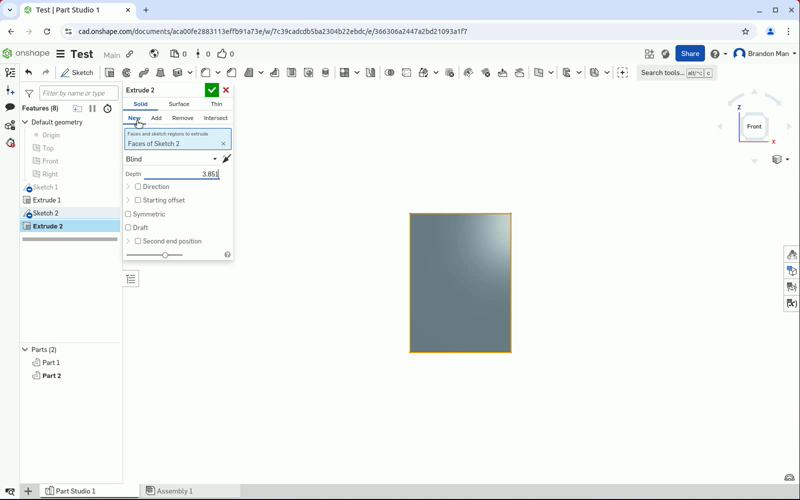
key(enter)
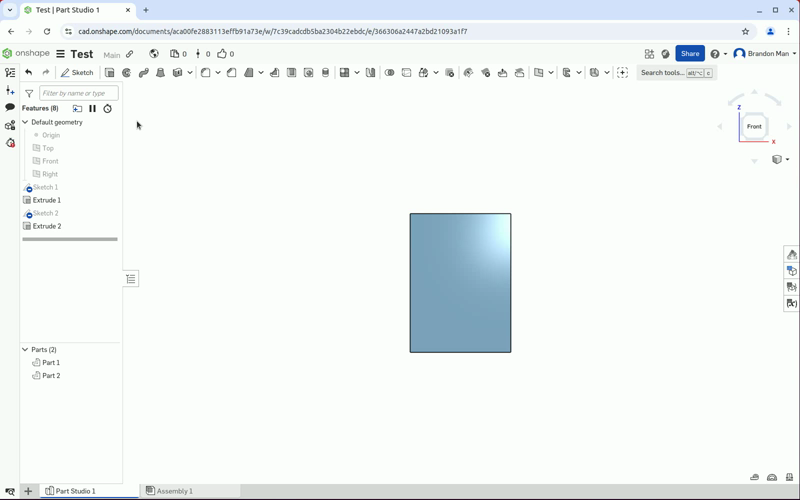
key(shift+h)
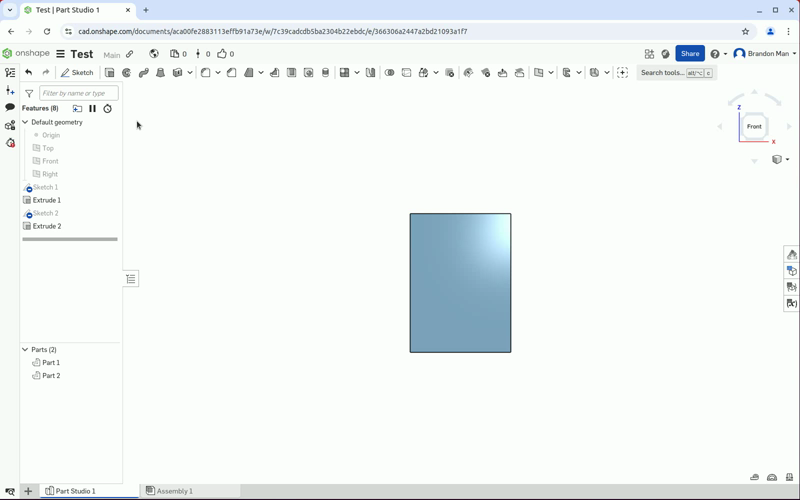
key(shift+h)
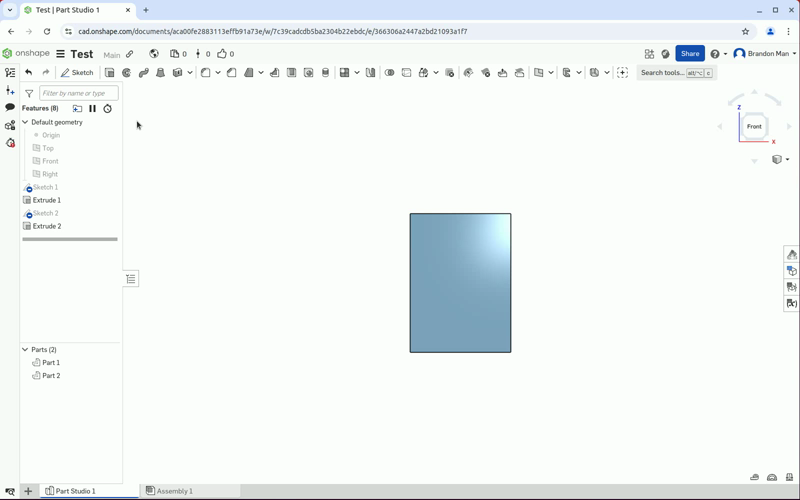
mouse_move(73, 189)
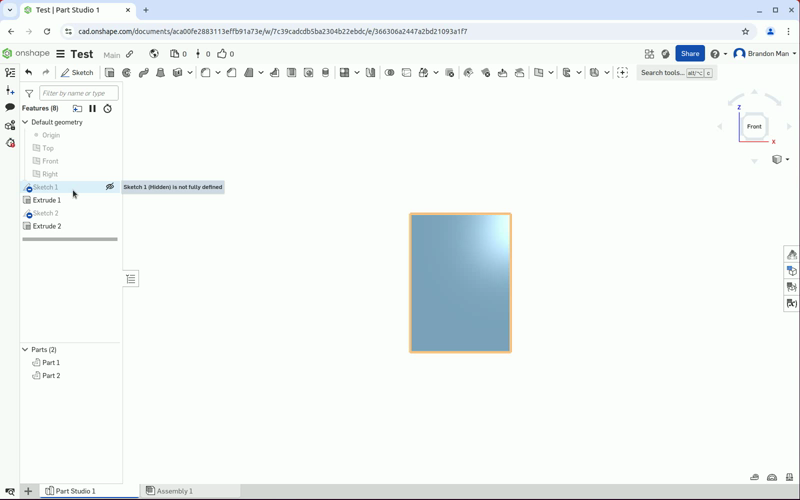
click(73, 189)
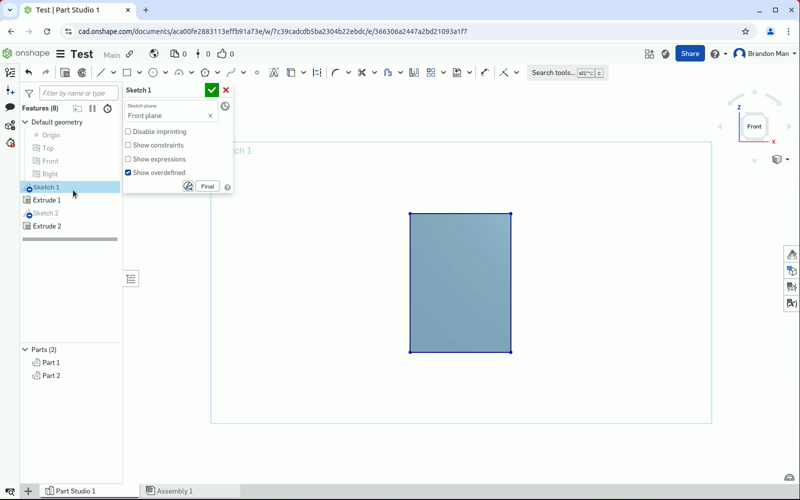
mouse_move(229, 92)
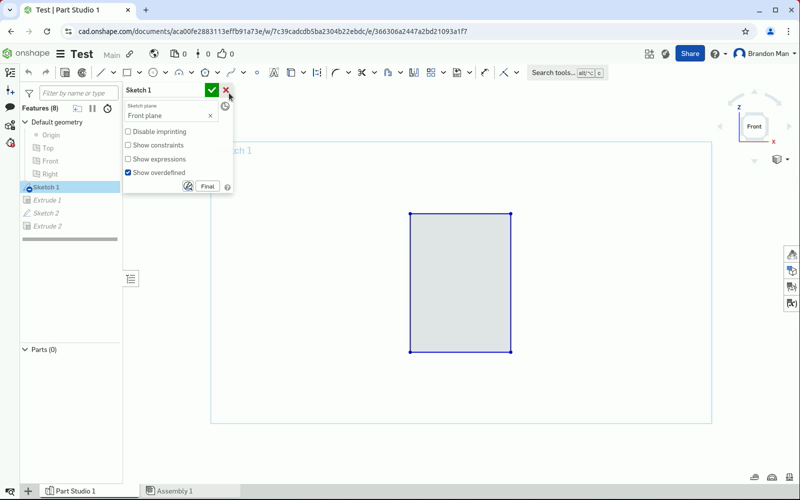
click(229, 92)
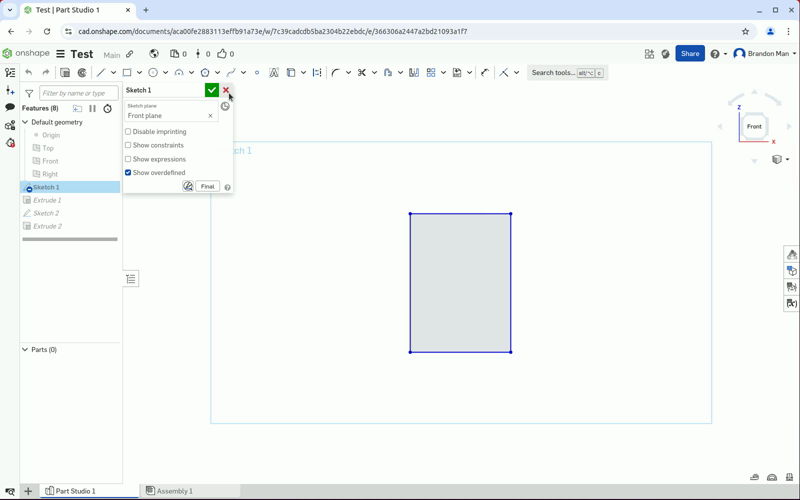
key(shift+s)
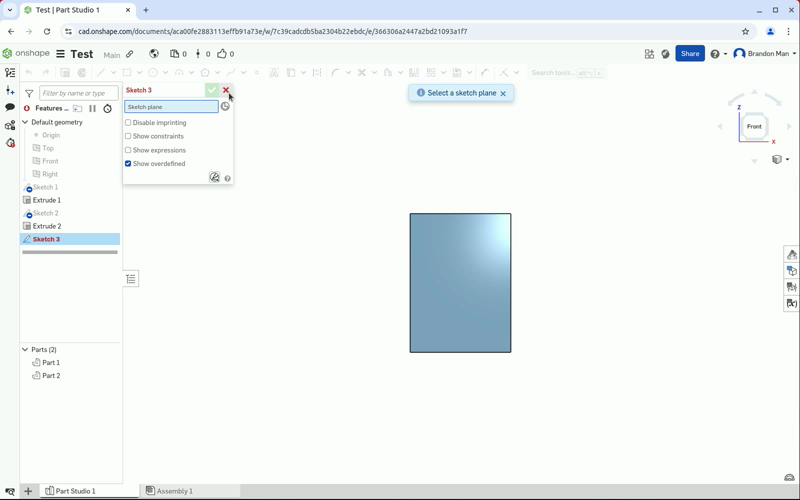
mouse_move(73, 163)
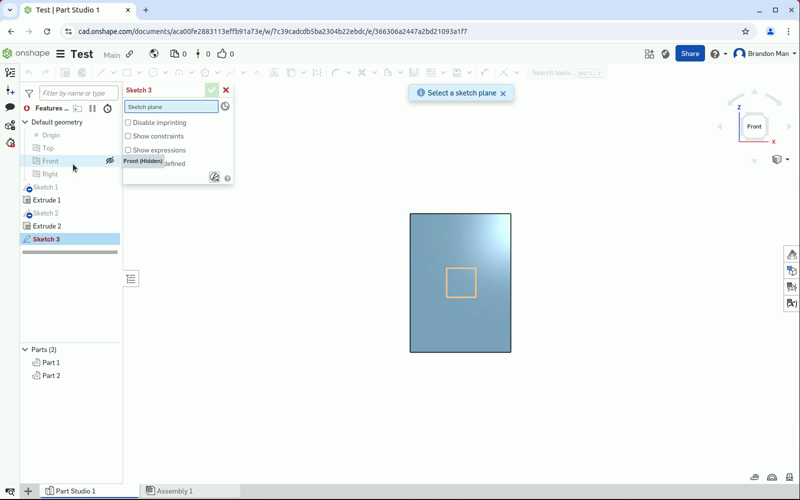
click(73, 163)
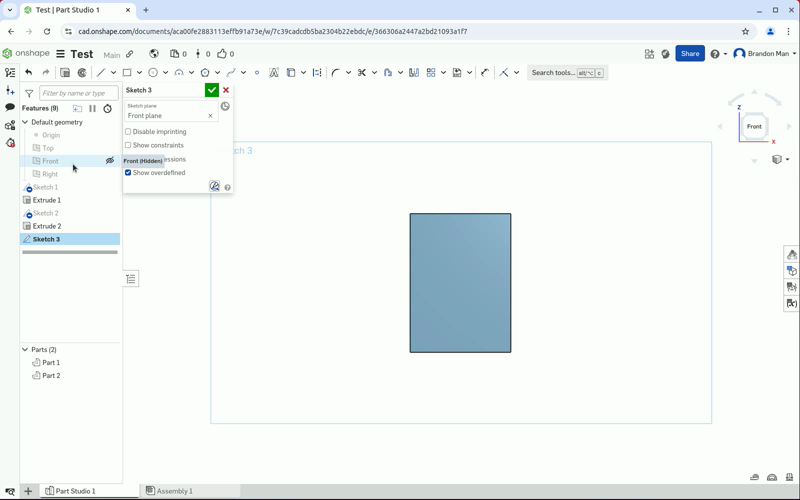
mouse_move(73, 352)
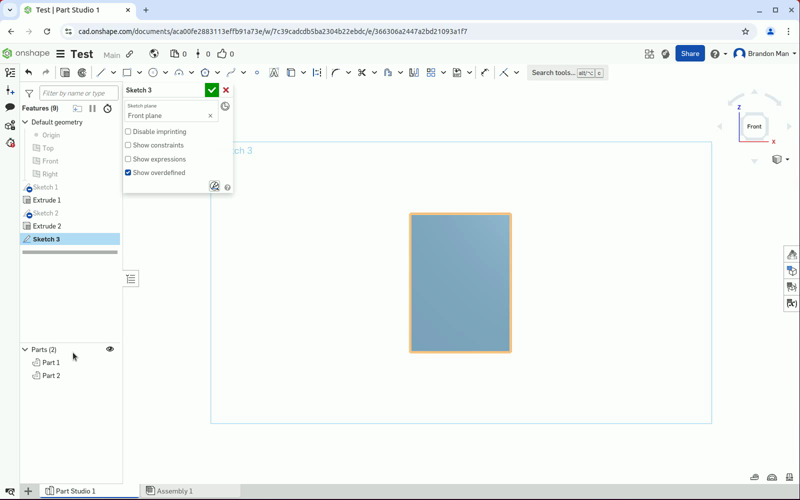
key(y)
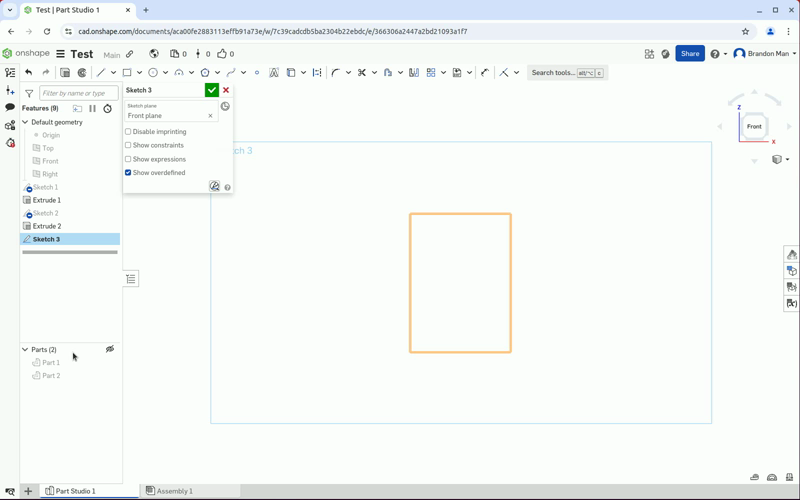
key(l)
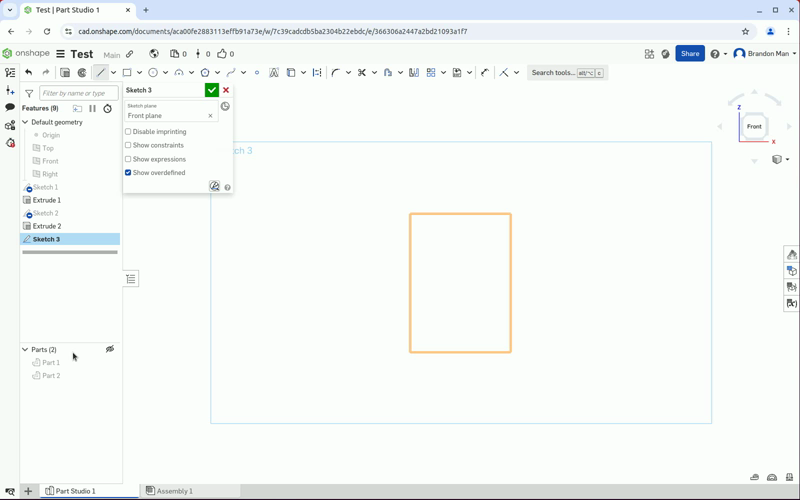
key_down(shift)
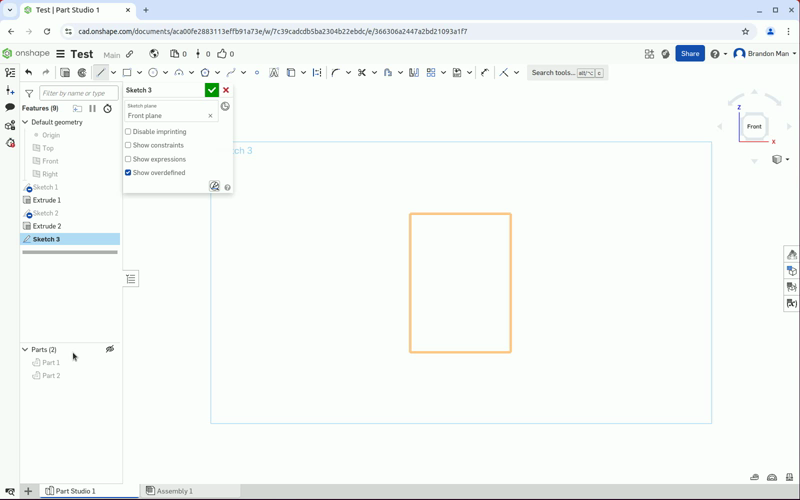
mouse_move(348, 352)
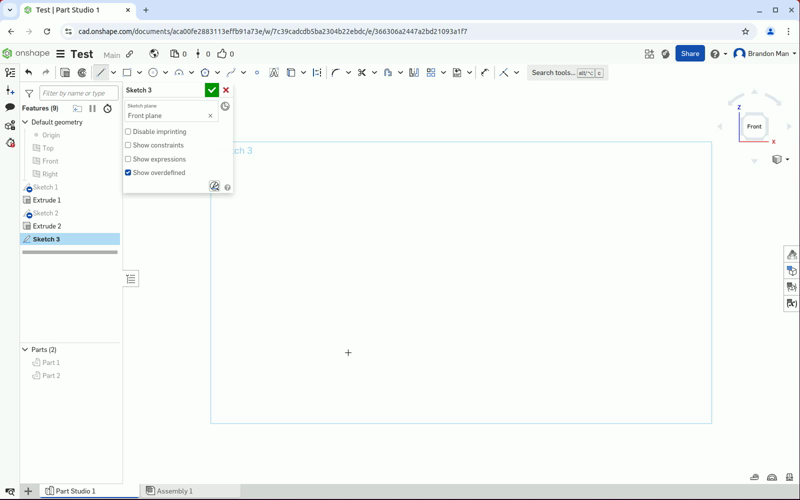
click(348, 352)
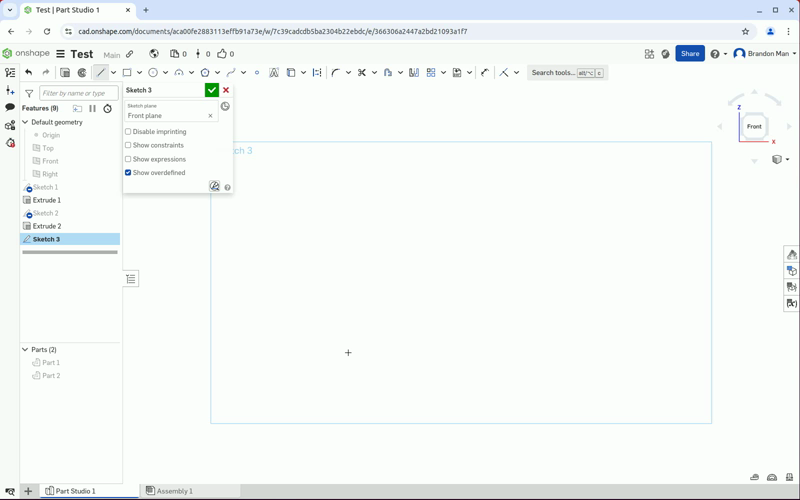
key_up(shift)
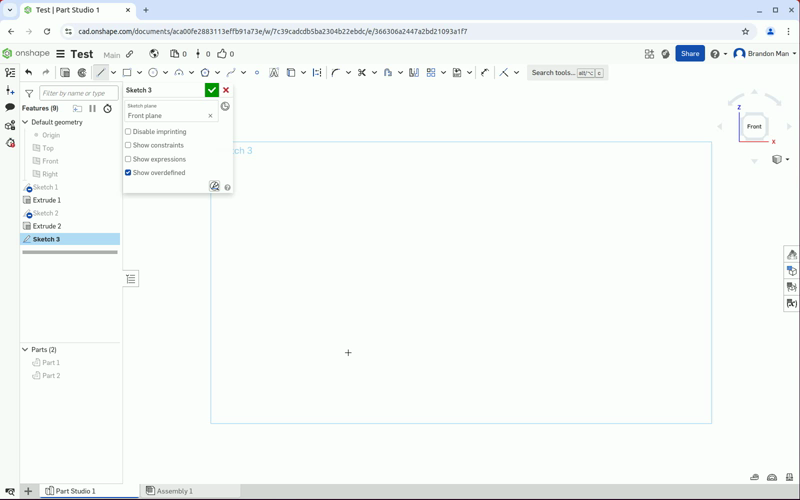
key_down(shift)
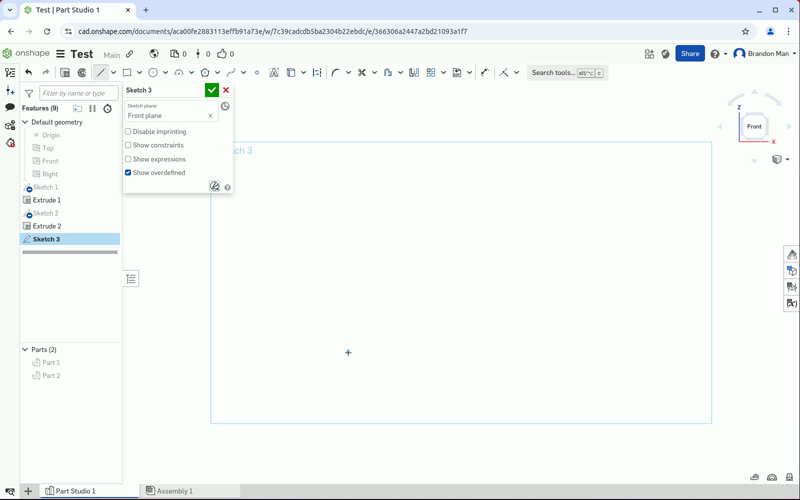
mouse_move(410, 352)
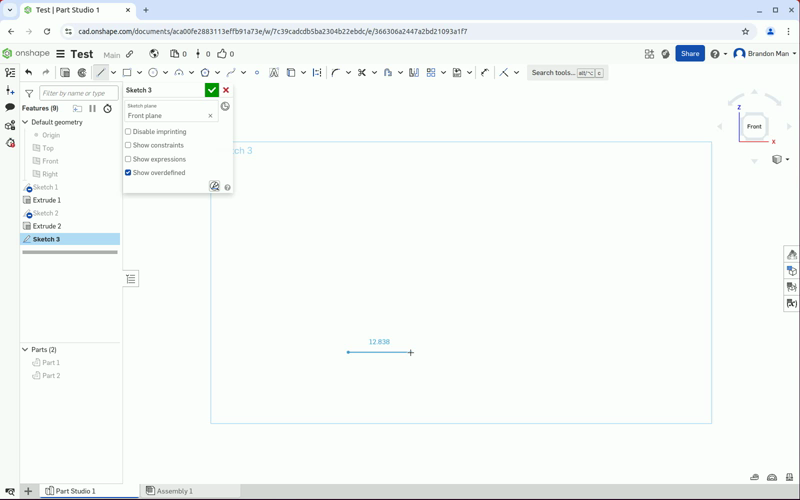
click(410, 352)
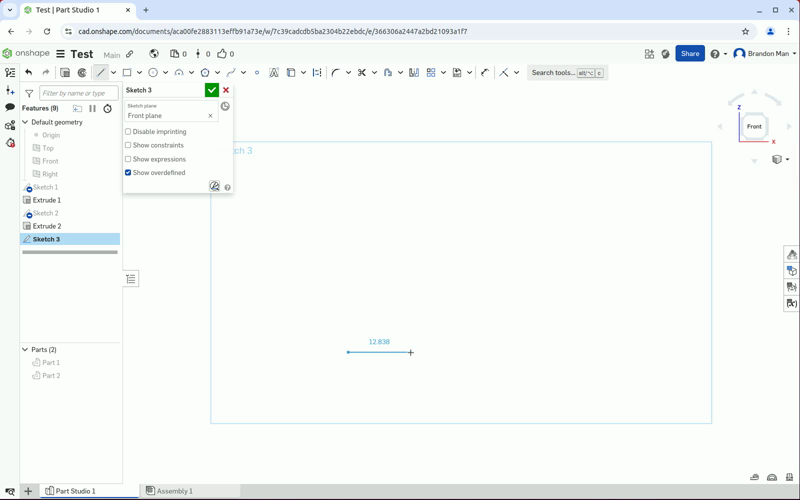
key_up(shift)
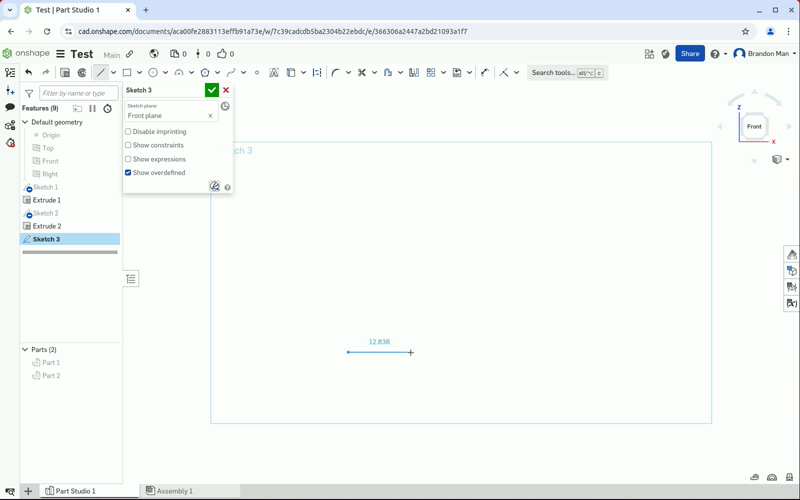
key_down(shift)
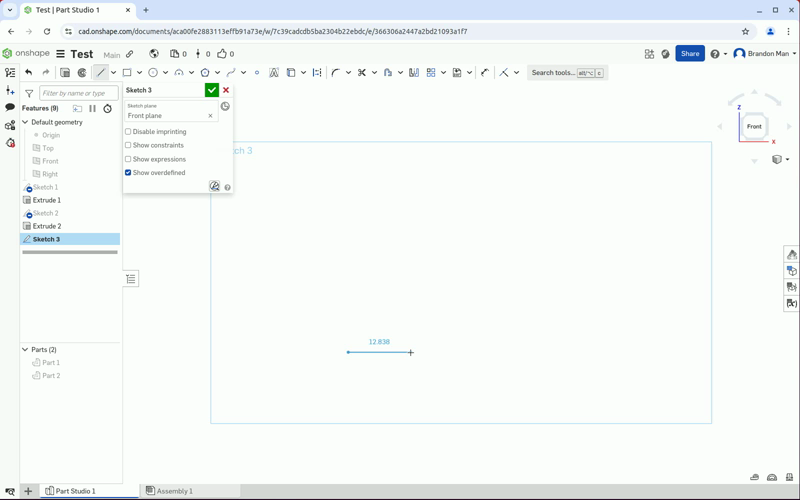
mouse_move(410, 213)
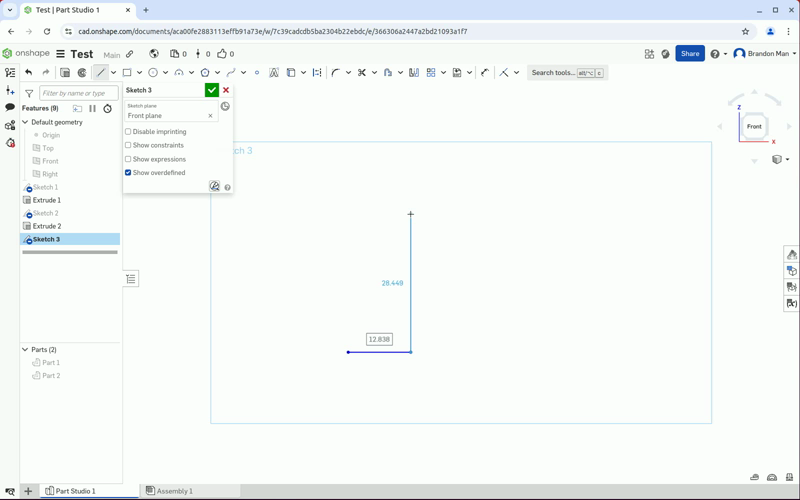
click(410, 213)
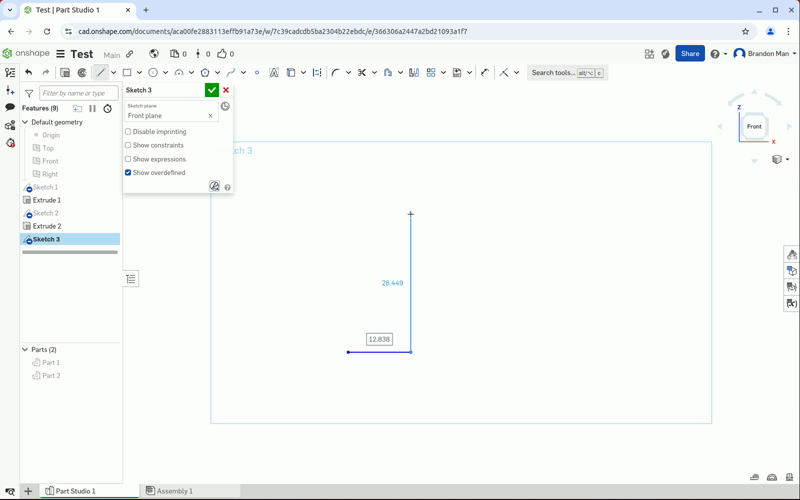
key_up(shift)
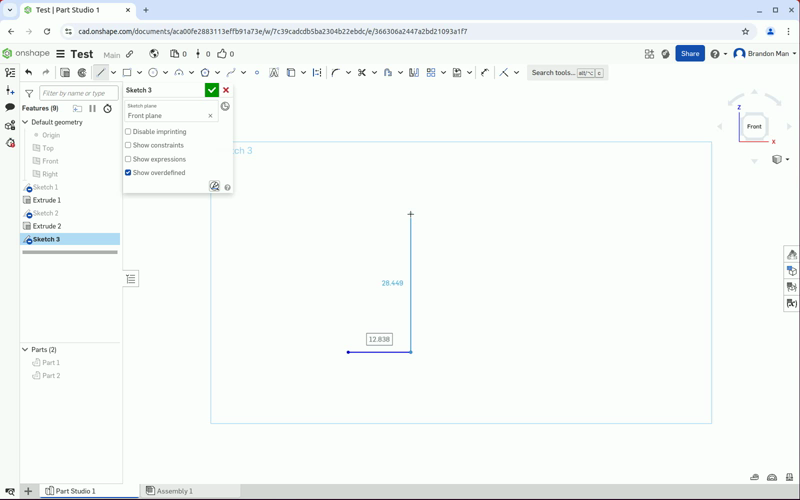
key_down(shift)
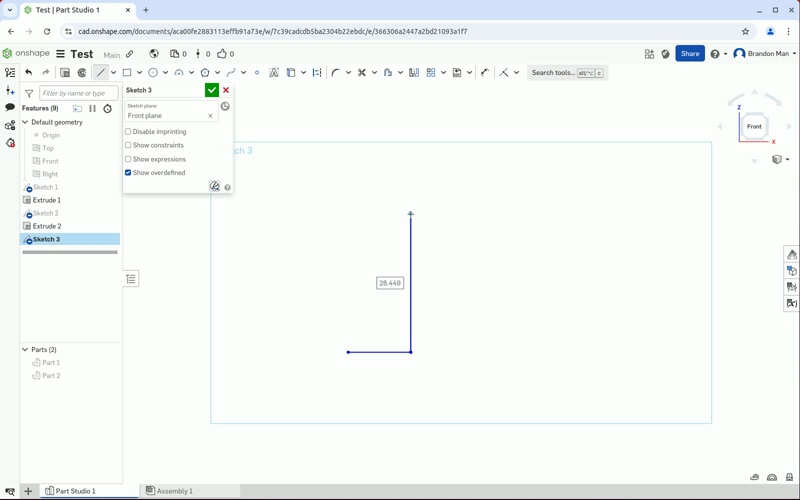
mouse_move(348, 213)
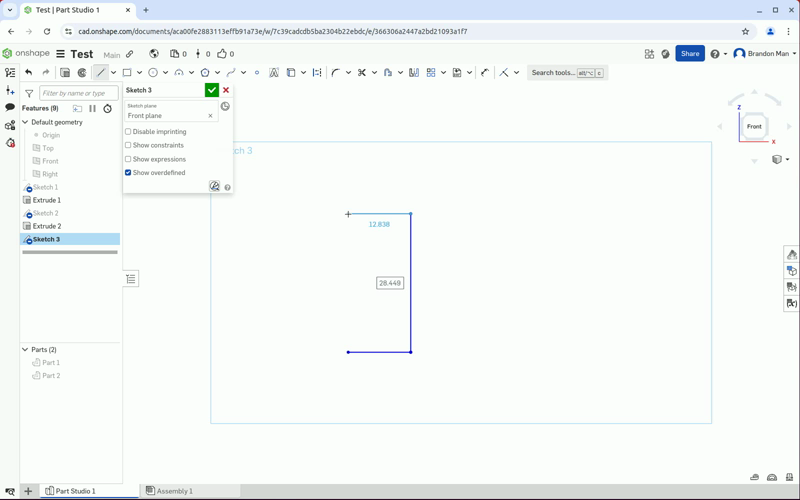
click(348, 213)
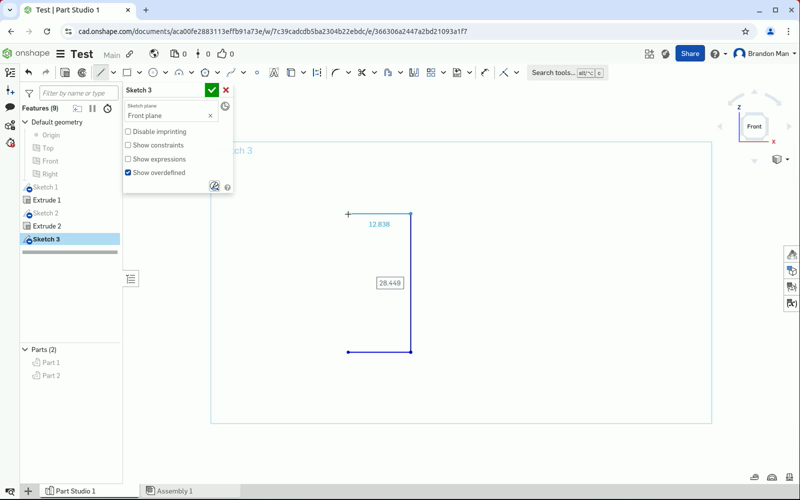
key_up(shift)
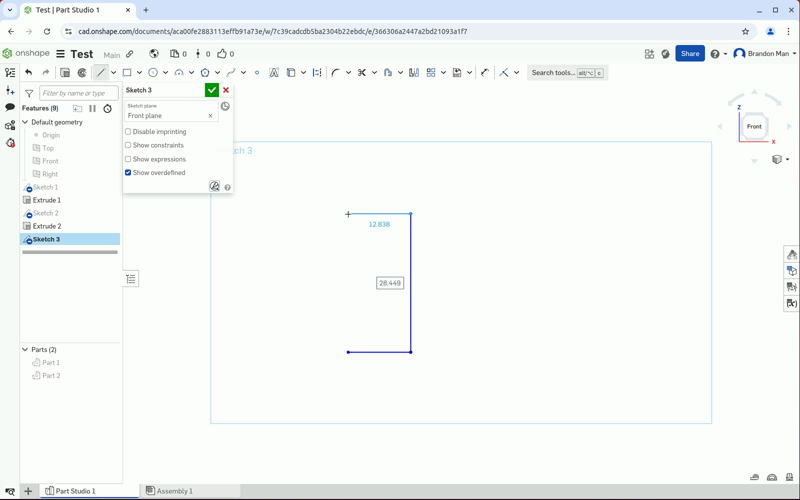
key_down(shift)
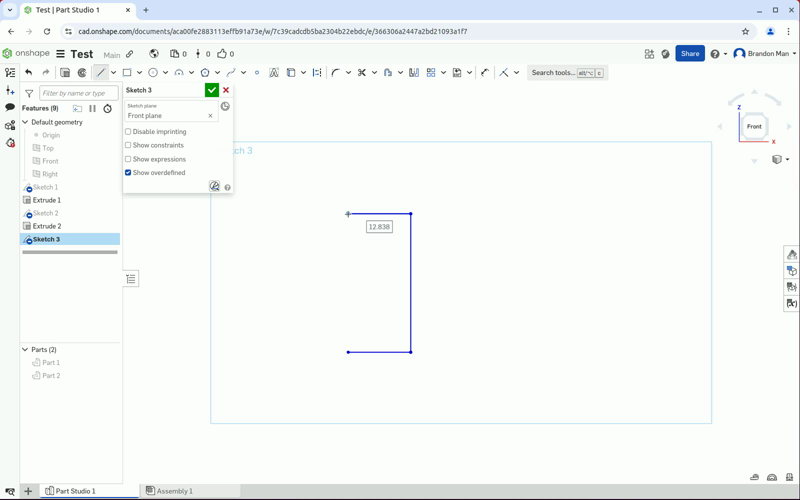
mouse_move(348, 352)
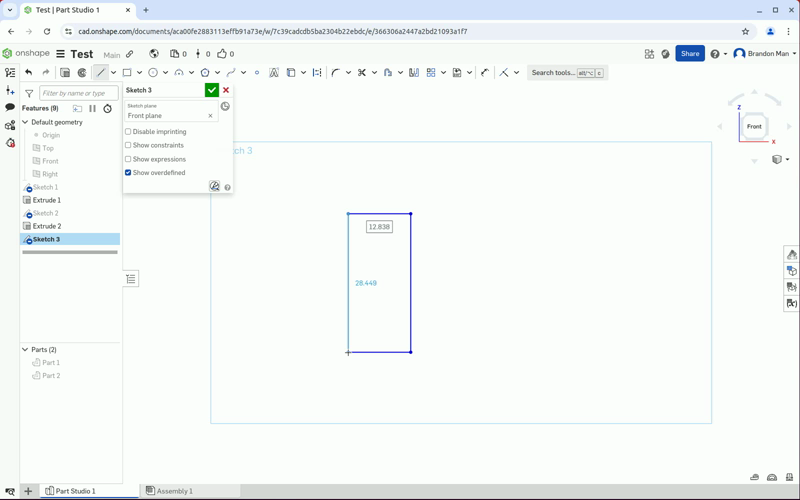
key_up(shift)
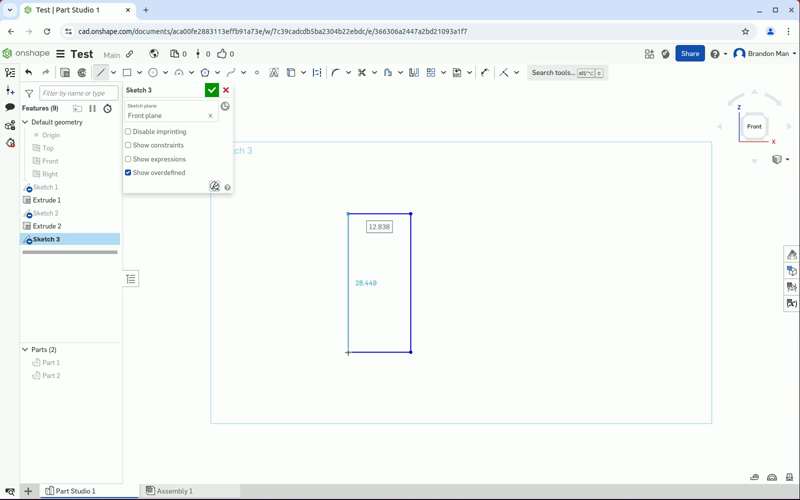
click(348, 352)
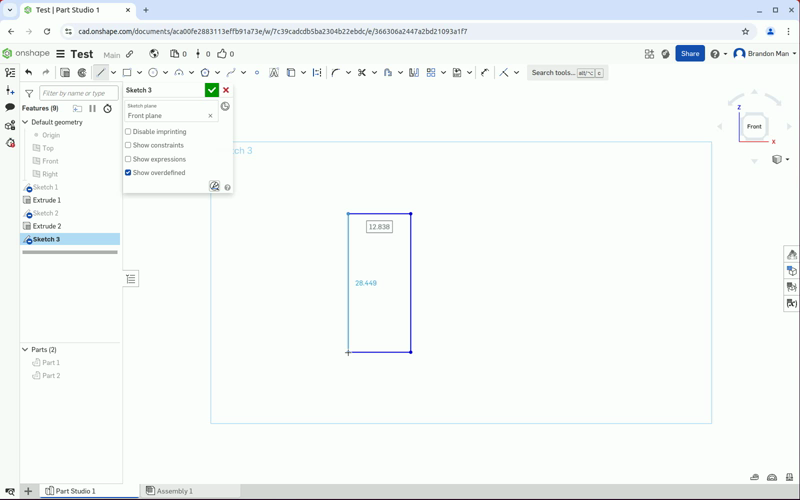
key(esc)
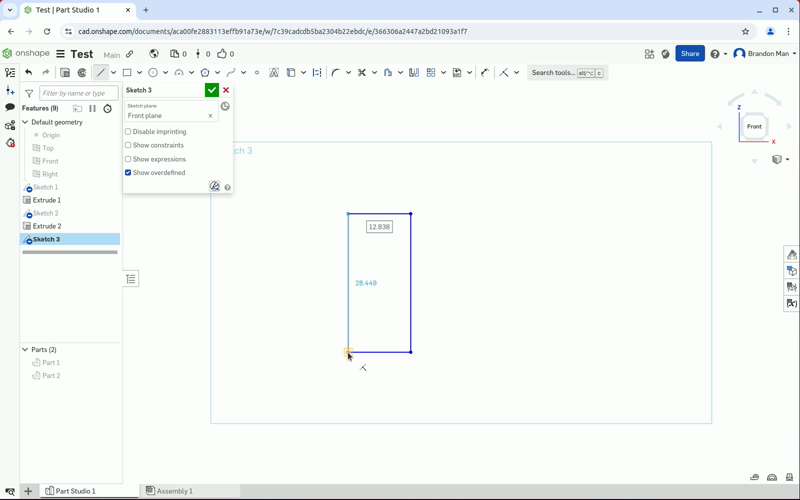
key(c)
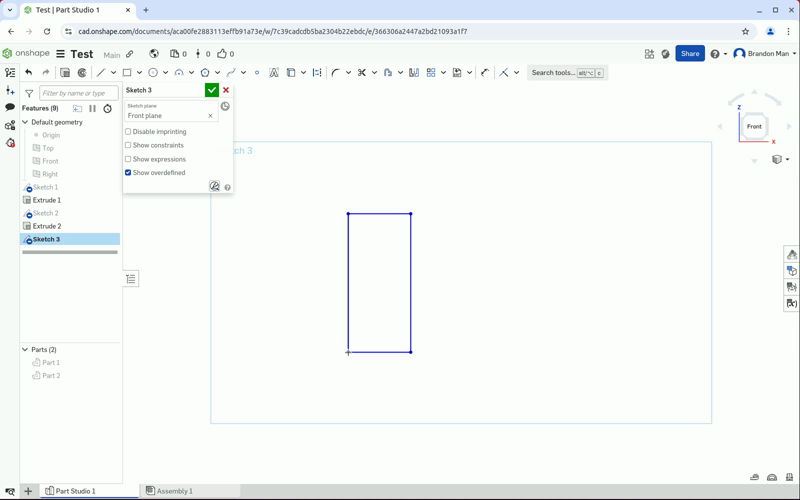
key_down(shift)
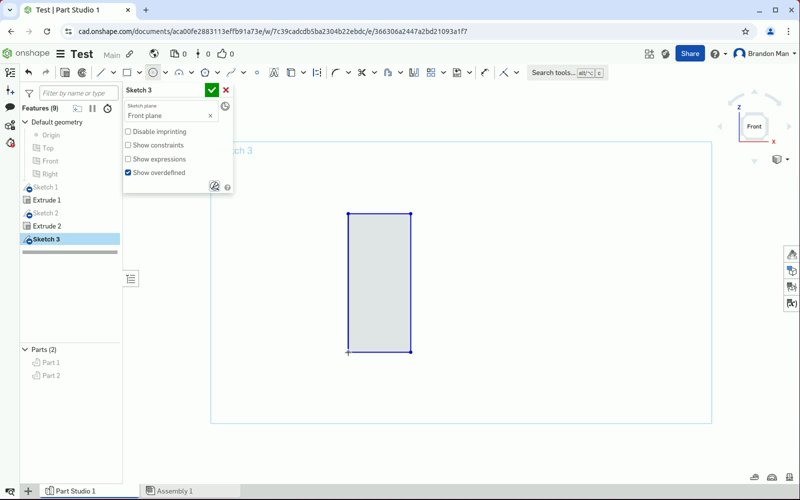
mouse_move(384, 282)
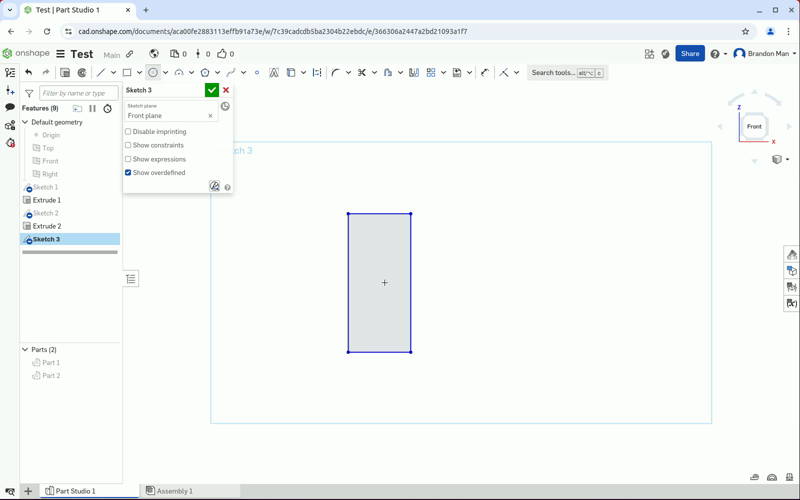
click(384, 282)
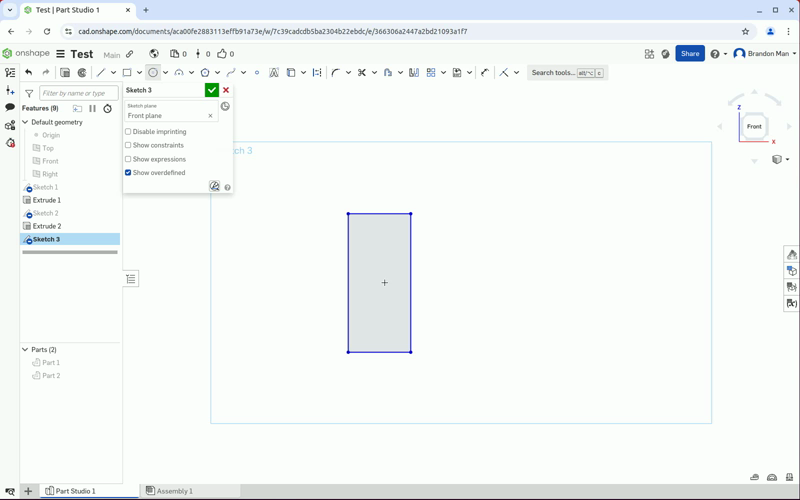
key_up(shift)
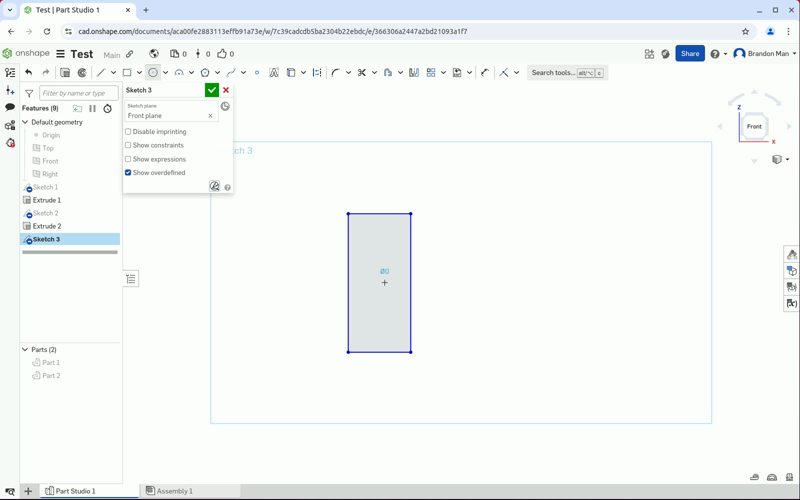
mouse_move(401, 282)
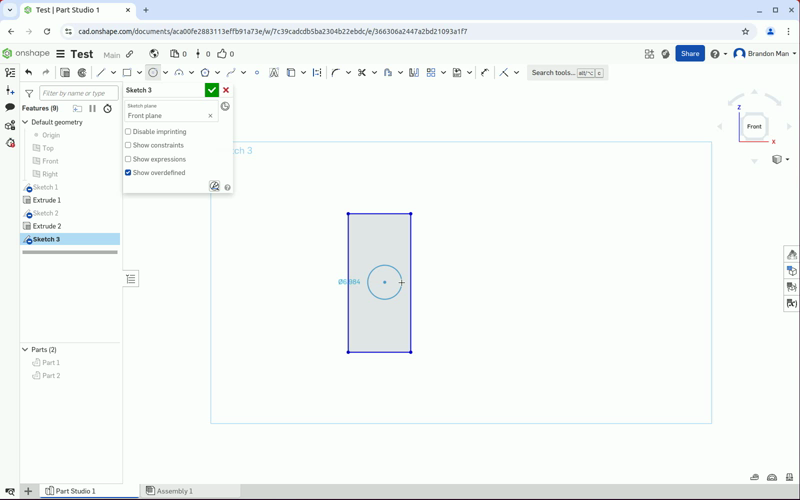
click(401, 282)
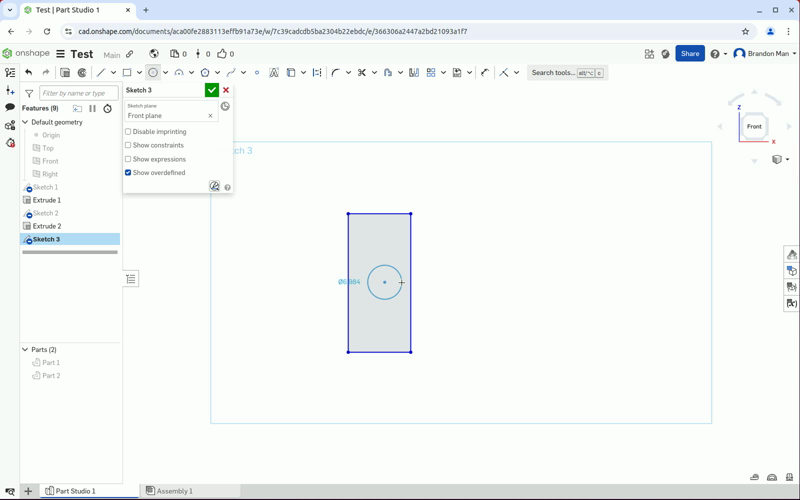
key(esc)
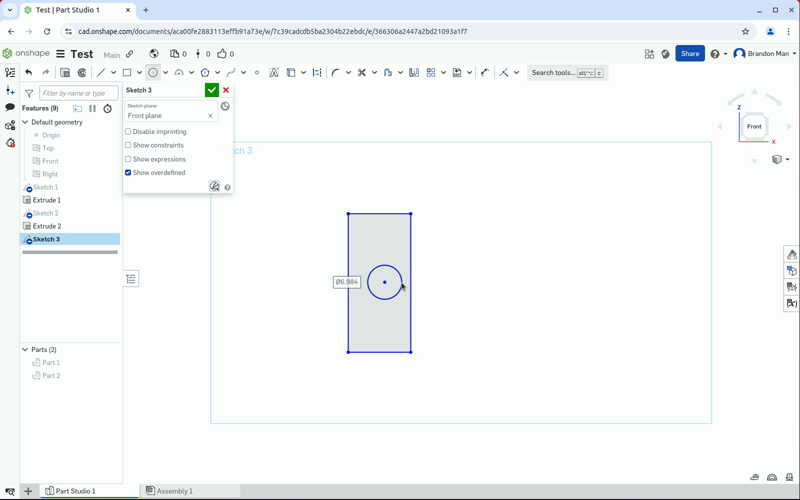
mouse_move(400, 246)
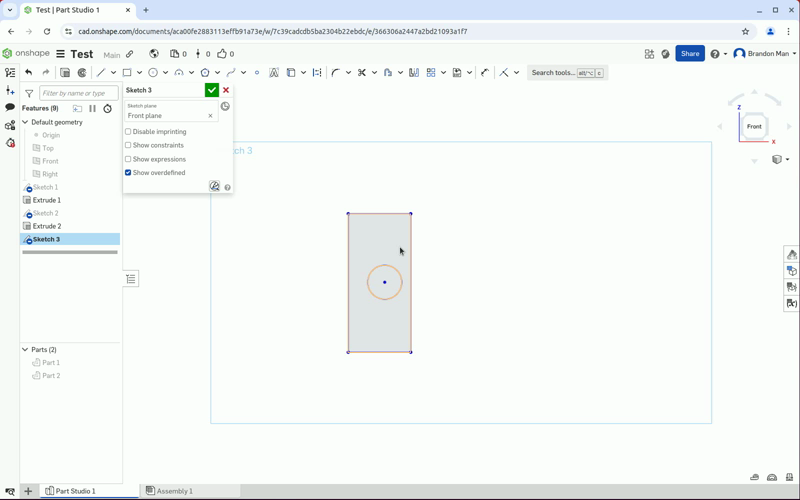
click(400, 246)
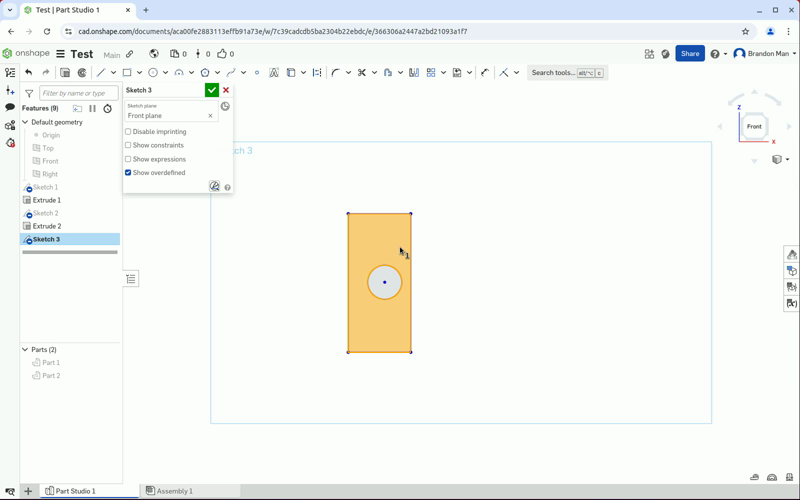
mouse_move(73, 352)
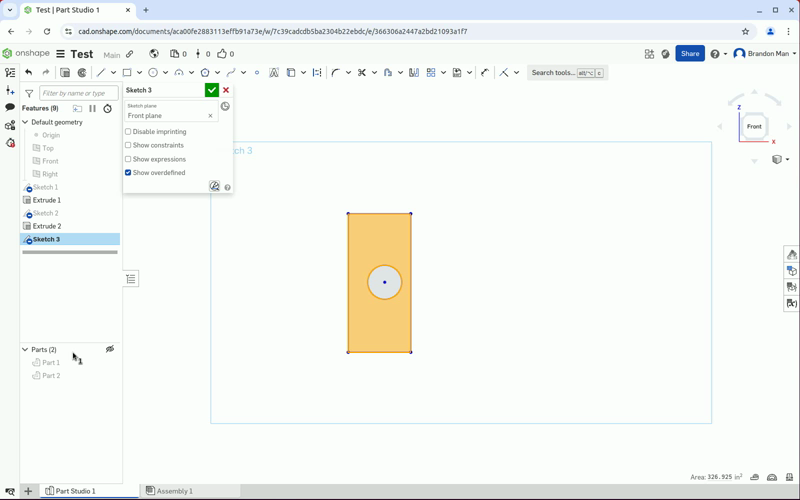
key(shift+y)
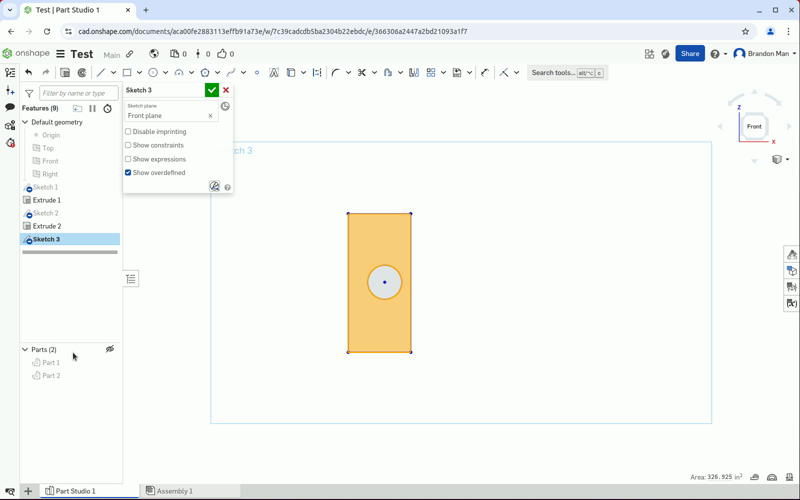
key(shift+e)
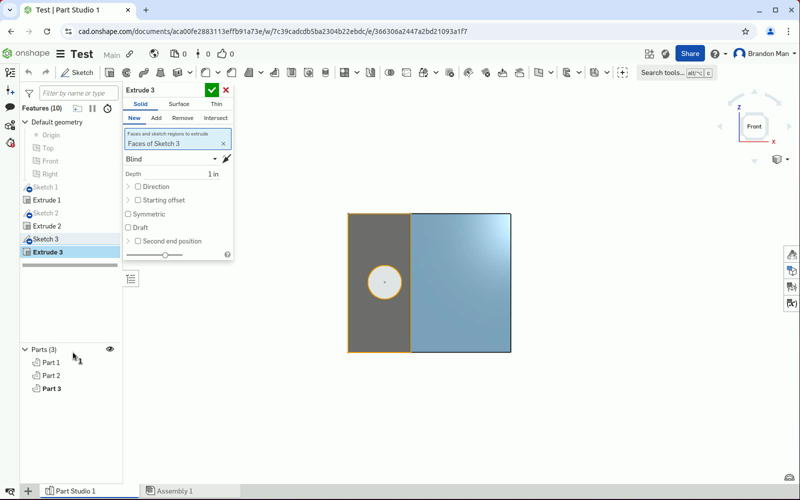
mouse_move(143, 106)
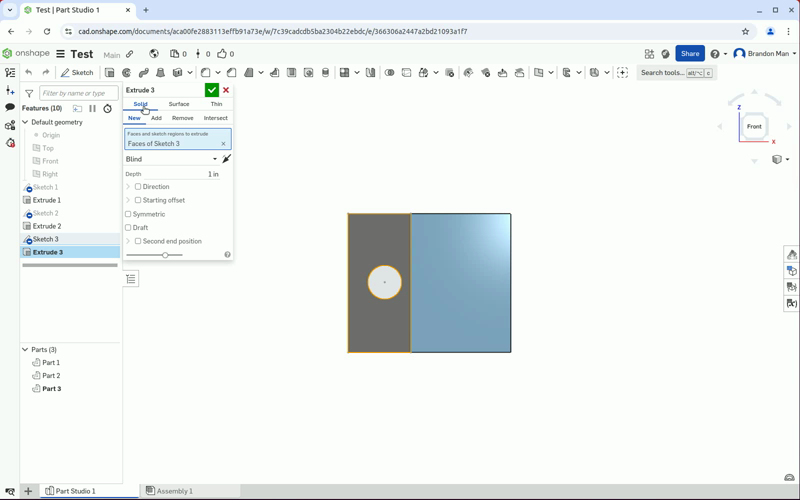
click(143, 106)
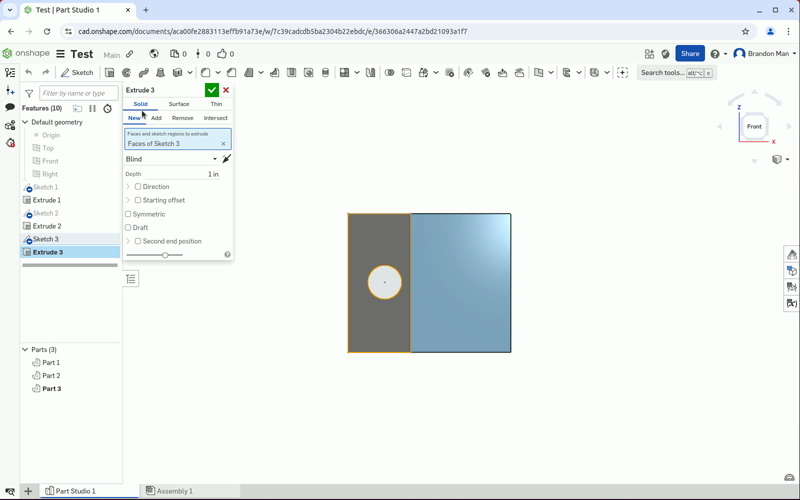
mouse_move(137, 120)
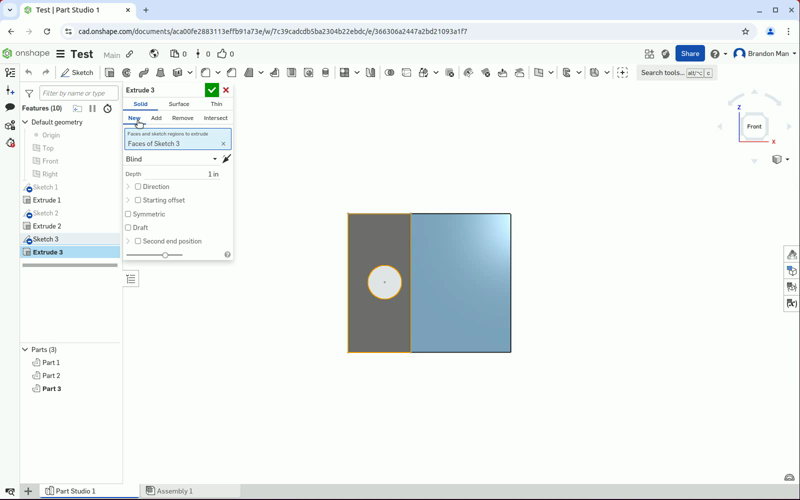
click(137, 120)
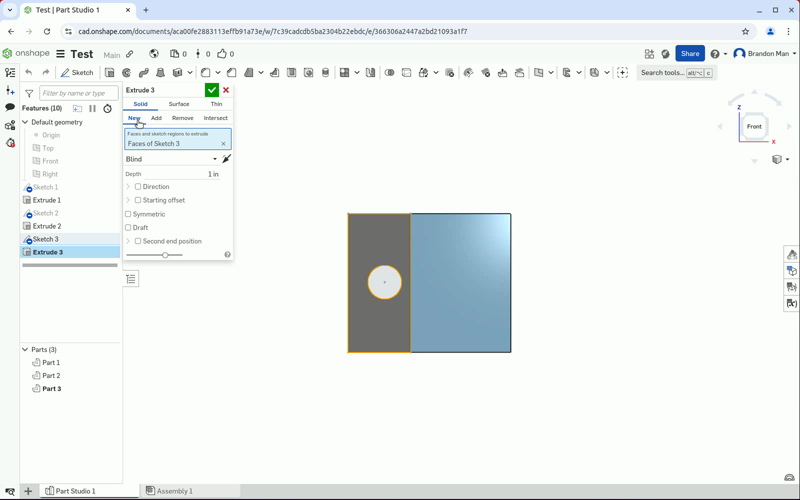
key(tab, 4)
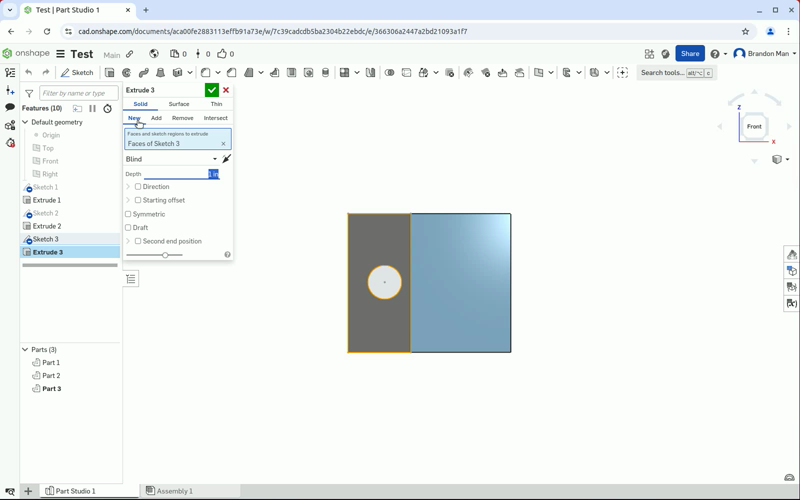
text(5.536)
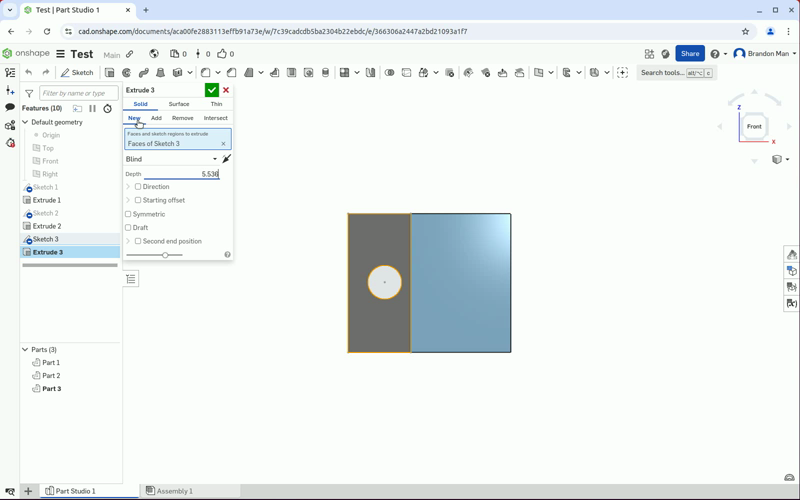
key(enter)
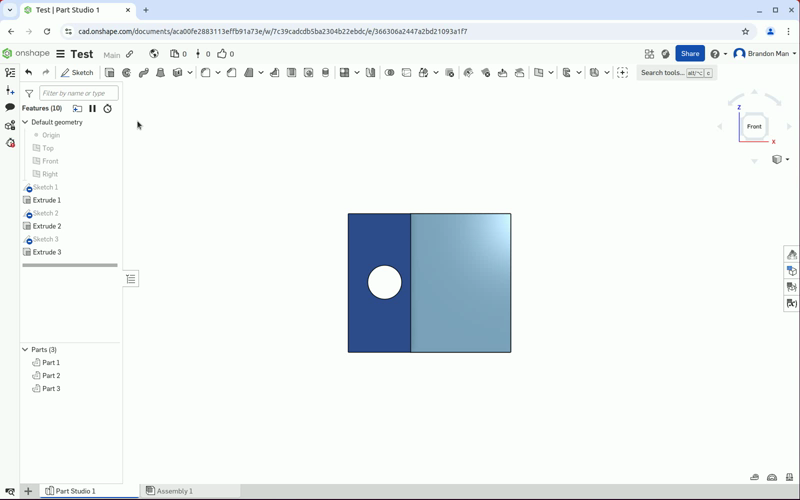
key(shift+h)
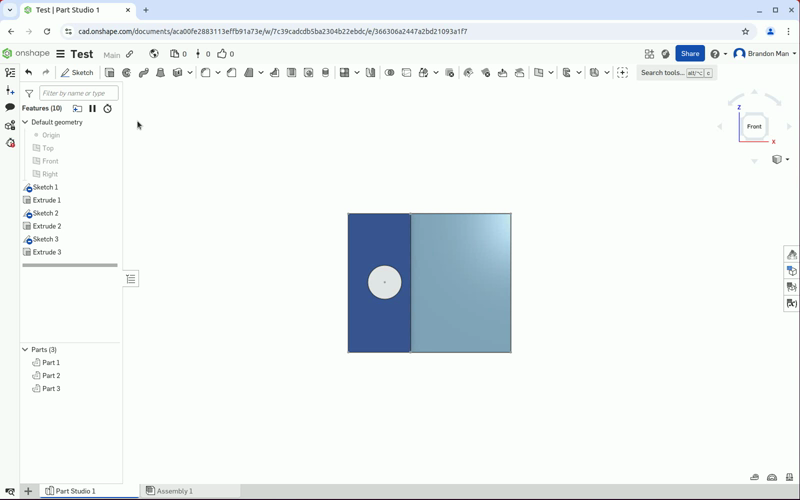
key(shift+h)
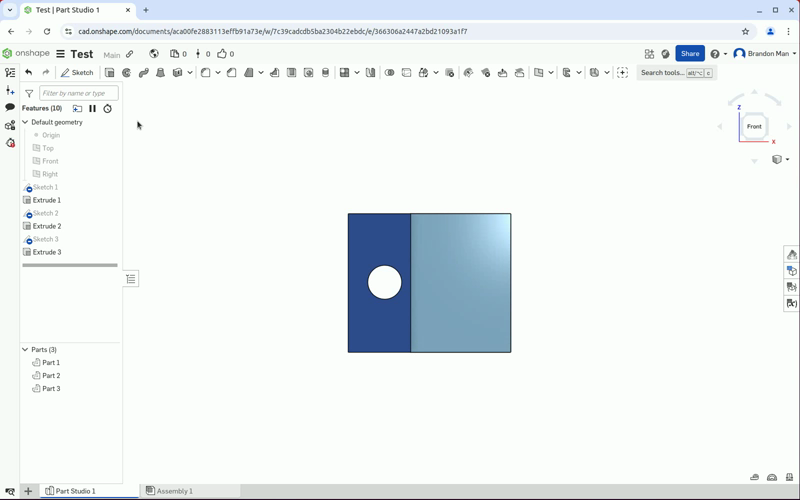
mouse_move(73, 189)
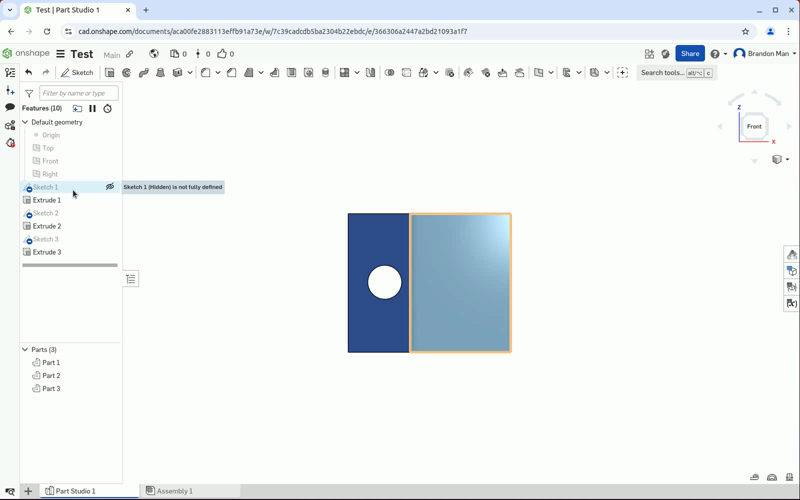
click(73, 189)
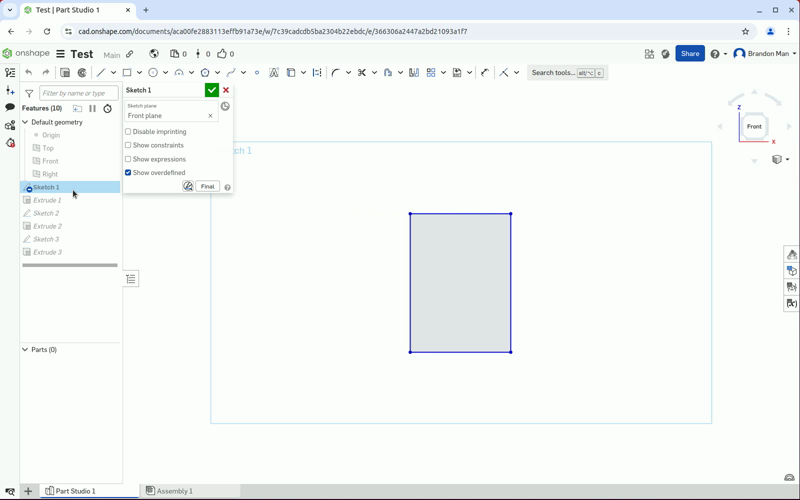
mouse_move(229, 92)
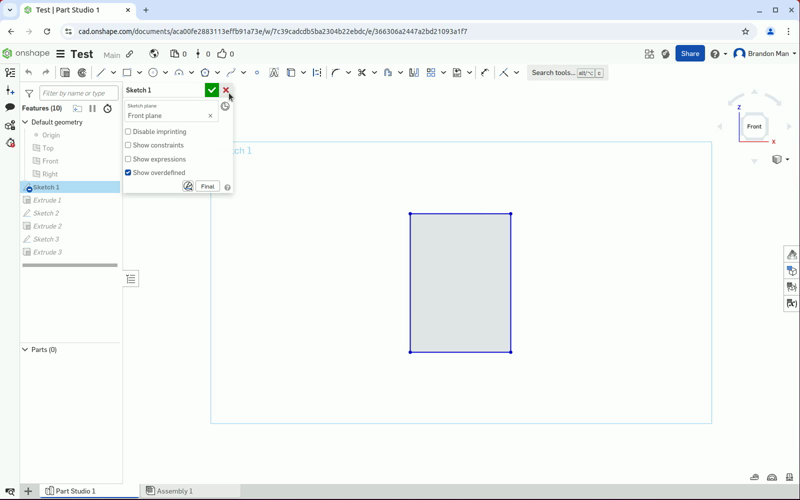
click(229, 92)
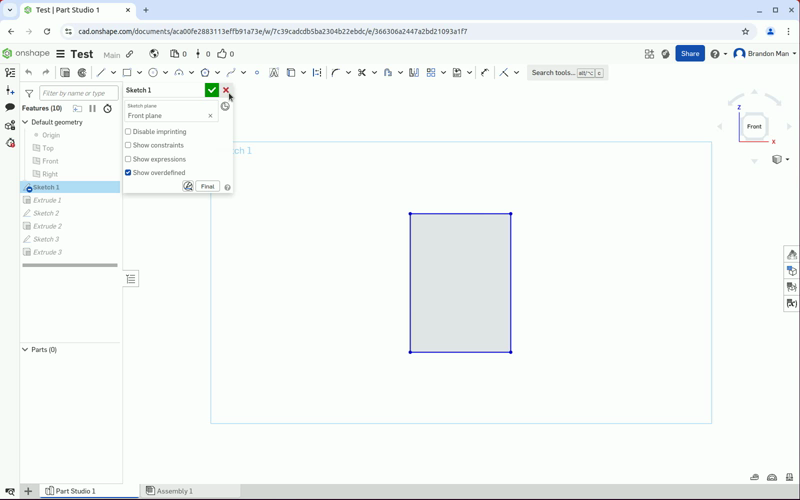
key(shift+s)
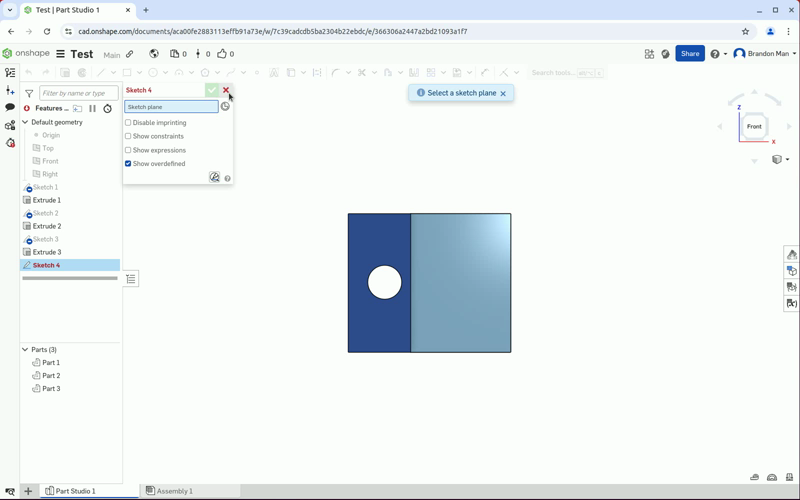
mouse_move(73, 163)
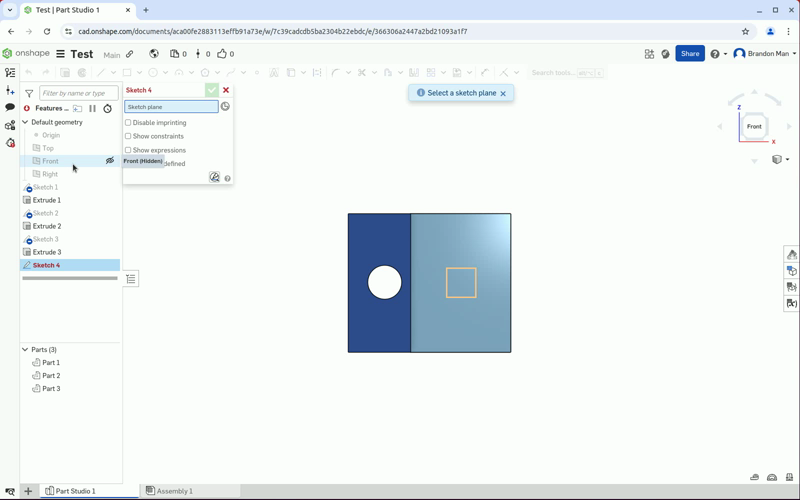
click(73, 163)
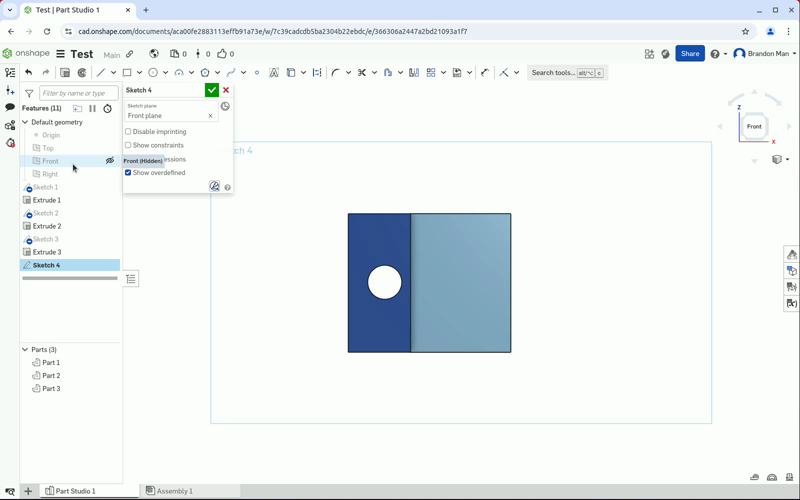
mouse_move(73, 352)
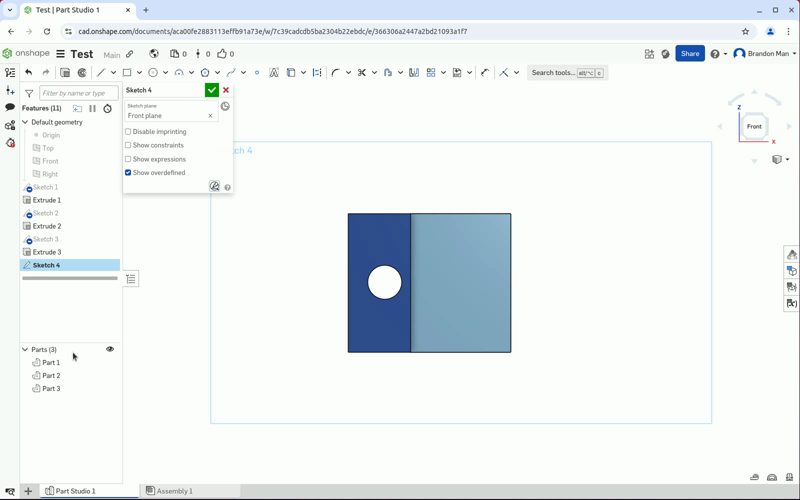
key(y)
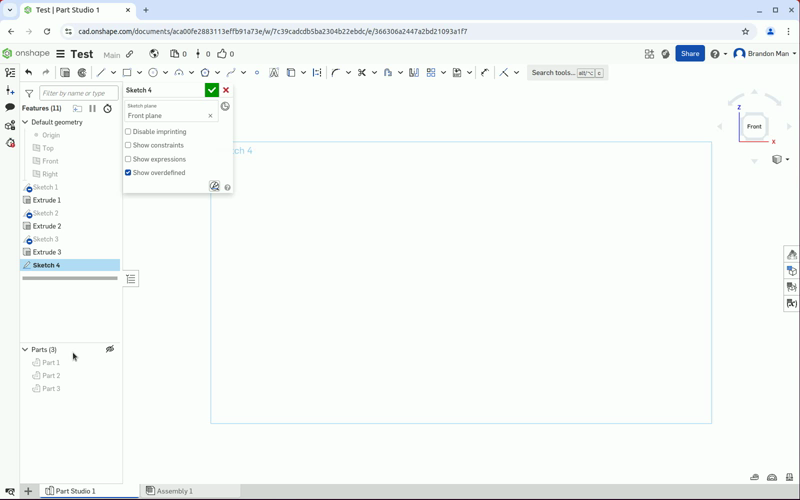
key(l)
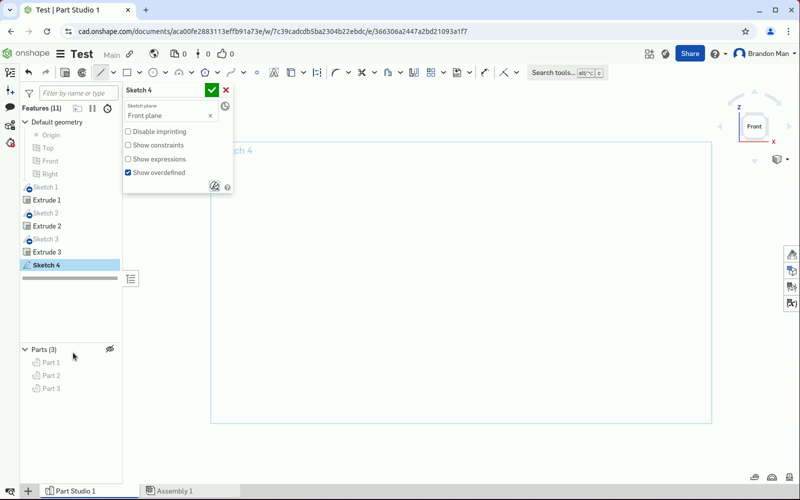
key_down(shift)
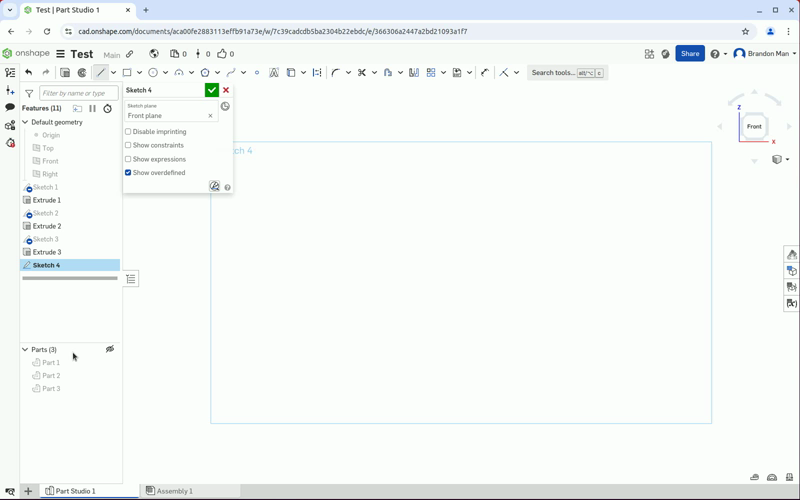
mouse_move(511, 352)
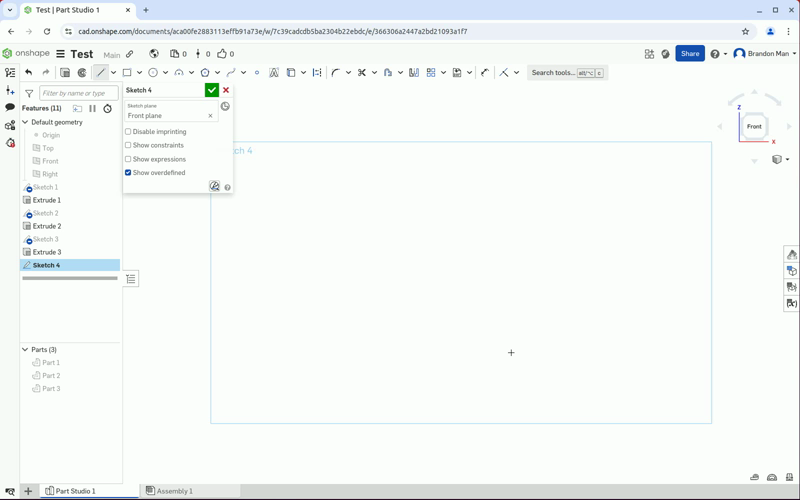
click(511, 352)
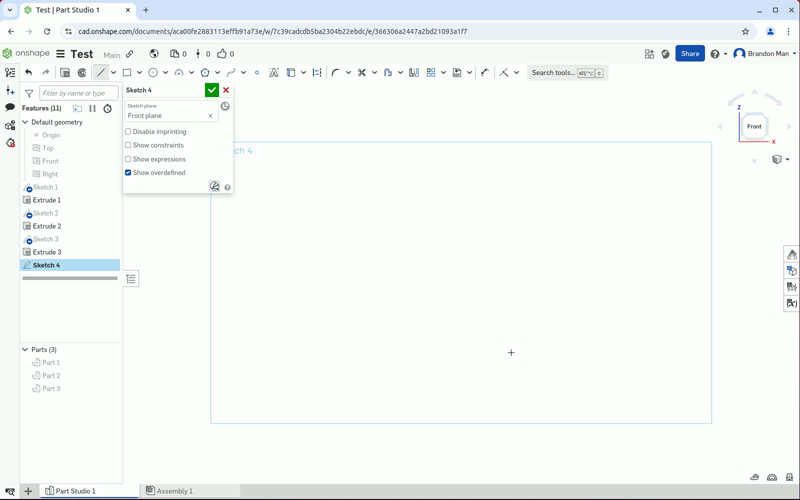
key_up(shift)
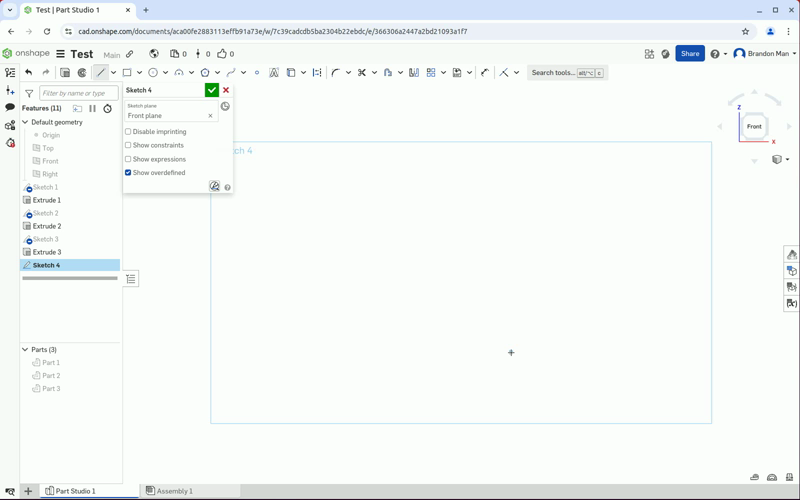
key_down(shift)
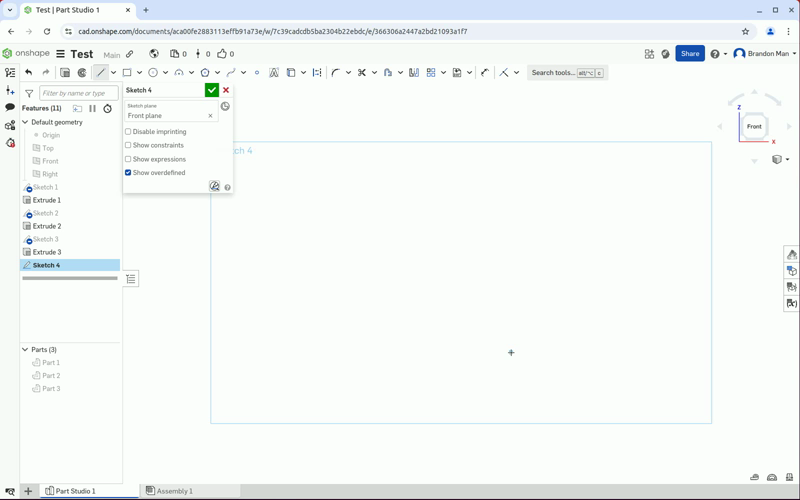
mouse_move(573, 352)
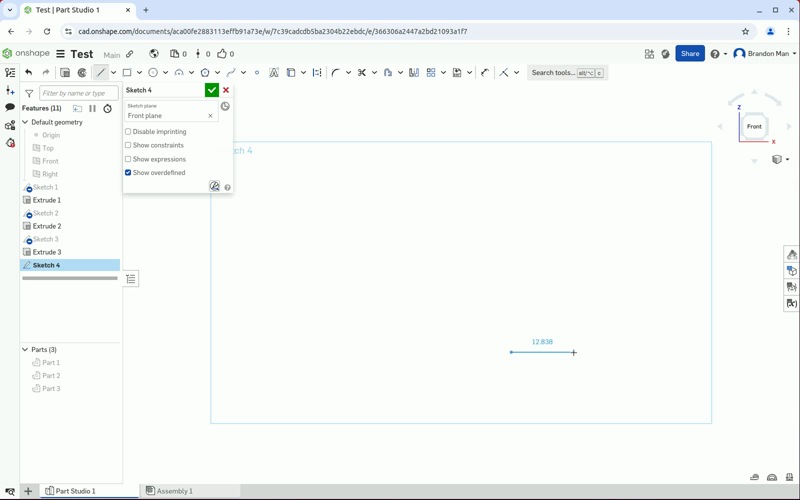
click(573, 352)
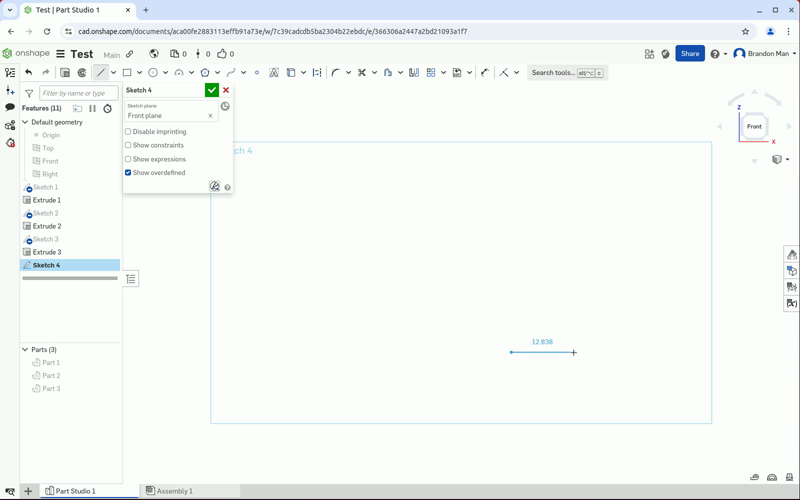
key_up(shift)
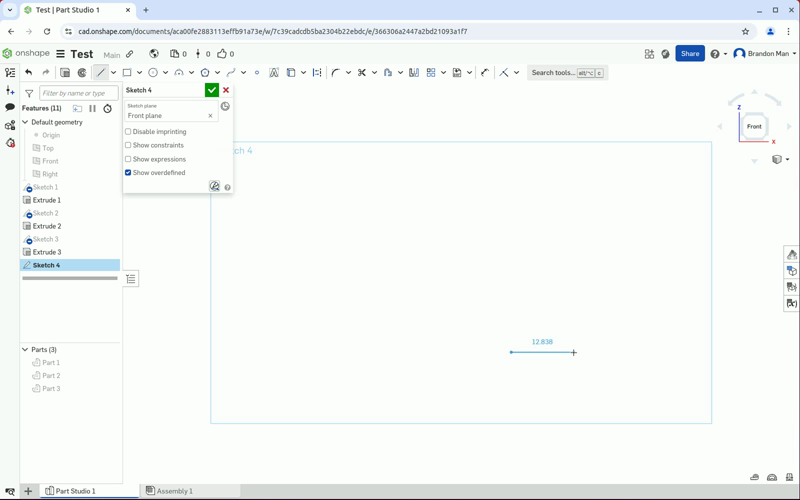
key_down(shift)
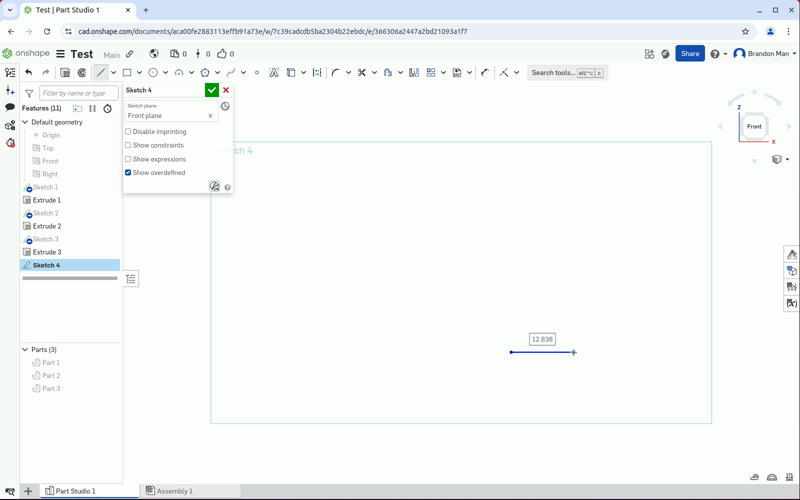
mouse_move(573, 213)
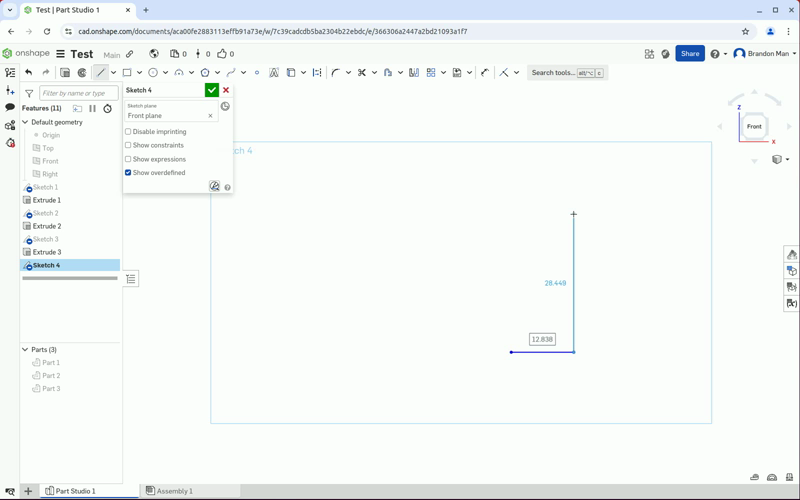
click(573, 213)
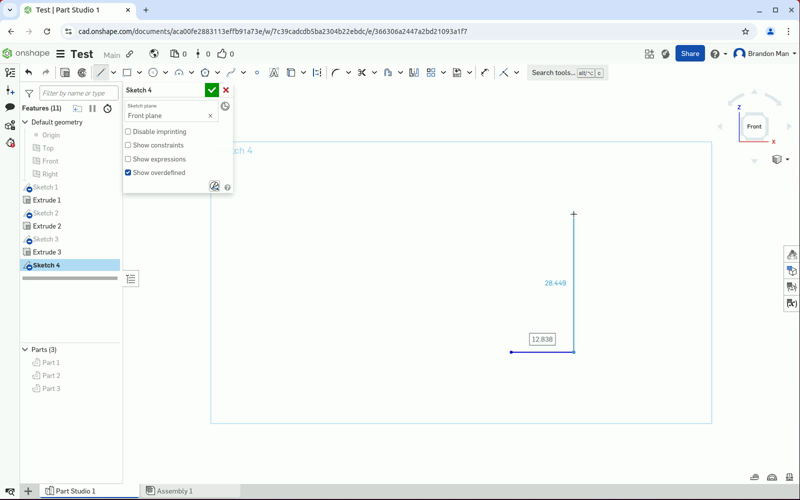
key_up(shift)
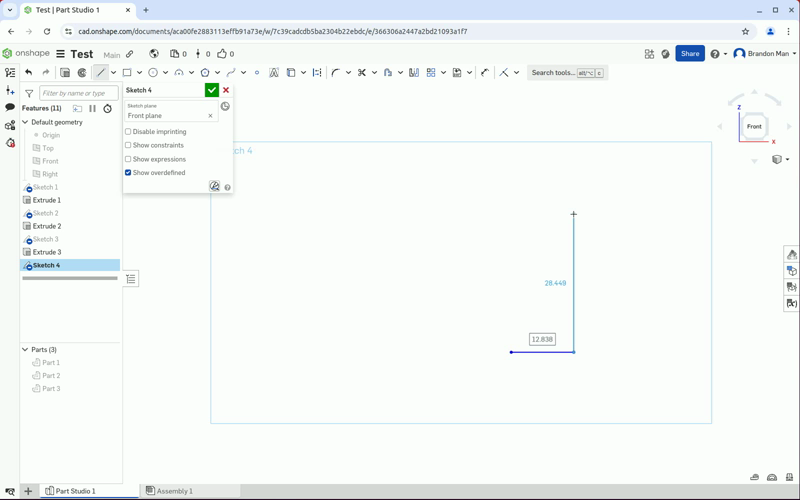
key_down(shift)
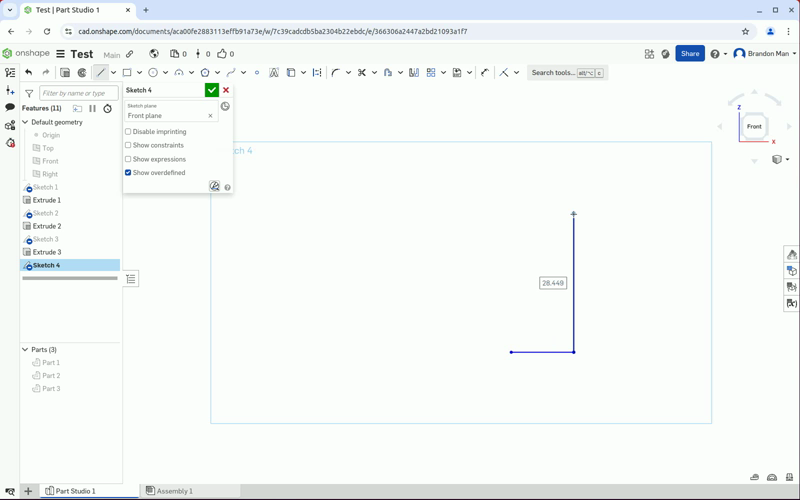
mouse_move(511, 213)
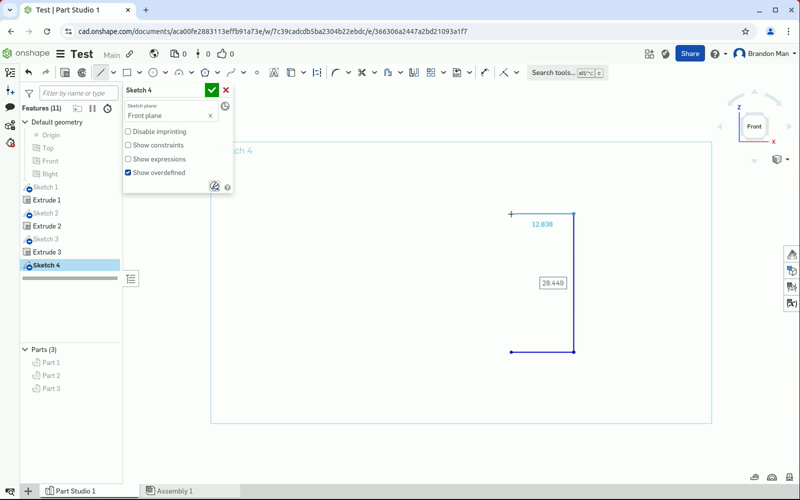
click(511, 213)
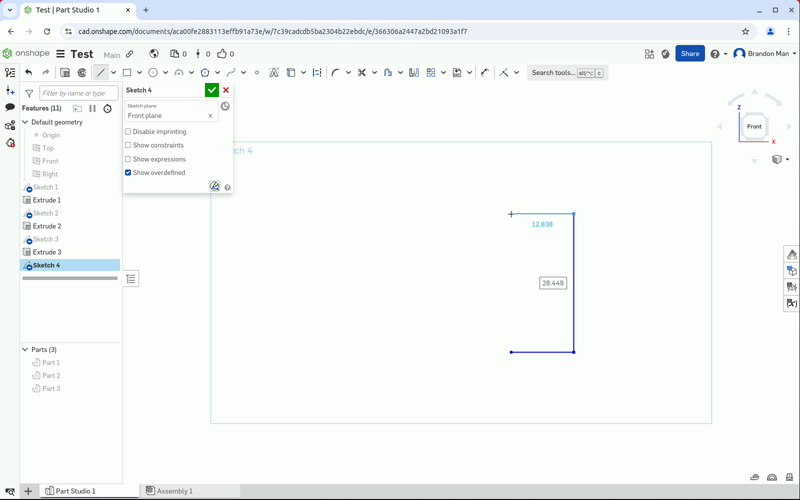
key_up(shift)
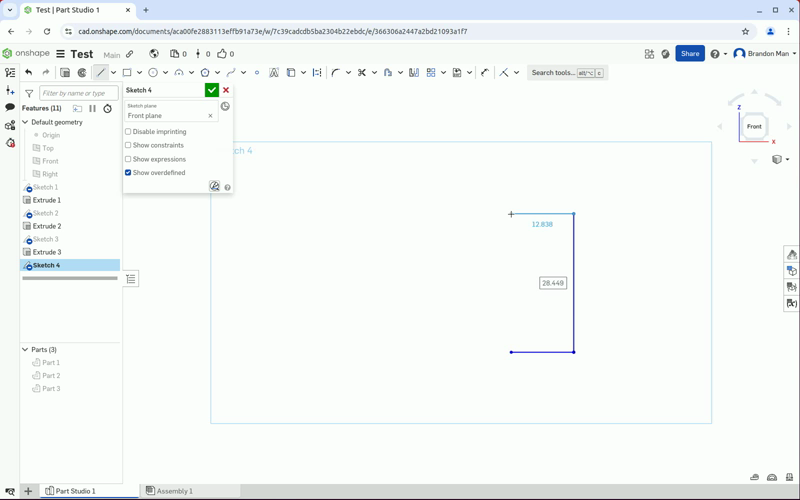
key_down(shift)
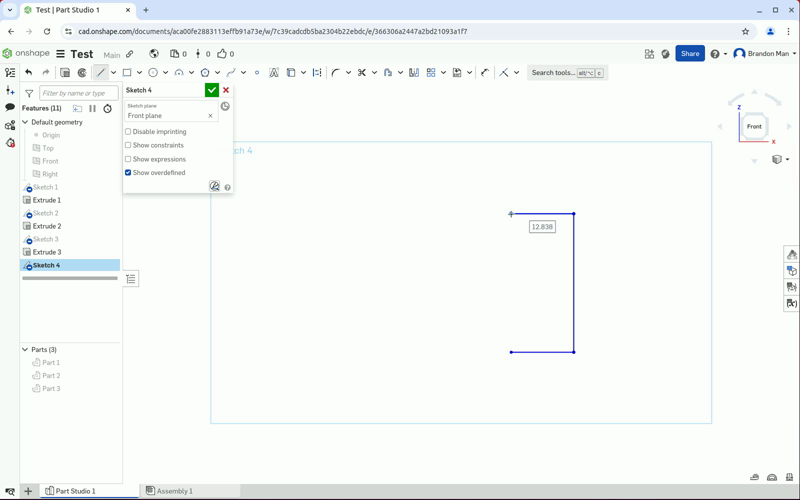
mouse_move(511, 352)
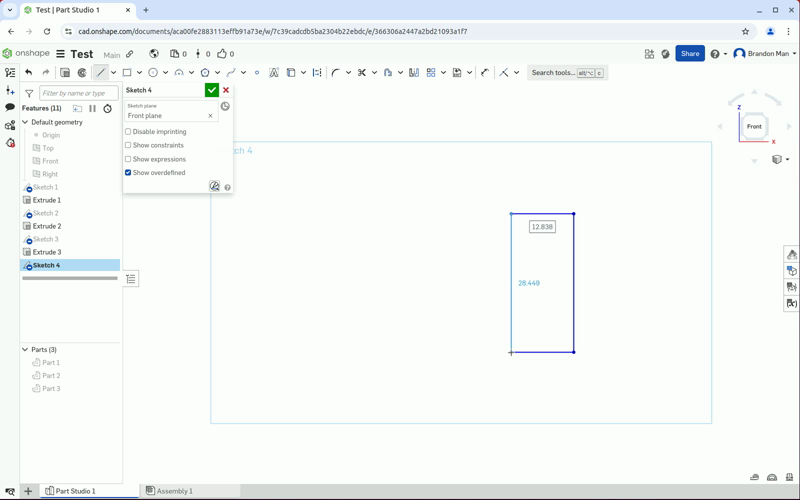
key_up(shift)
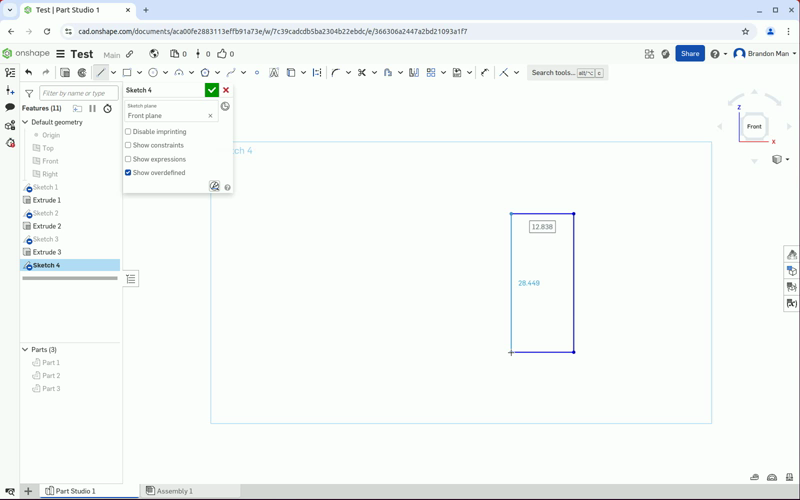
click(511, 352)
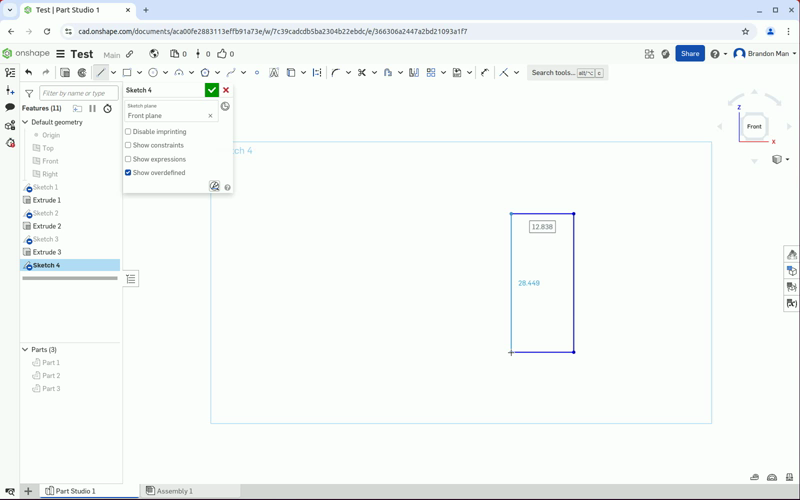
key(esc)
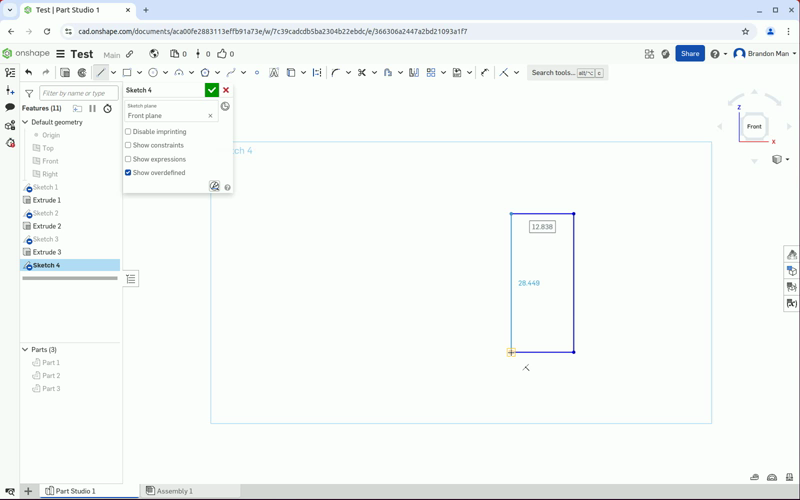
key(c)
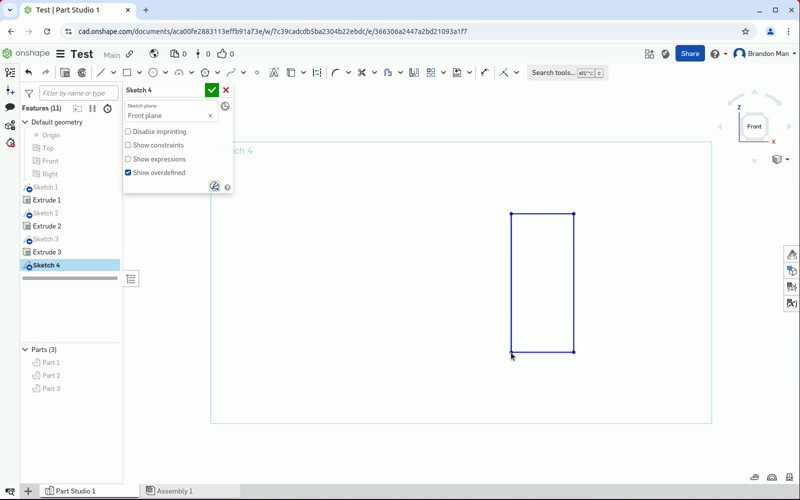
key_down(shift)
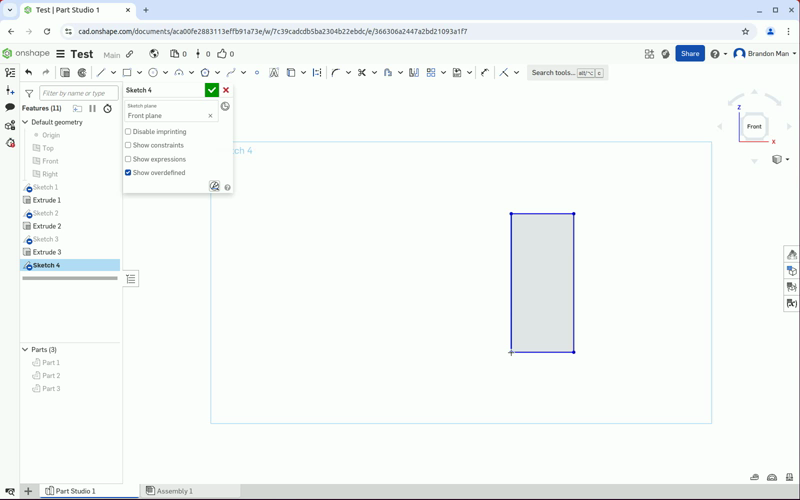
mouse_move(537, 282)
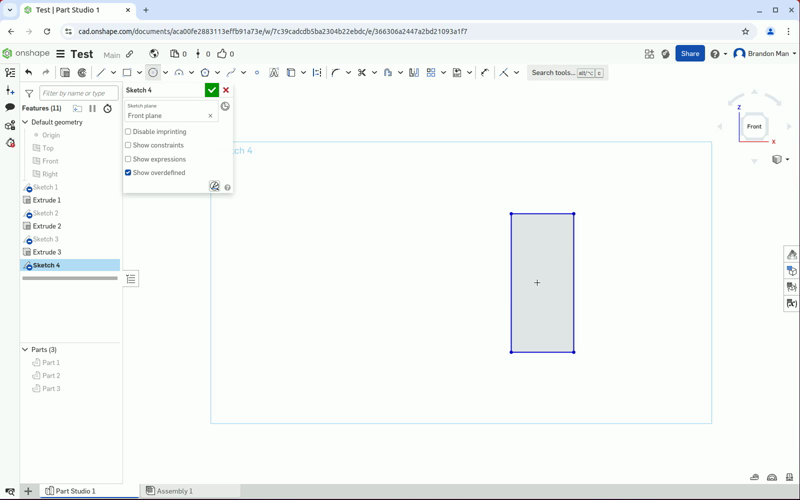
click(537, 282)
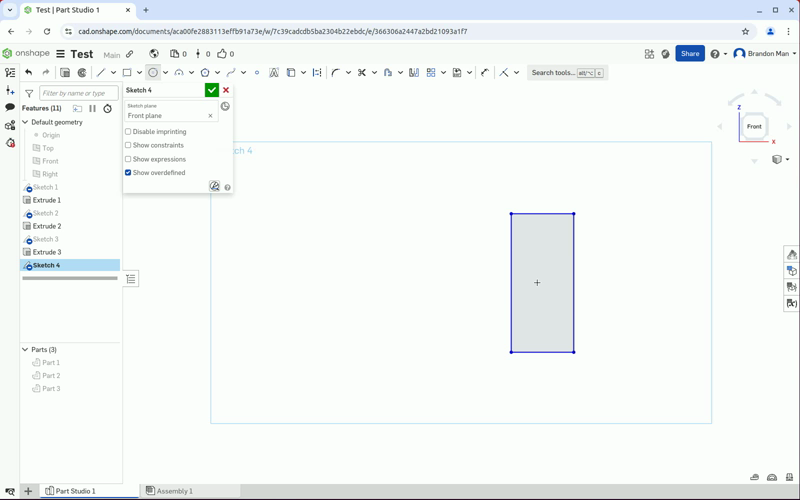
key_up(shift)
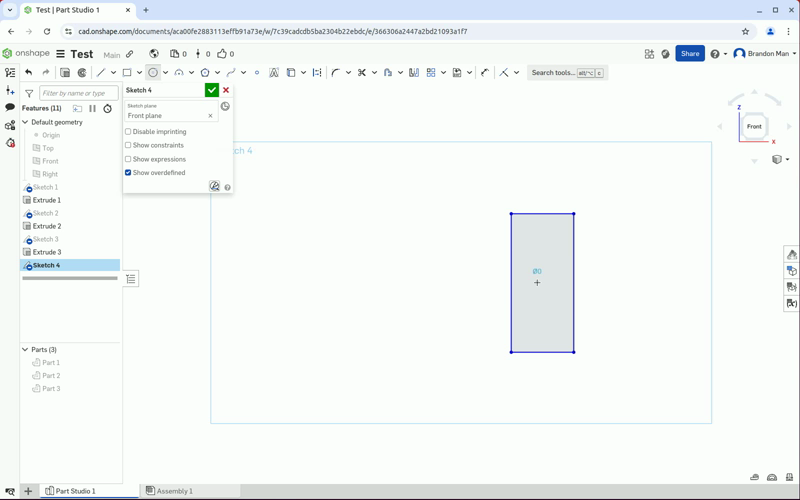
mouse_move(554, 282)
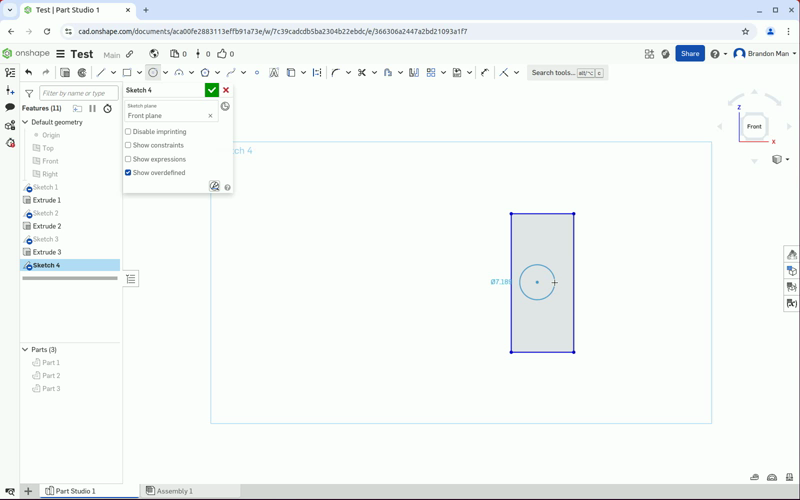
click(554, 282)
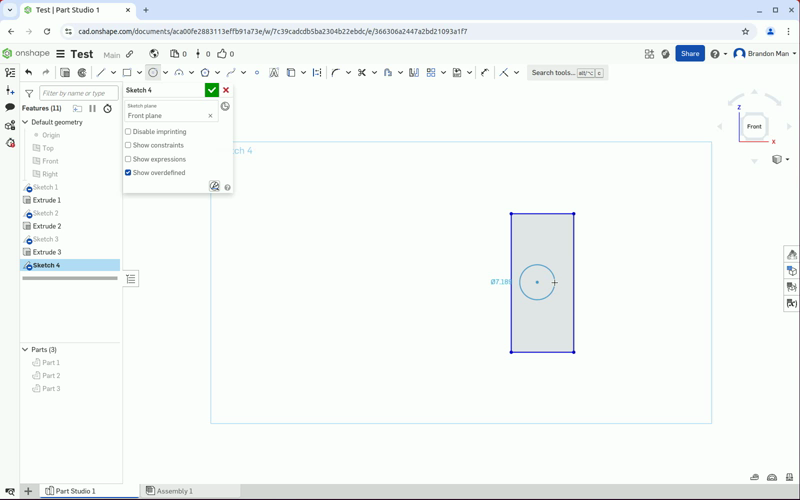
key(esc)
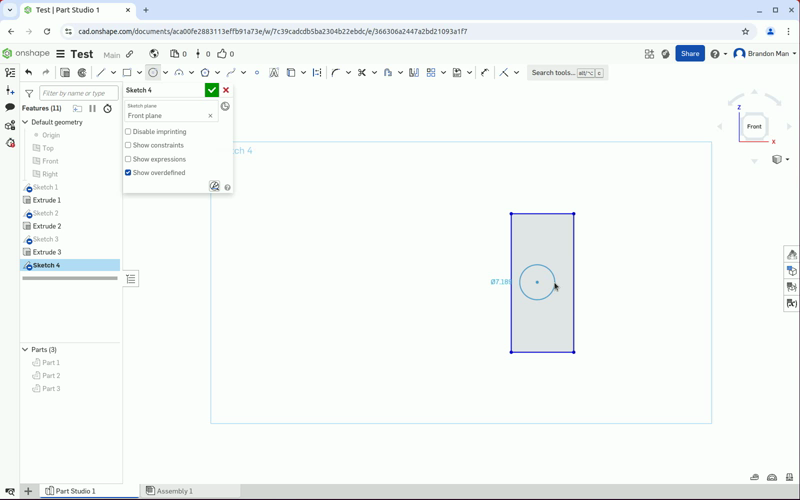
mouse_move(542, 239)
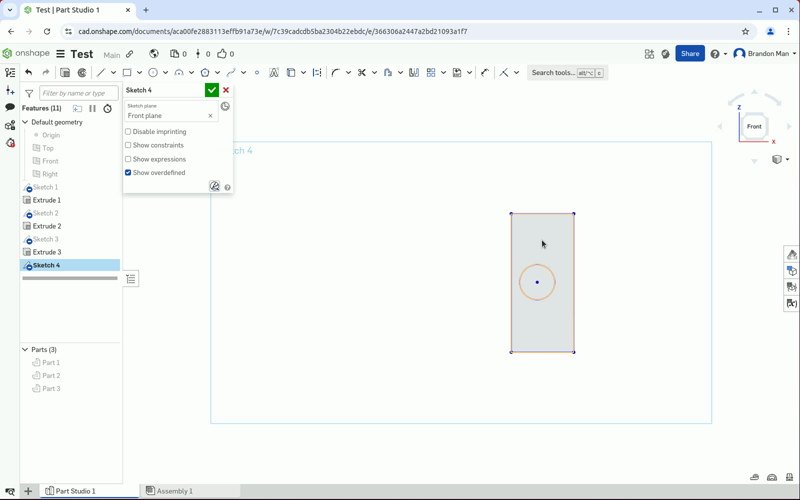
click(542, 239)
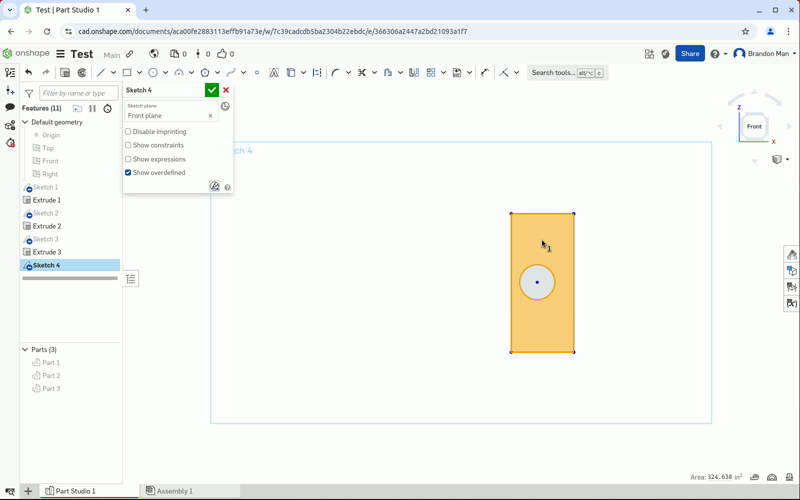
mouse_move(73, 352)
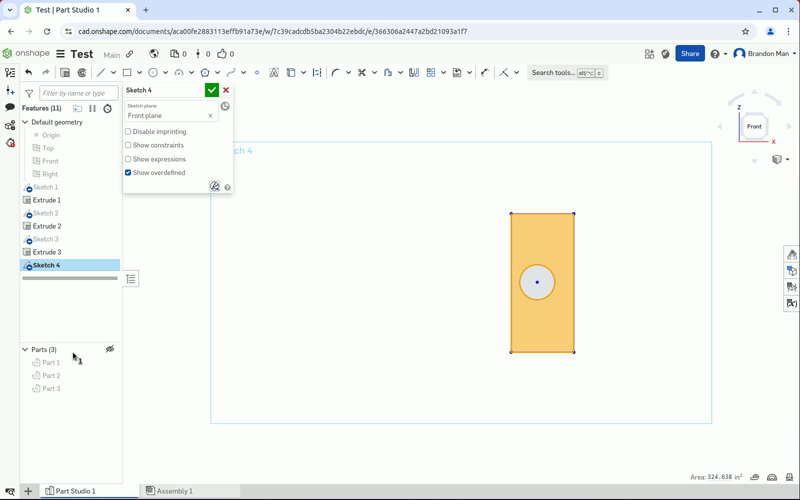
key(shift+y)
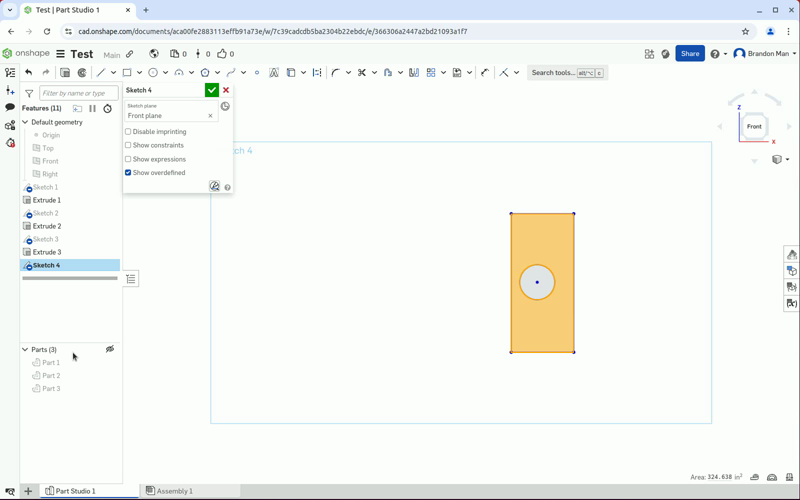
key(shift+e)
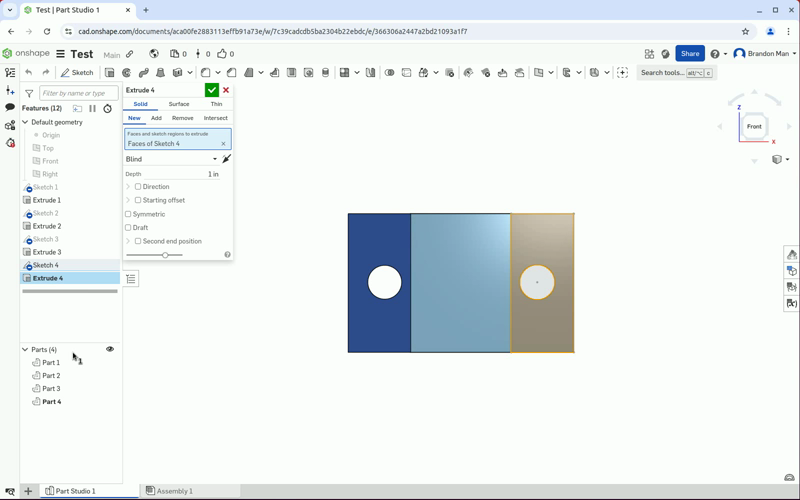
mouse_move(143, 106)
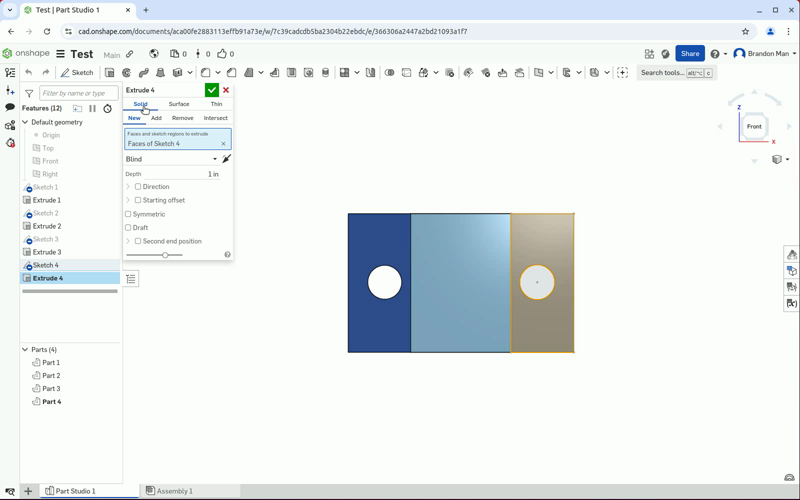
click(143, 106)
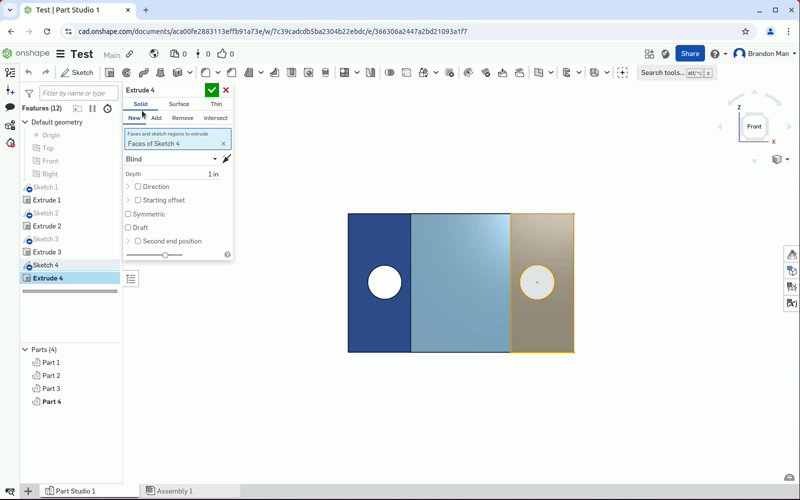
mouse_move(137, 120)
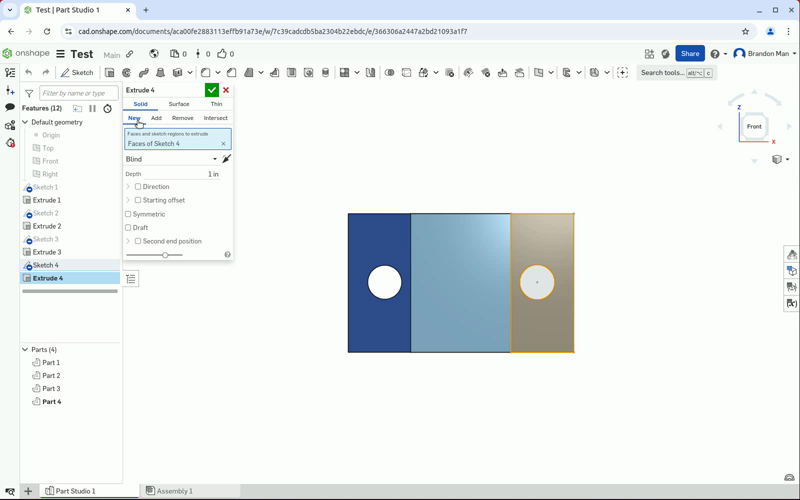
click(137, 120)
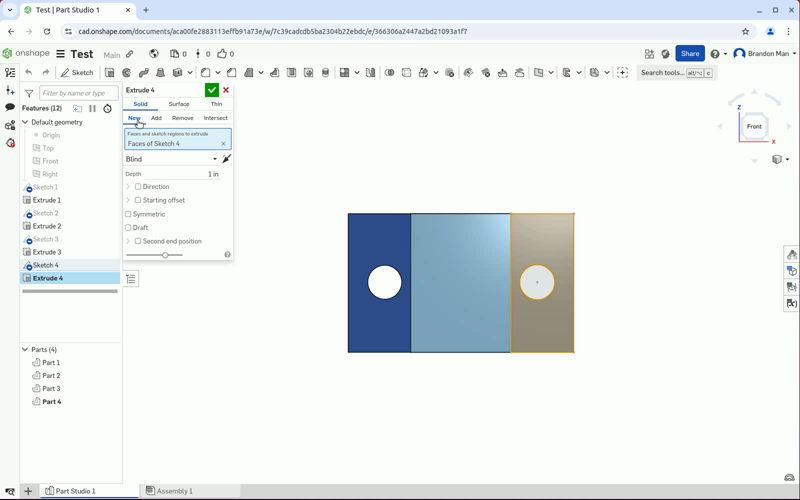
key(tab, 4)
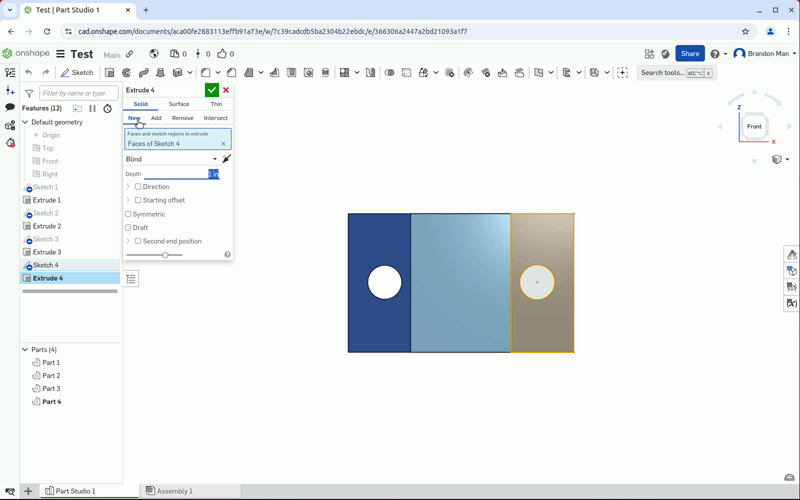
text(5.536)
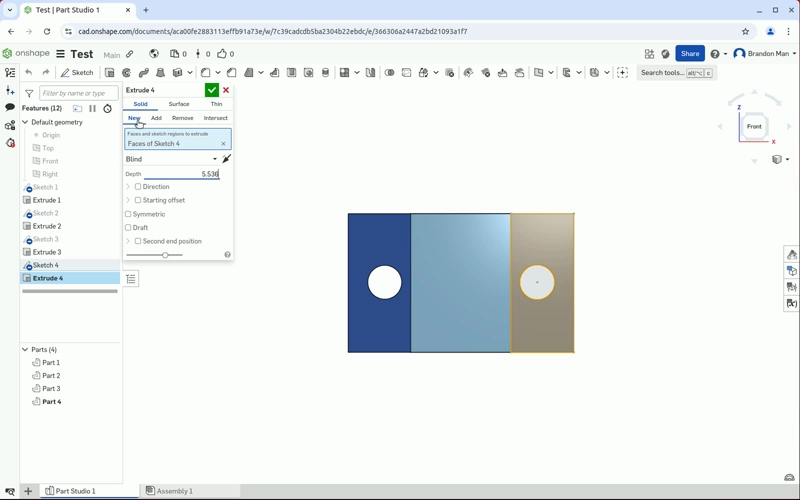
key(enter)
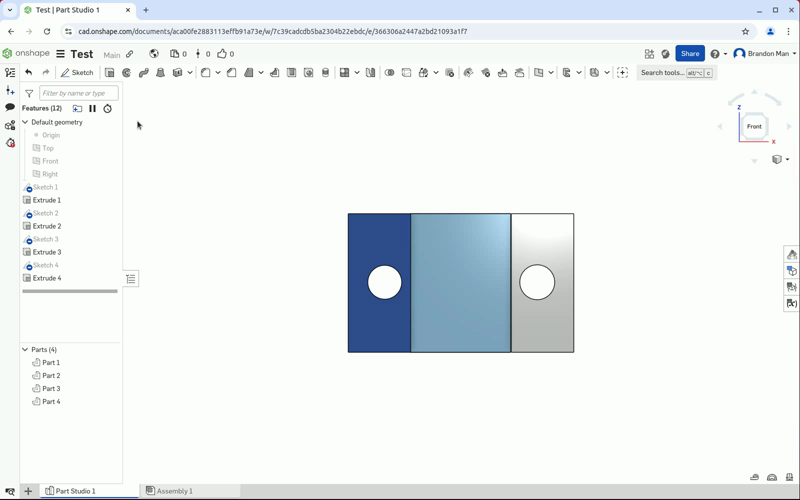
key(shift+h)
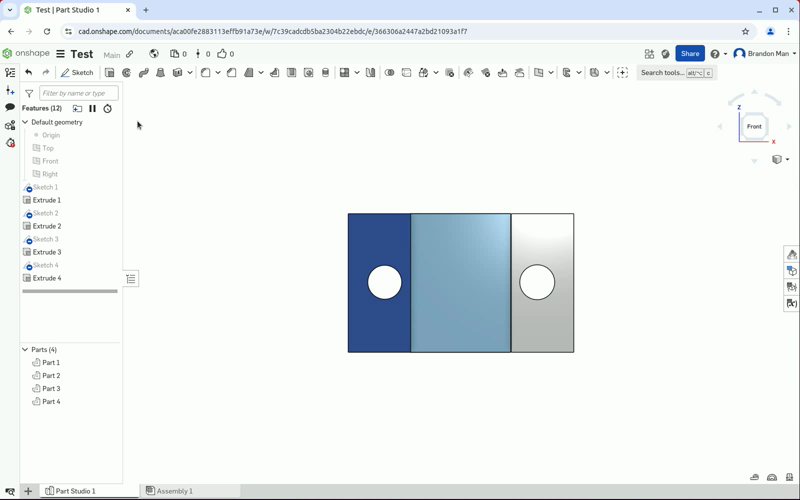
key(shift+h)
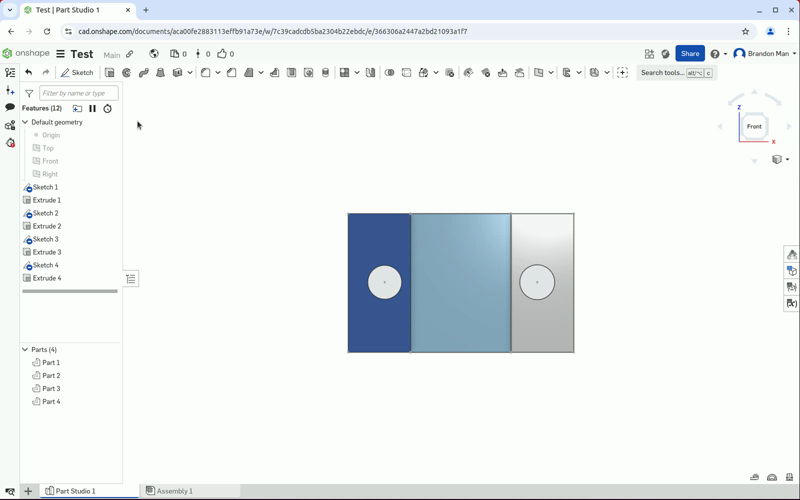
key(shift+7)
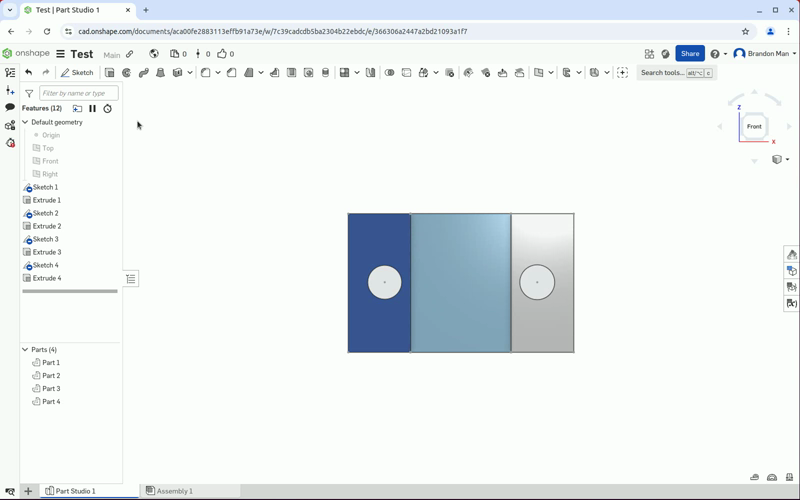
key(left, 2)
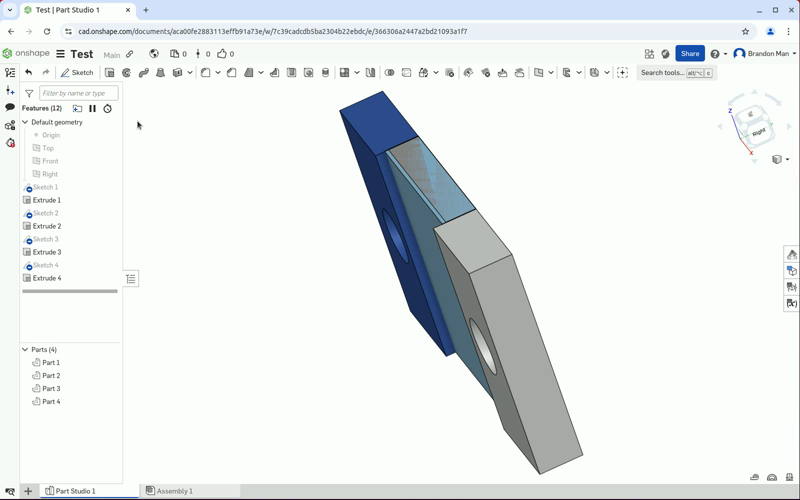
key(down, 2)
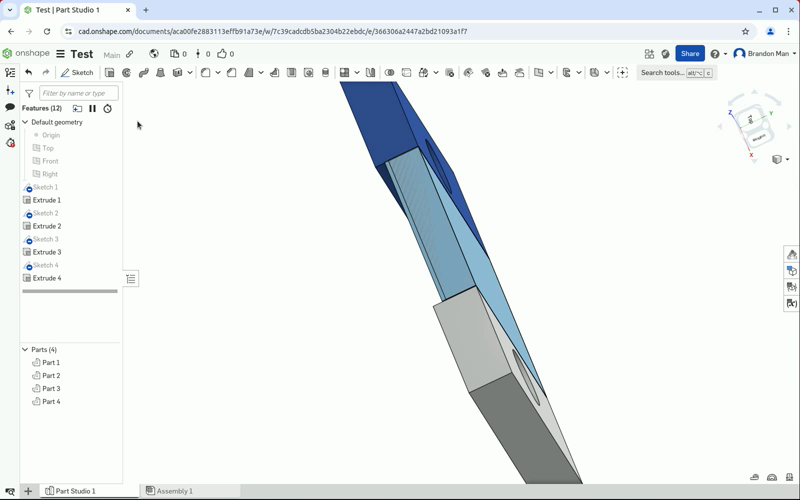
key(up, 2)
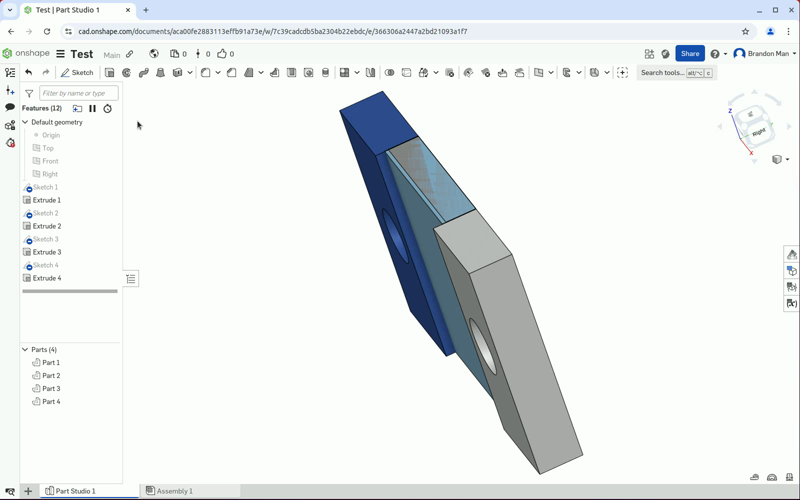
key(right, 2)
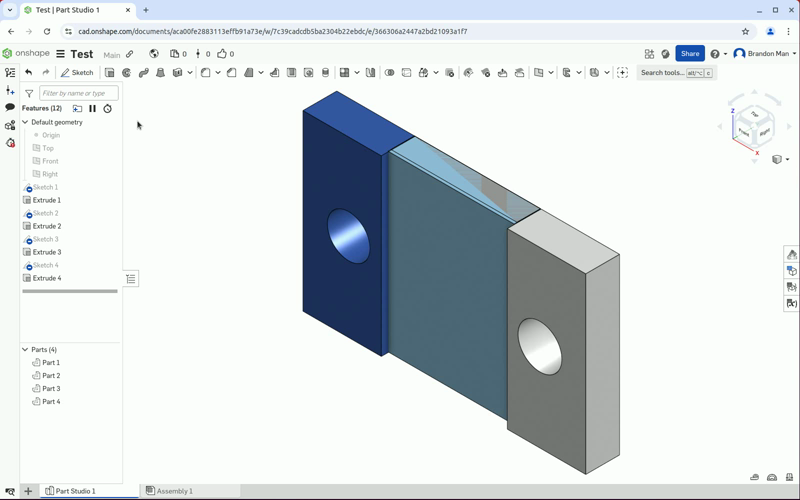
mouse_move(73, 189)
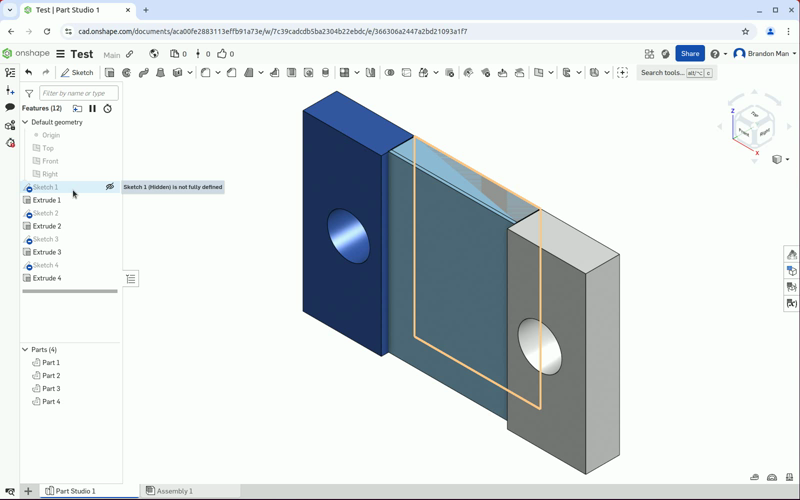
click(73, 189)